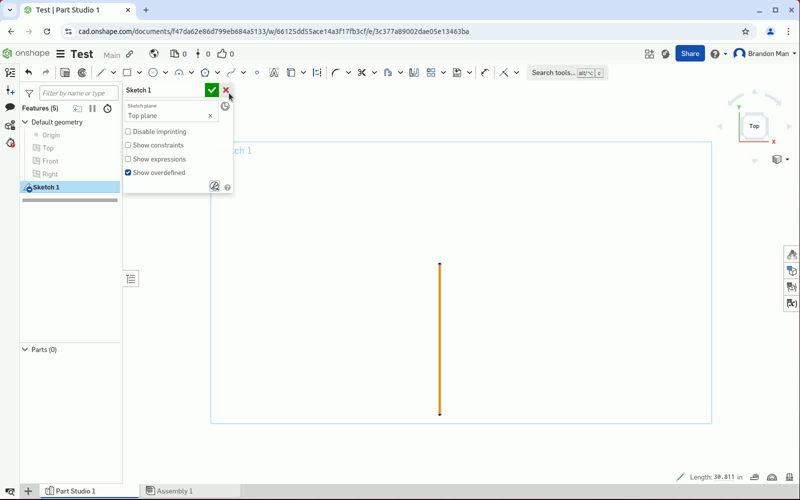
key(shift+h)
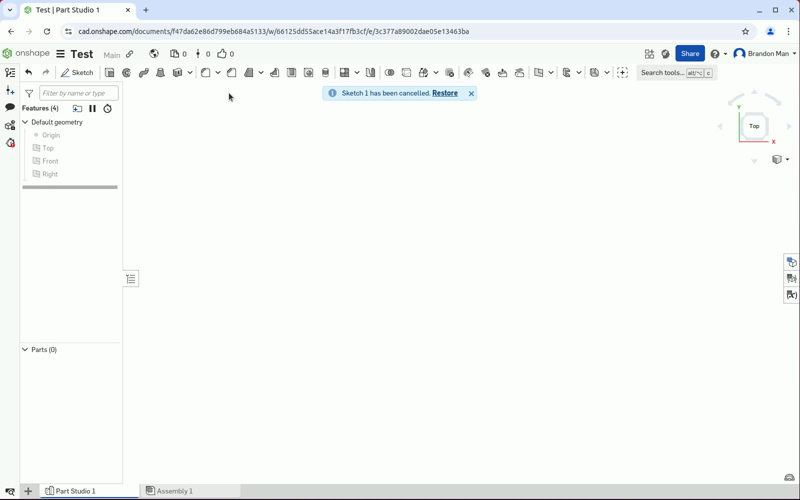
mouse_move(73, 352)
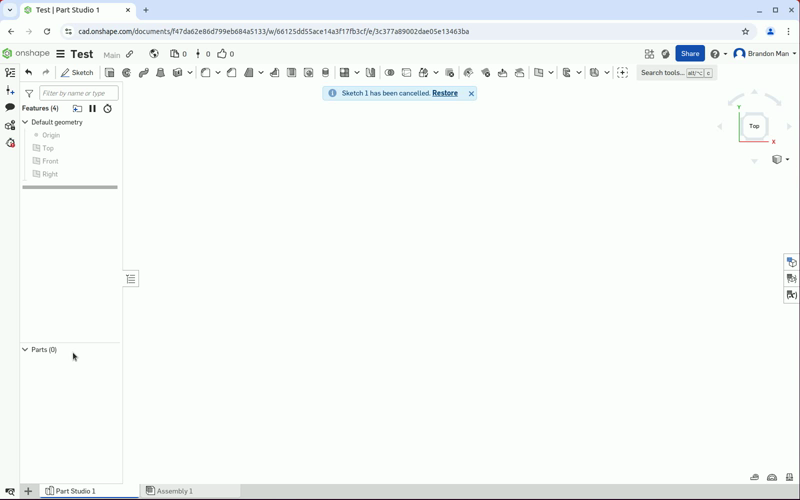
key(y)
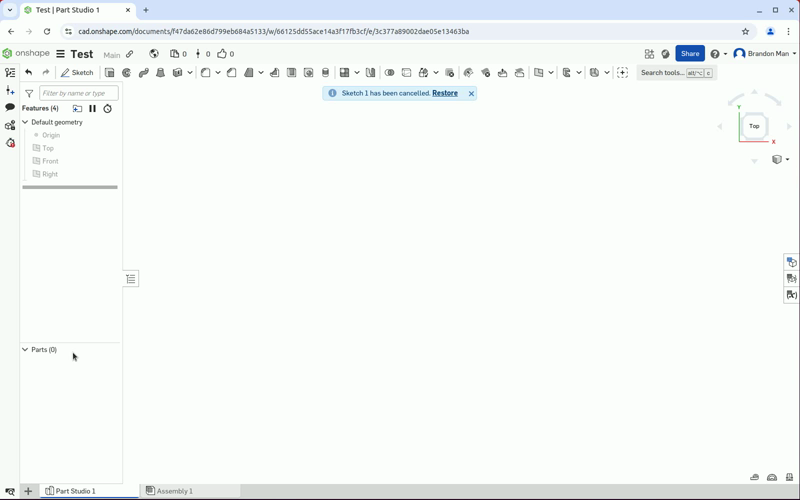
key(shift+p)
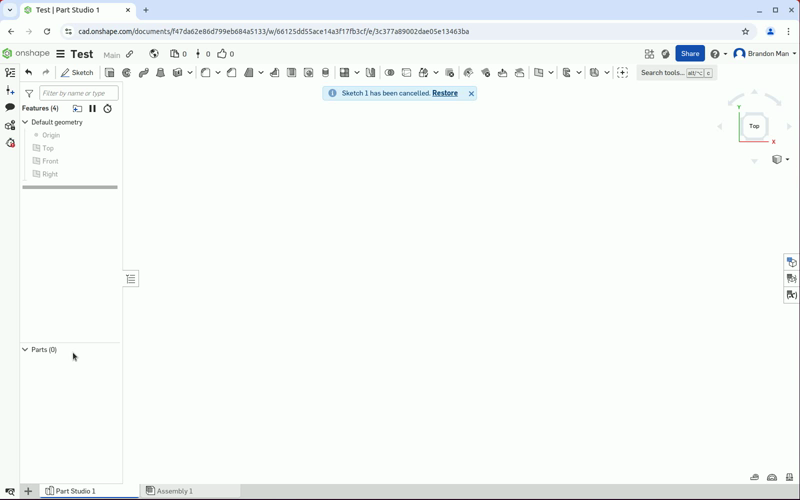
key(space)
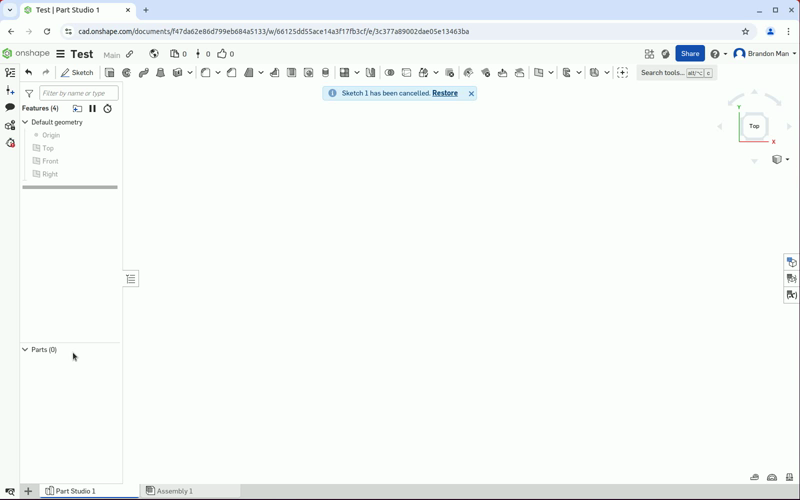
key_down(shift)
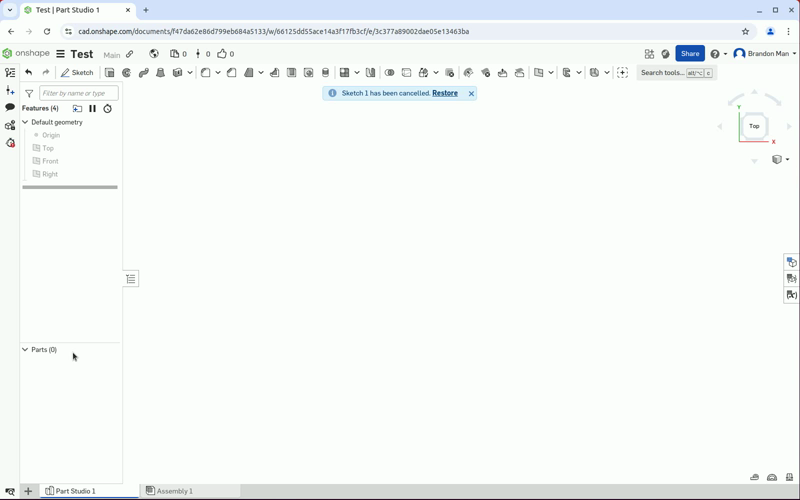
key(up)
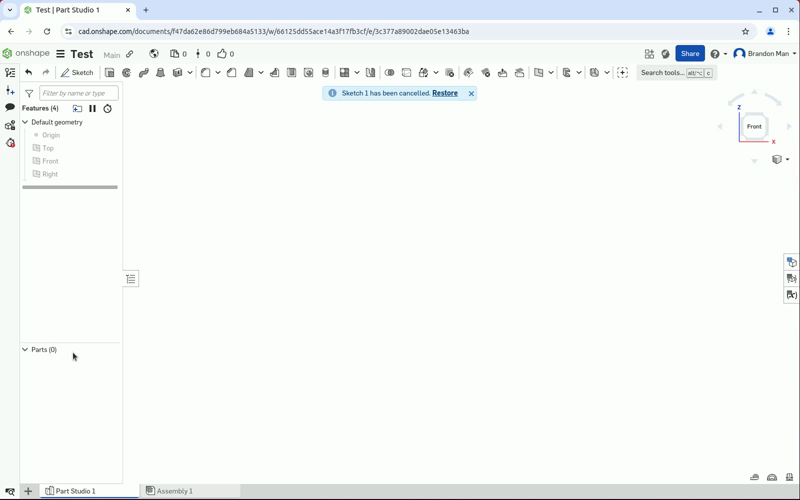
key_up(shift)
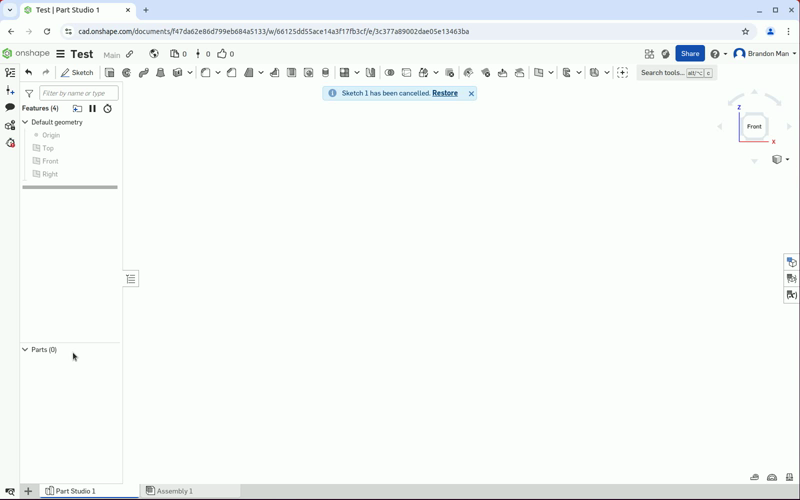
mouse_move(73, 352)
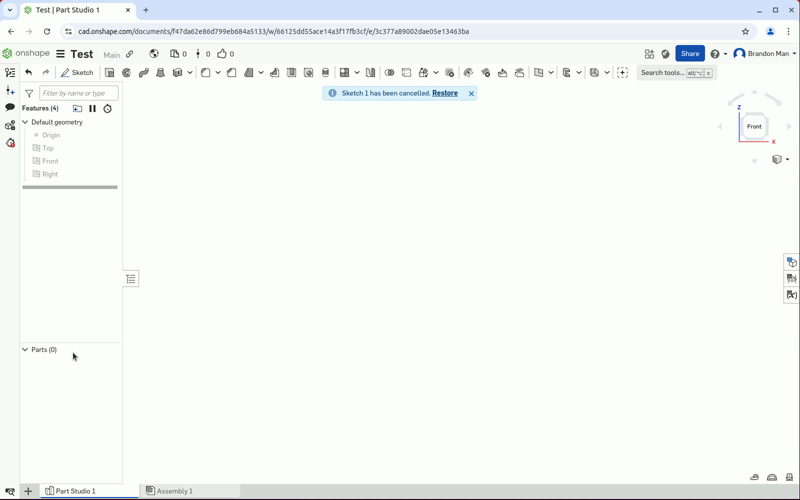
key(shift+y)
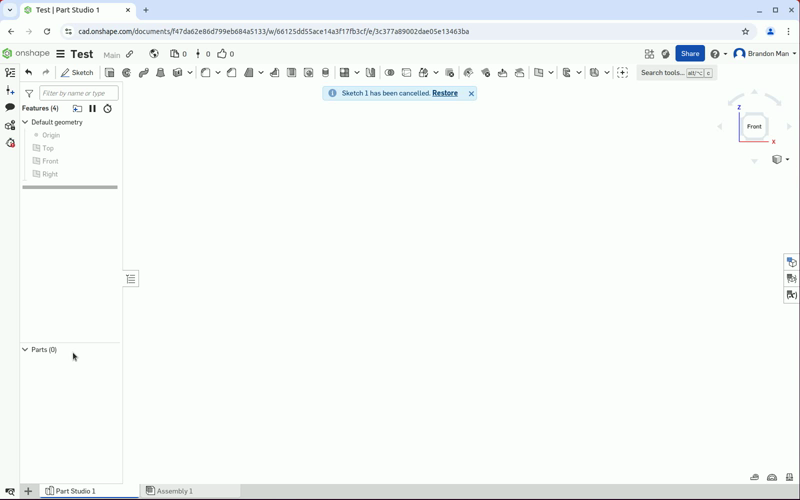
key(shift+s)
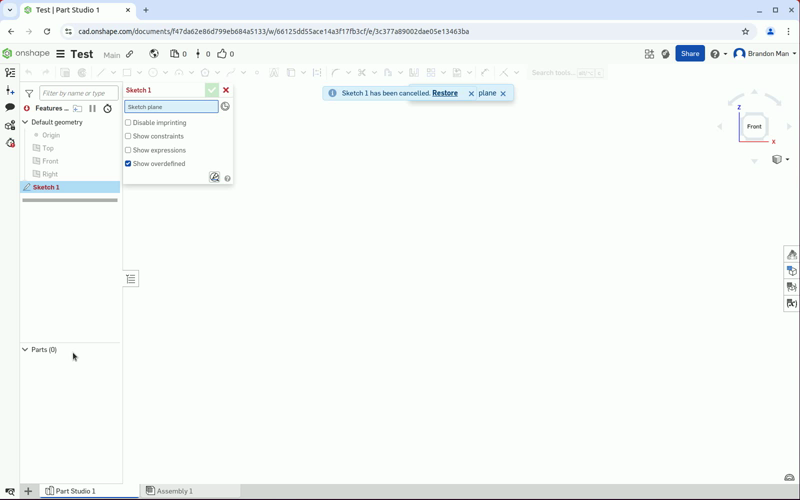
mouse_move(73, 163)
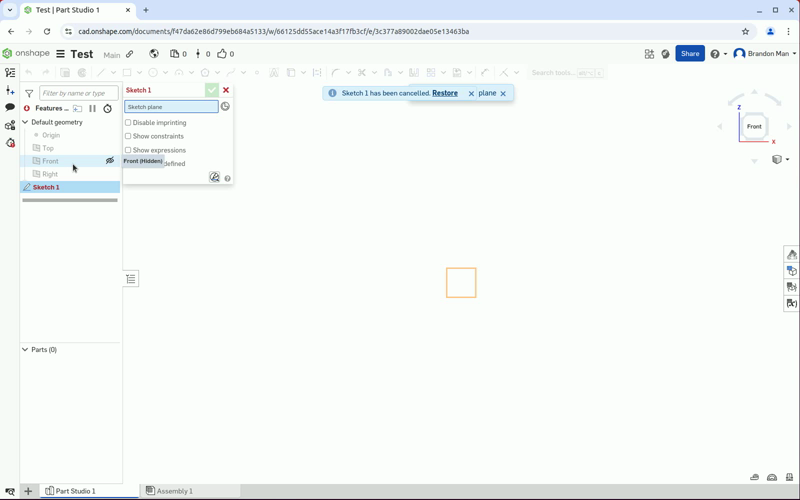
click(73, 163)
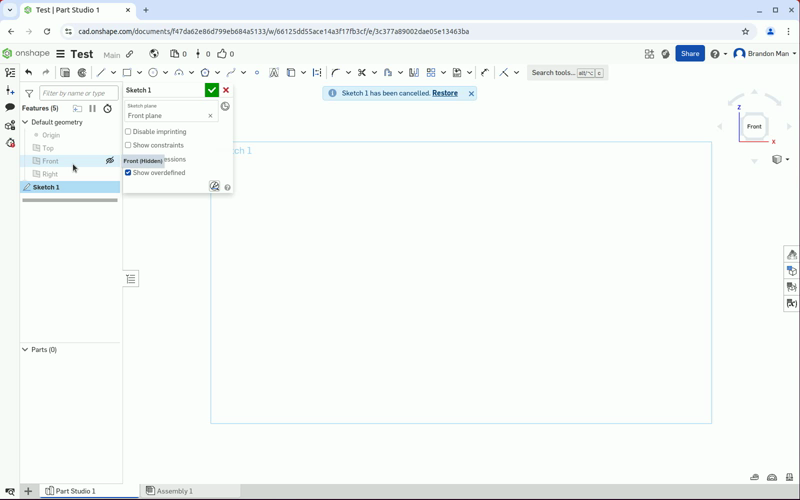
mouse_move(73, 352)
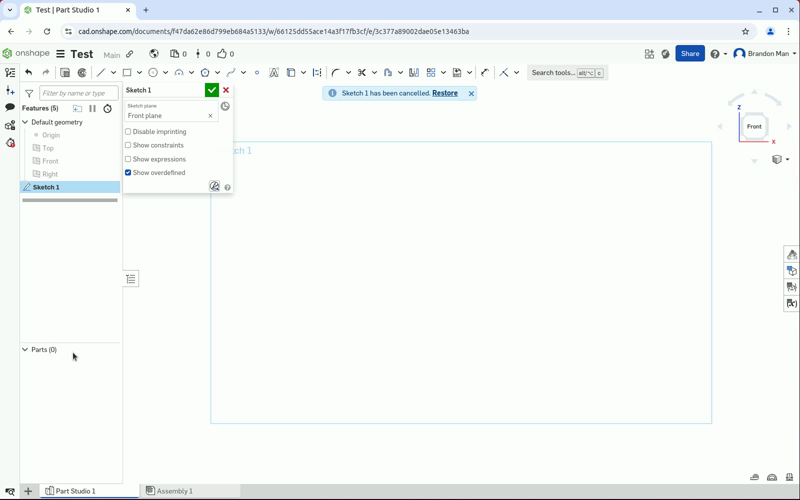
key(y)
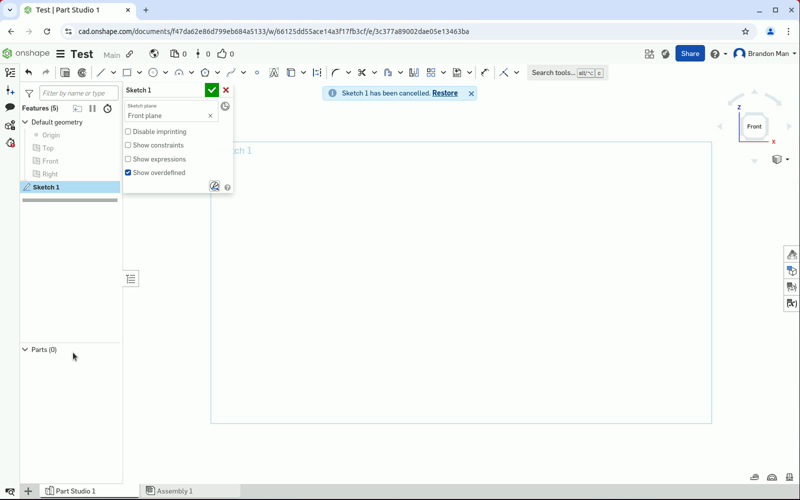
key(l)
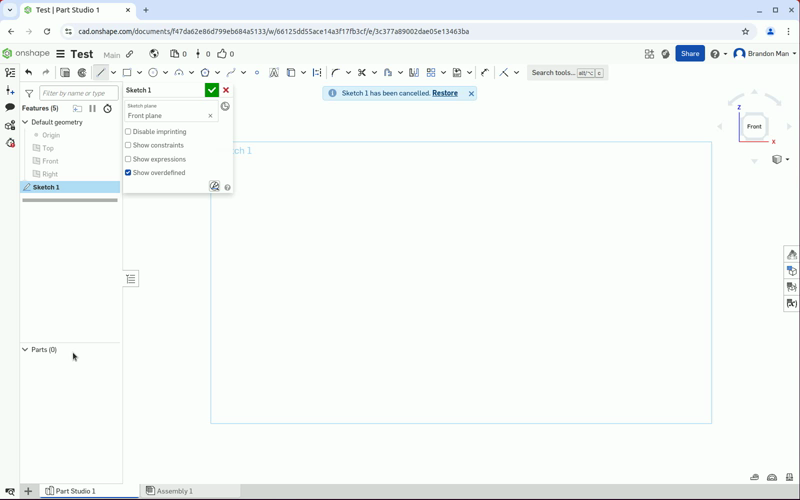
key_down(shift)
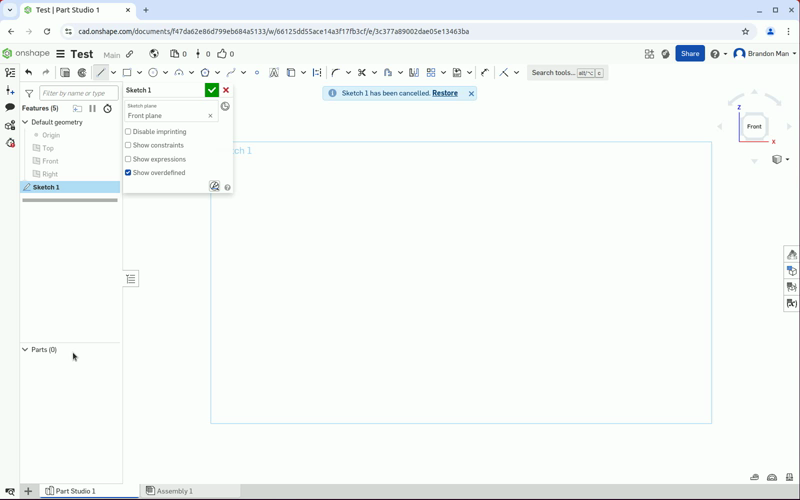
mouse_move(460, 282)
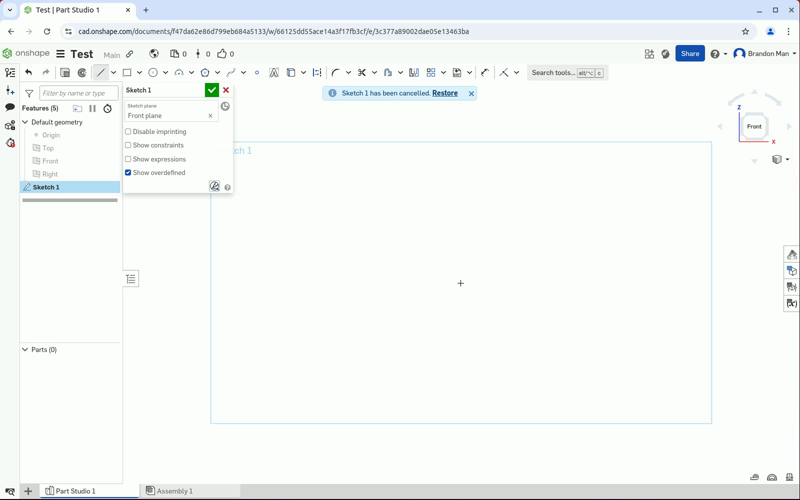
click(460, 282)
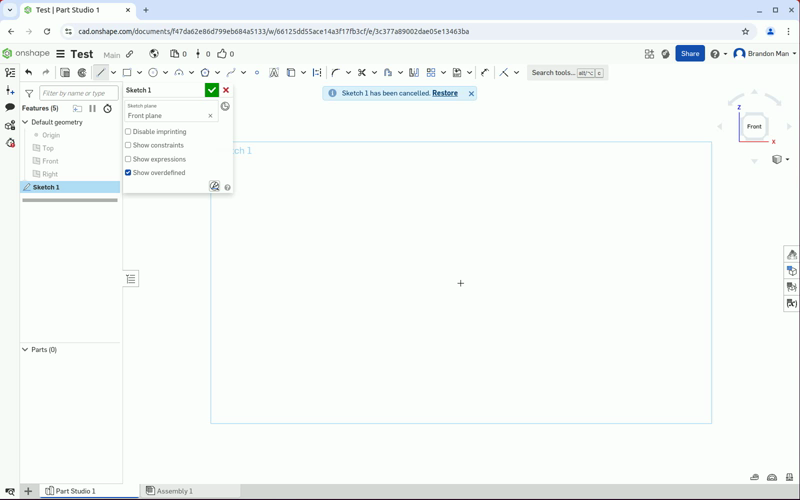
key_up(shift)
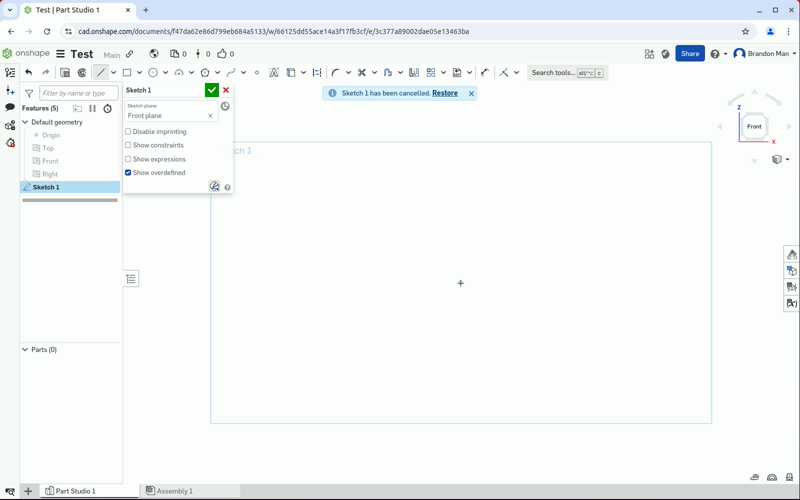
key_down(shift)
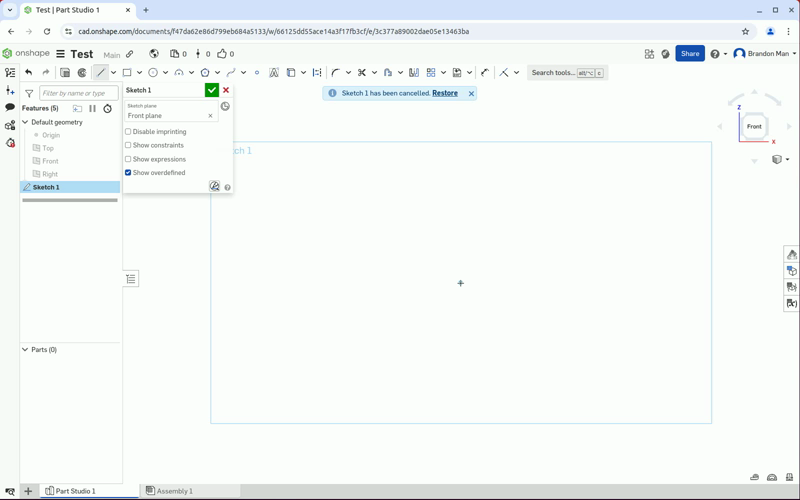
mouse_move(542, 282)
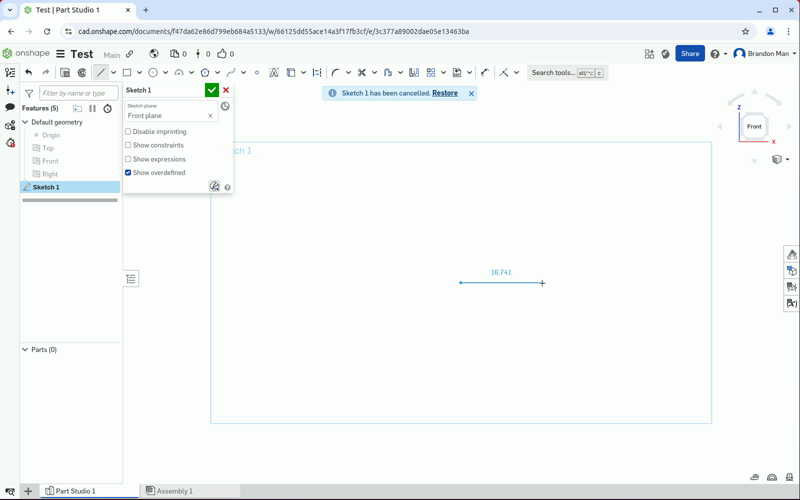
click(542, 282)
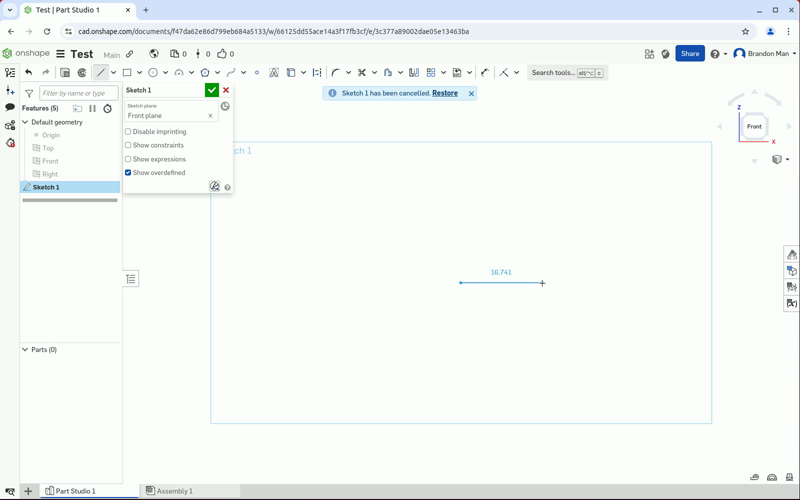
key_up(shift)
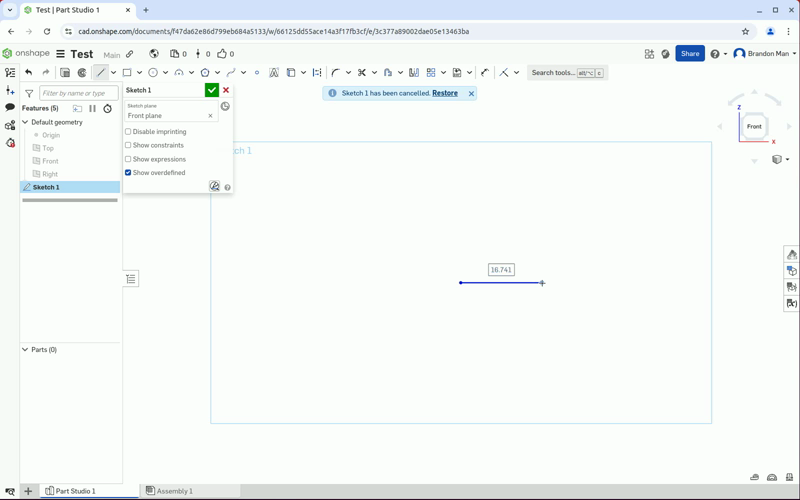
key_down(shift)
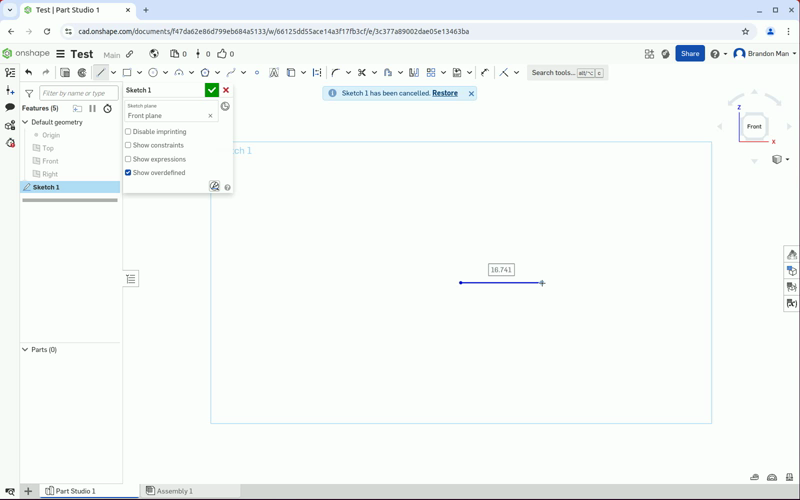
mouse_move(572, 282)
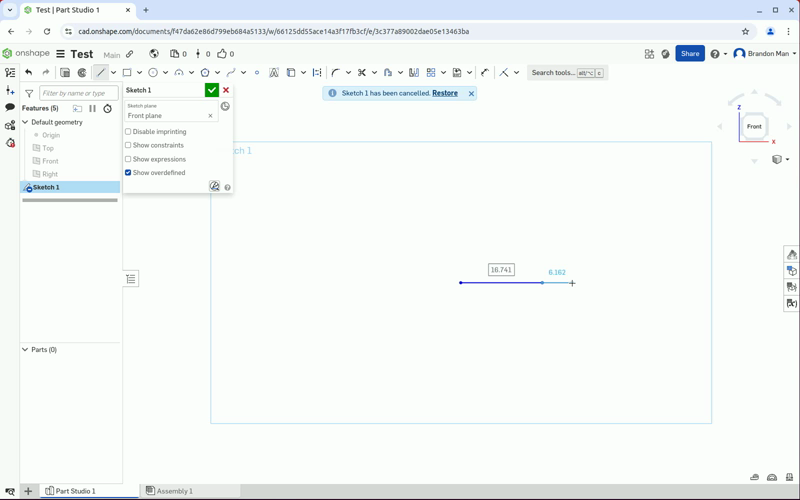
mouse_move(542, 235)
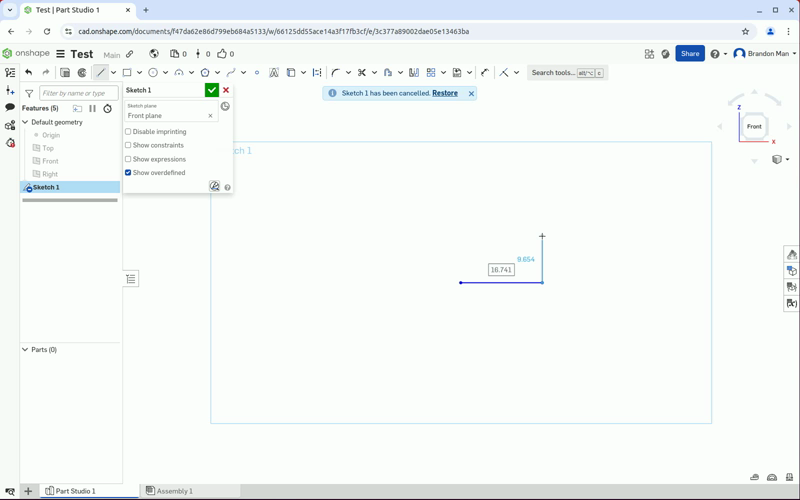
click(542, 235)
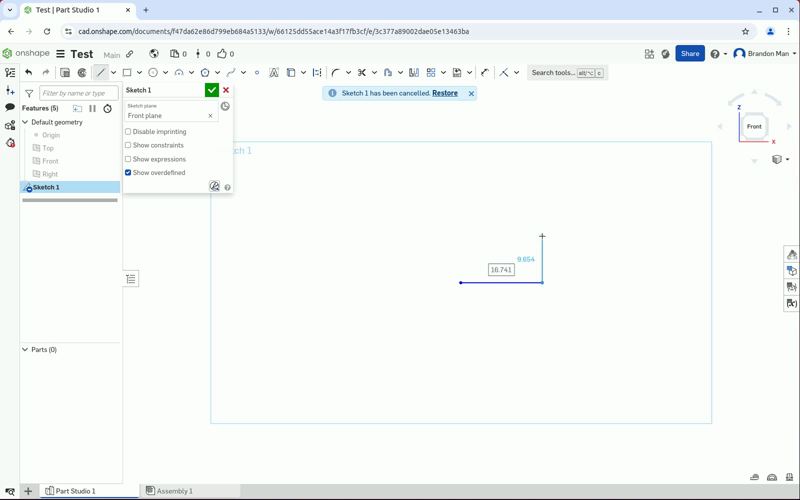
key_up(shift)
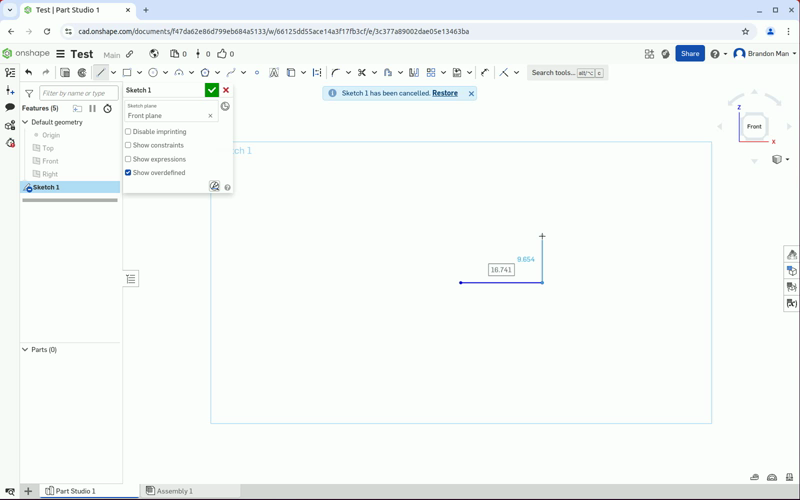
key_down(shift)
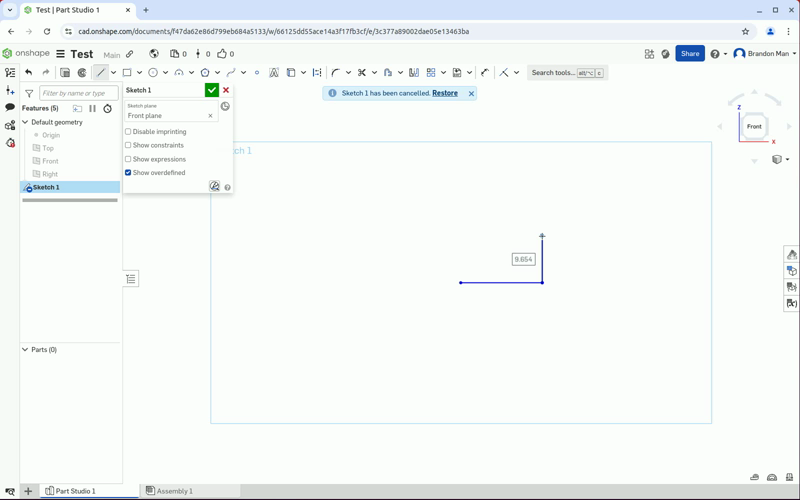
mouse_move(572, 235)
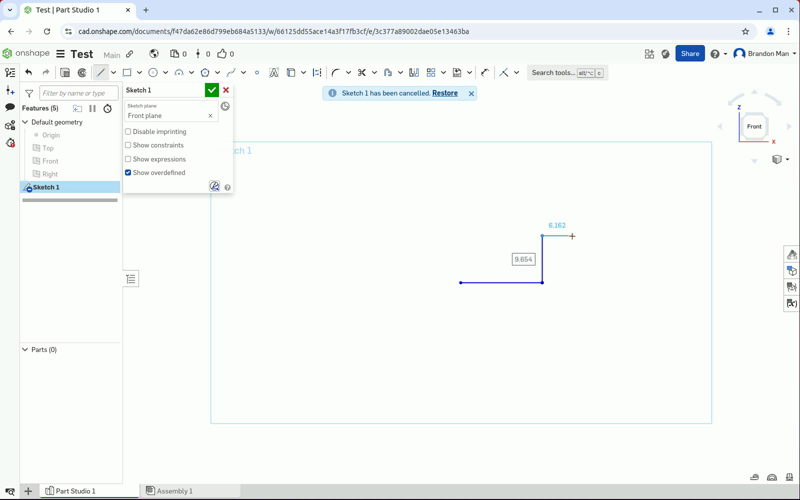
mouse_move(501, 235)
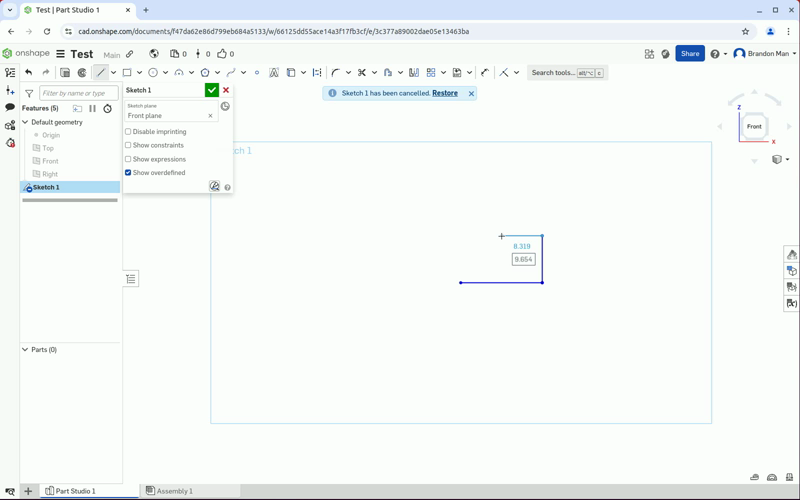
click(501, 235)
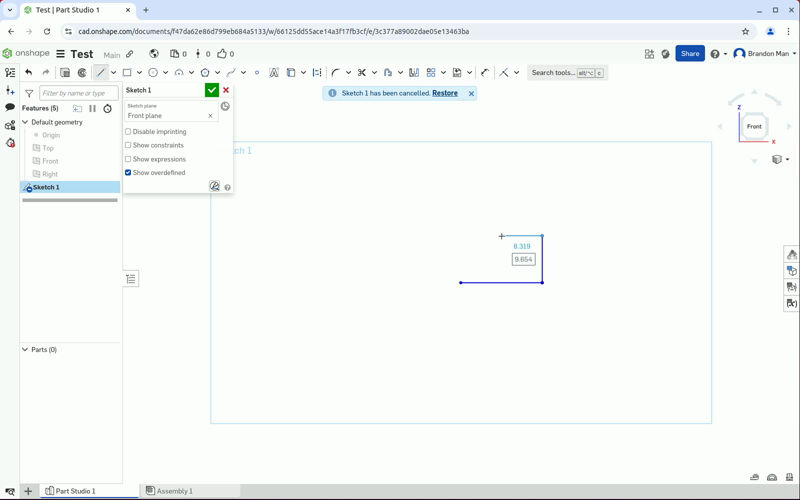
key_up(shift)
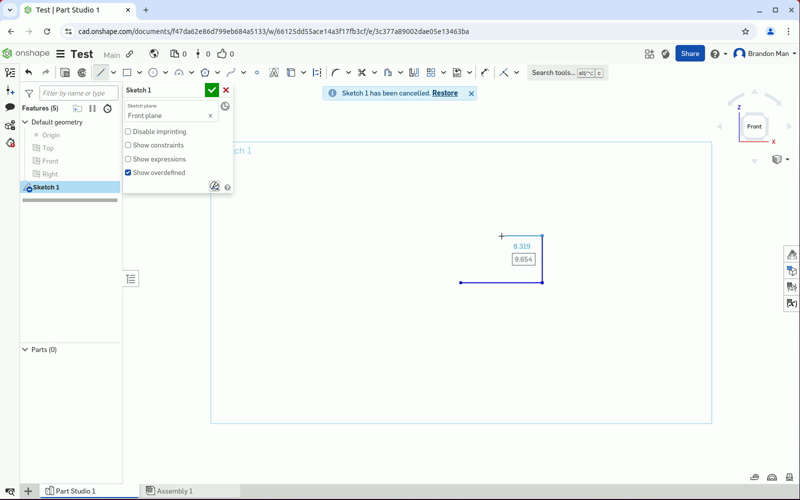
key_down(shift)
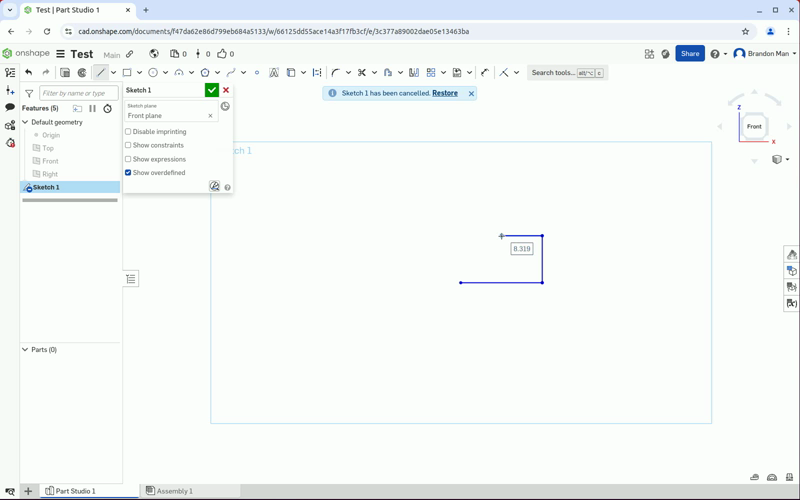
mouse_move(531, 235)
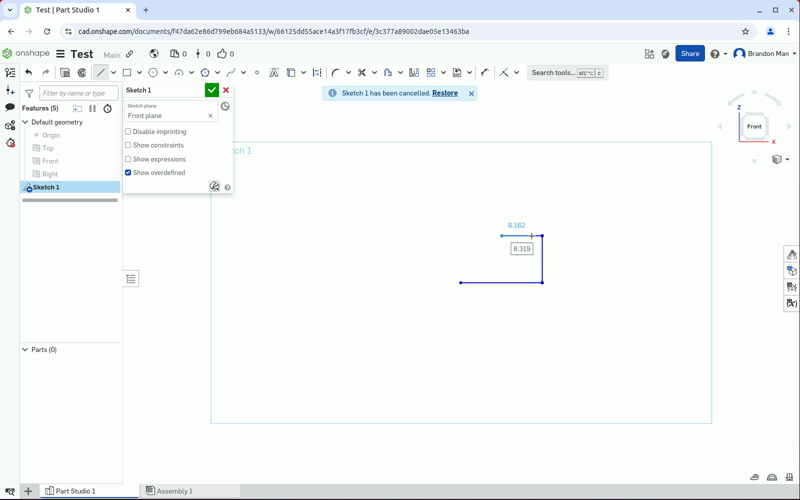
mouse_move(460, 235)
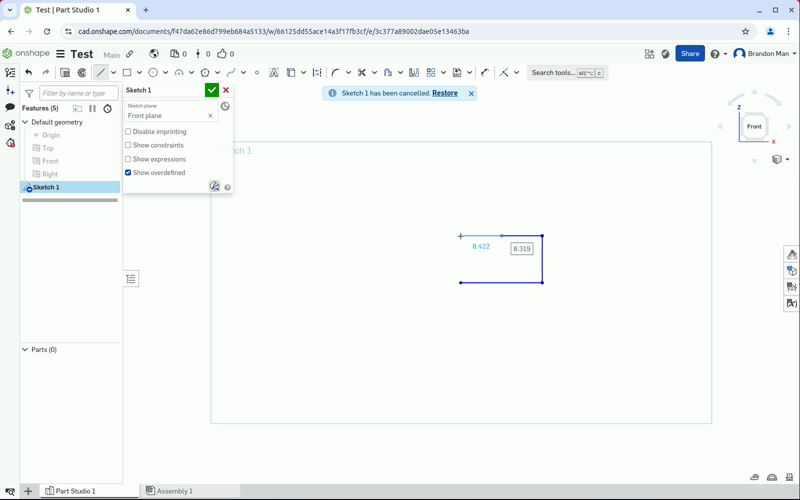
click(460, 235)
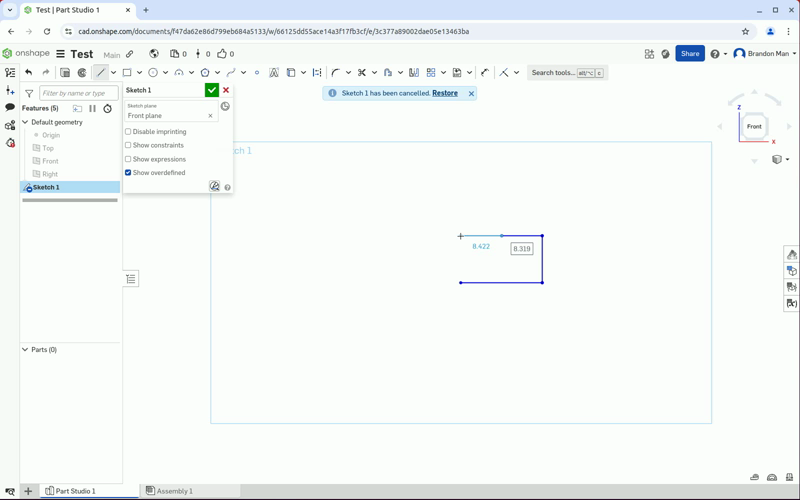
key_up(shift)
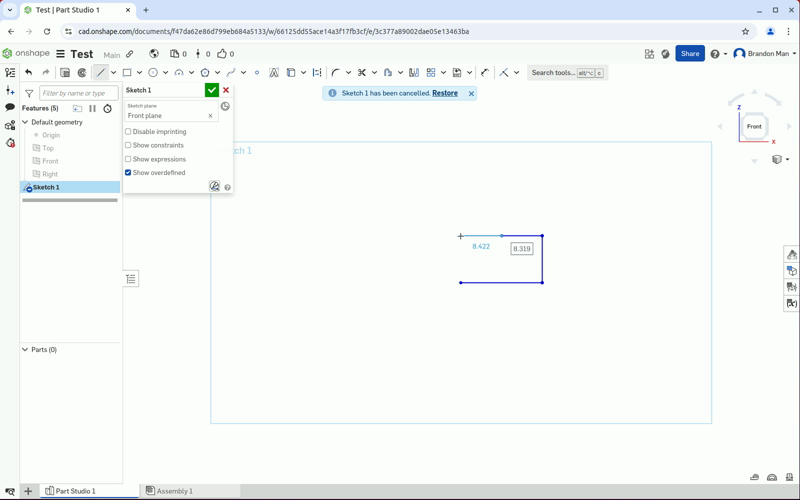
mouse_move(490, 235)
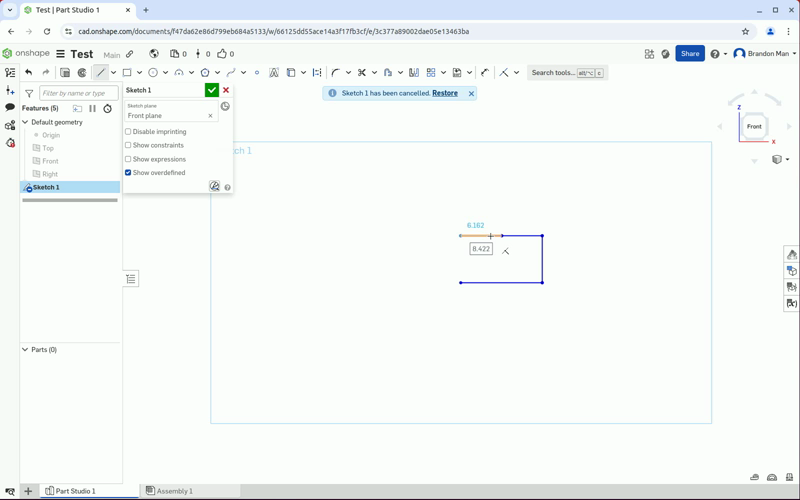
key_down(shift)
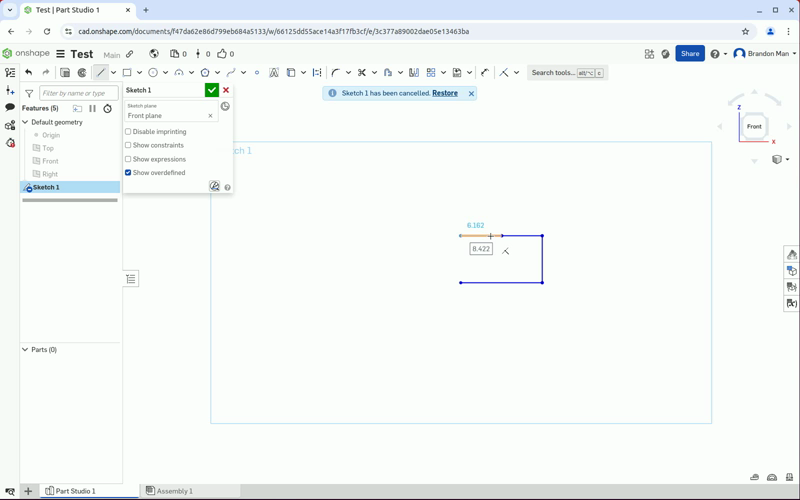
mouse_move(460, 282)
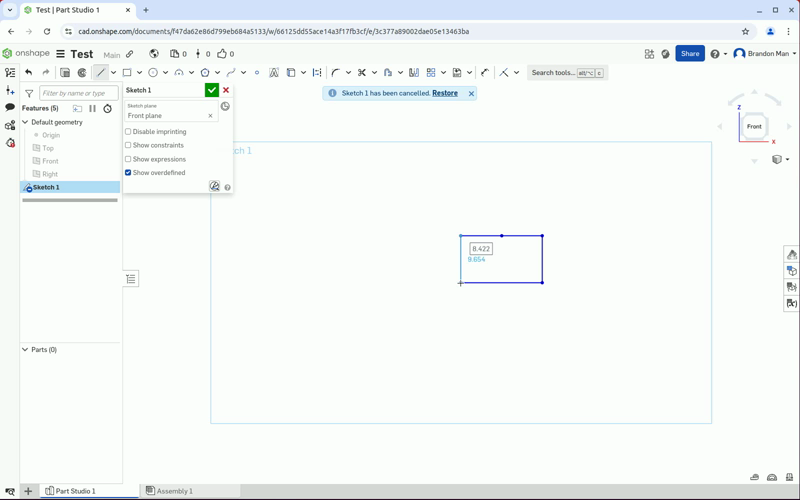
key_up(shift)
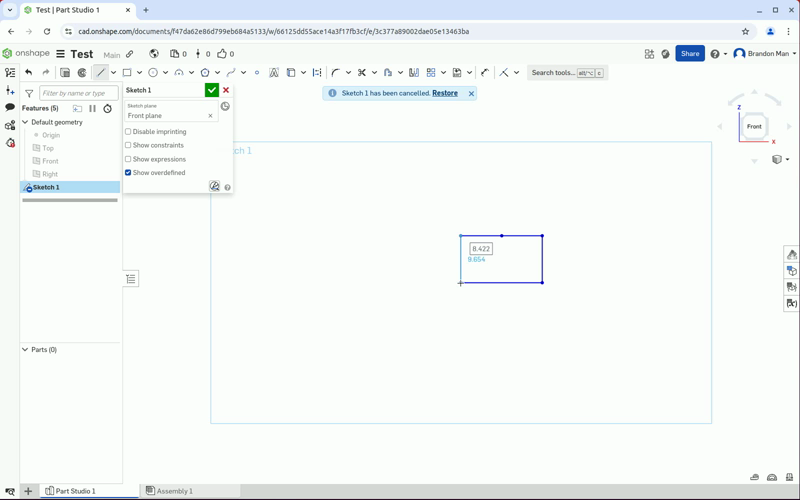
click(460, 282)
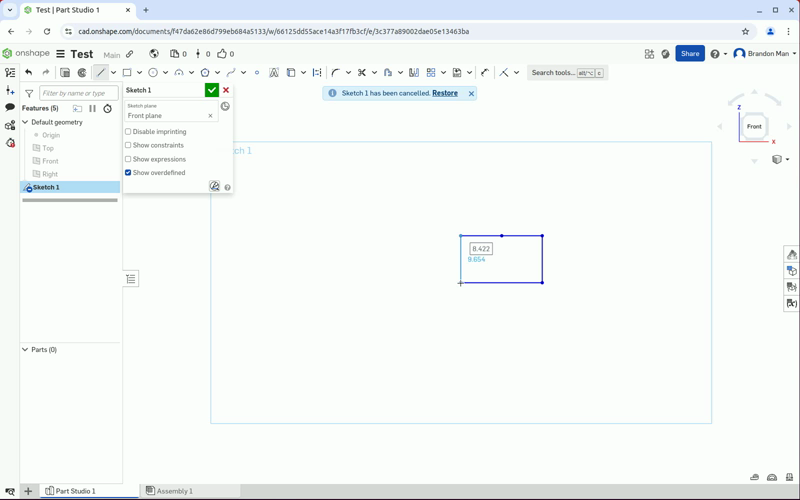
key(esc)
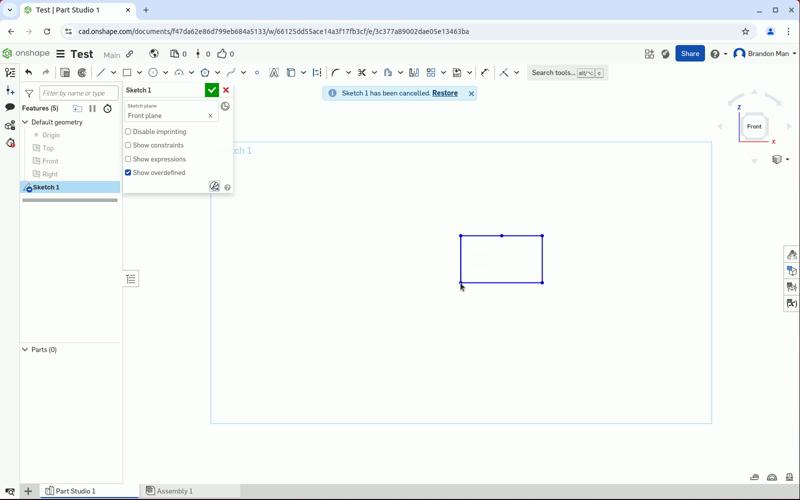
mouse_move(513, 253)
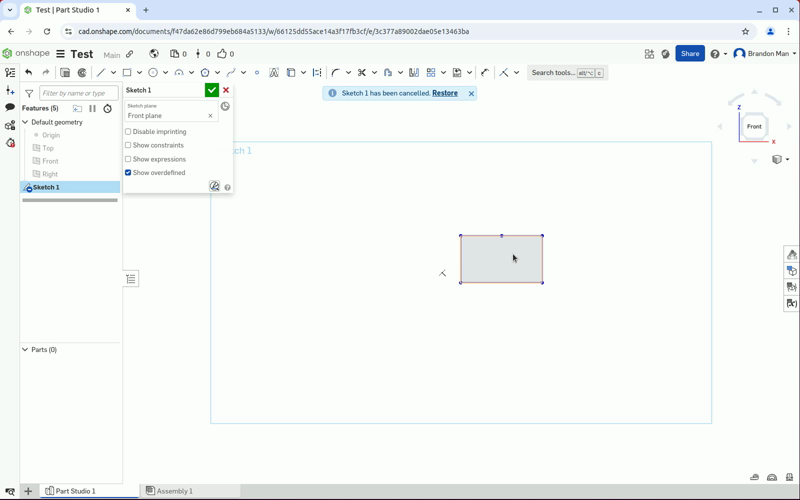
click(513, 253)
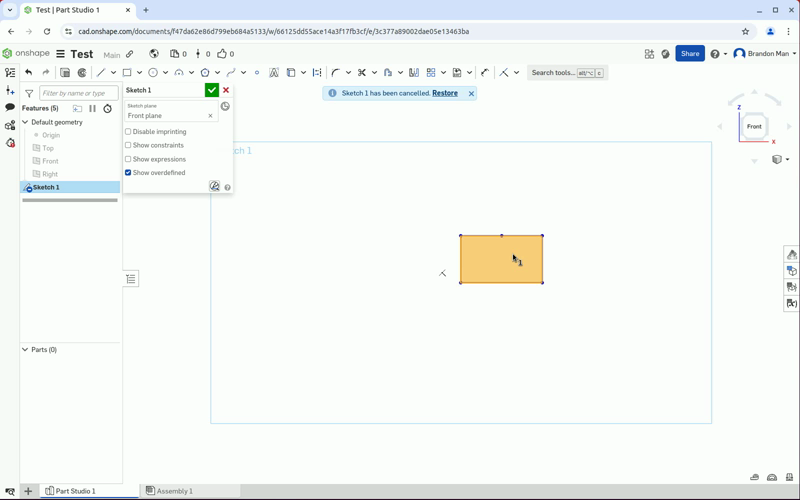
mouse_move(73, 352)
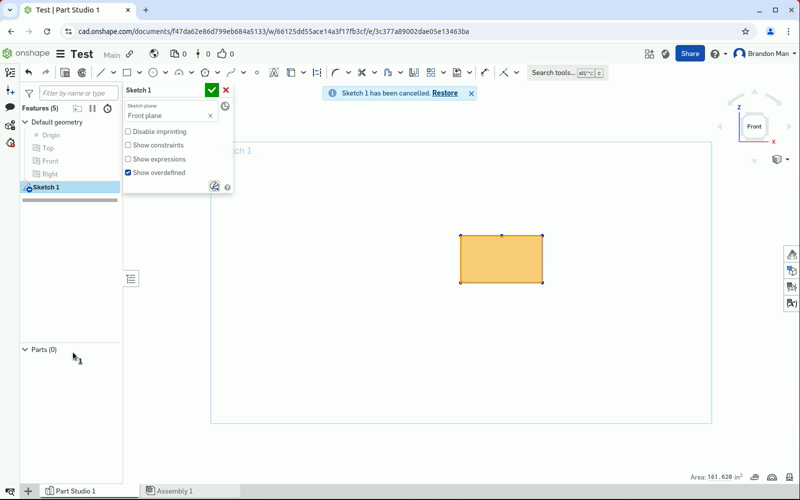
key(shift+y)
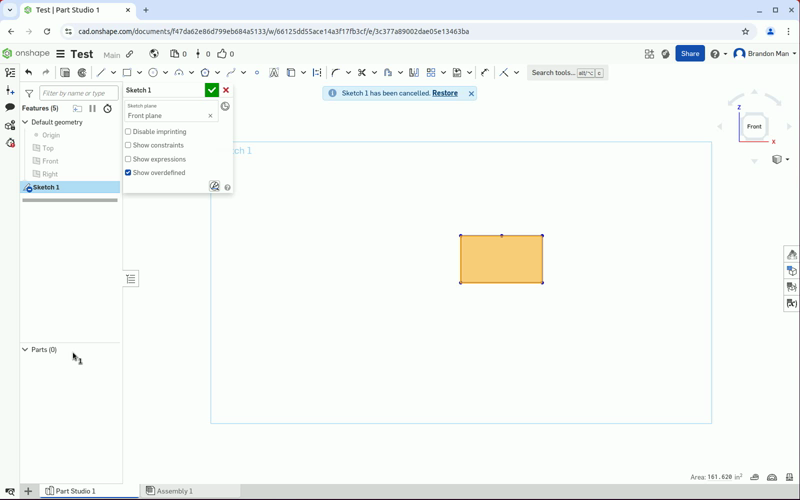
key(shift+e)
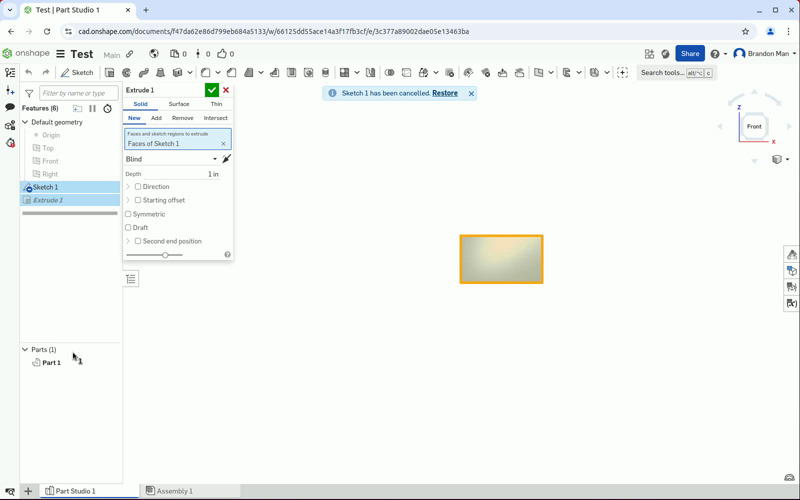
mouse_move(143, 106)
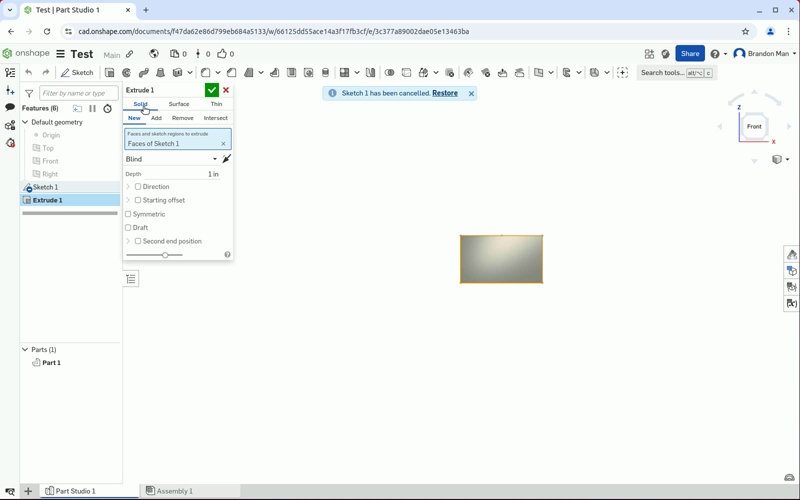
click(143, 106)
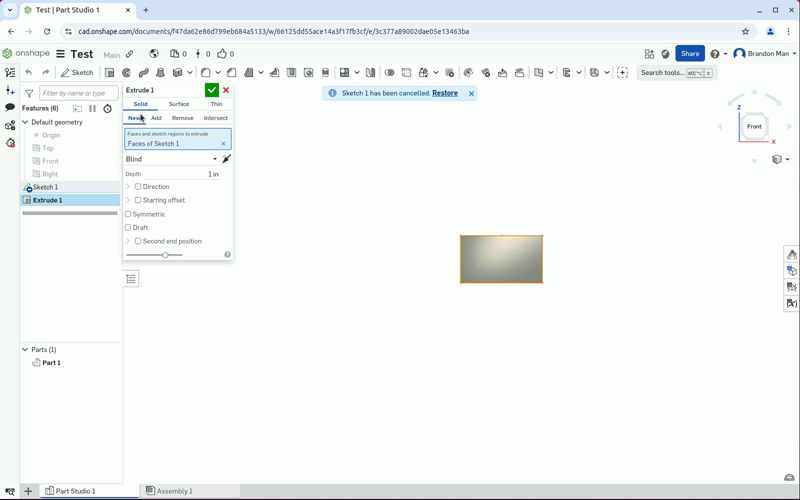
mouse_move(137, 120)
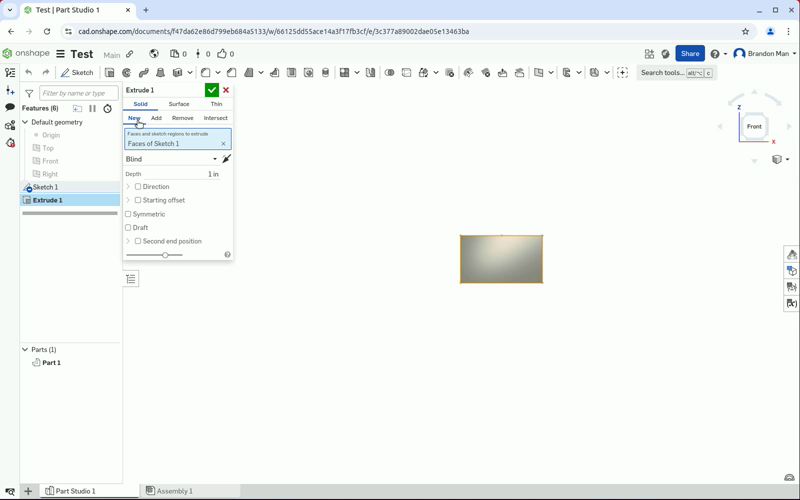
click(137, 120)
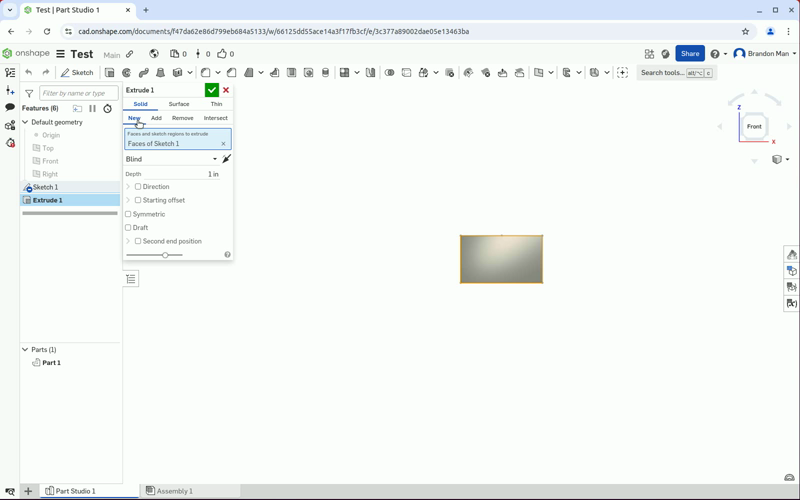
key(tab, 4)
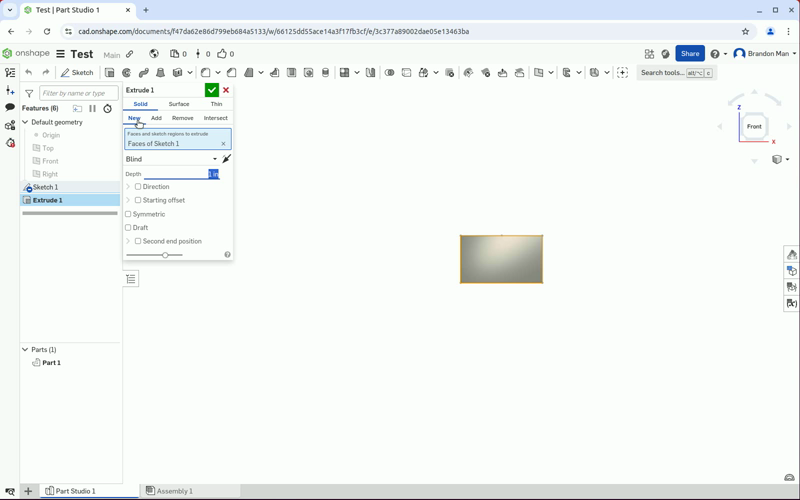
text(-23.108)
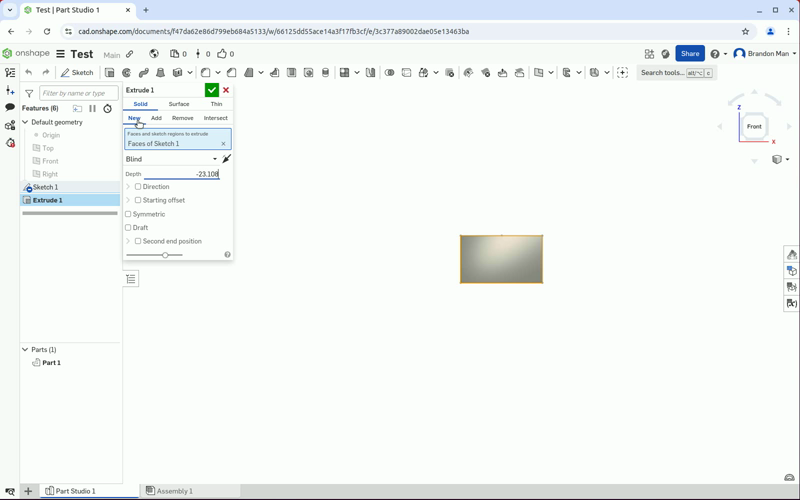
key(enter)
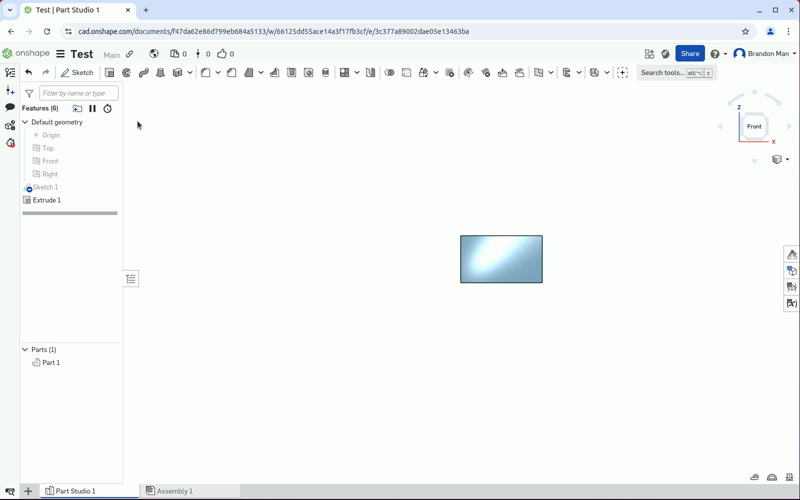
key(shift+h)
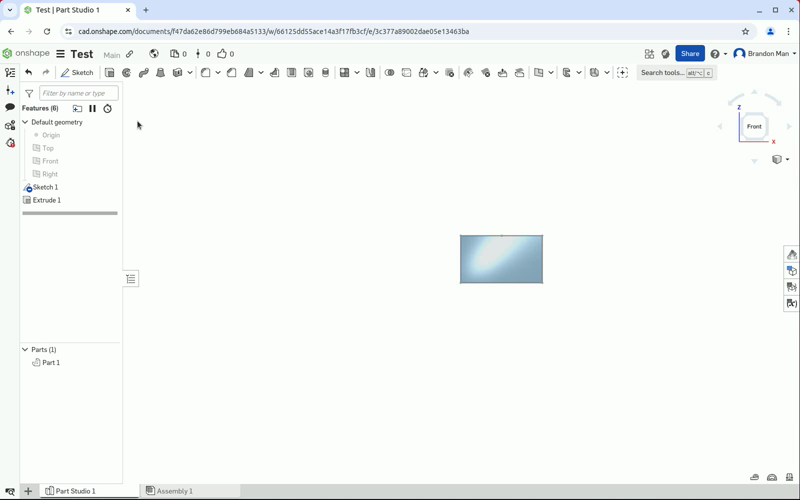
key(shift+h)
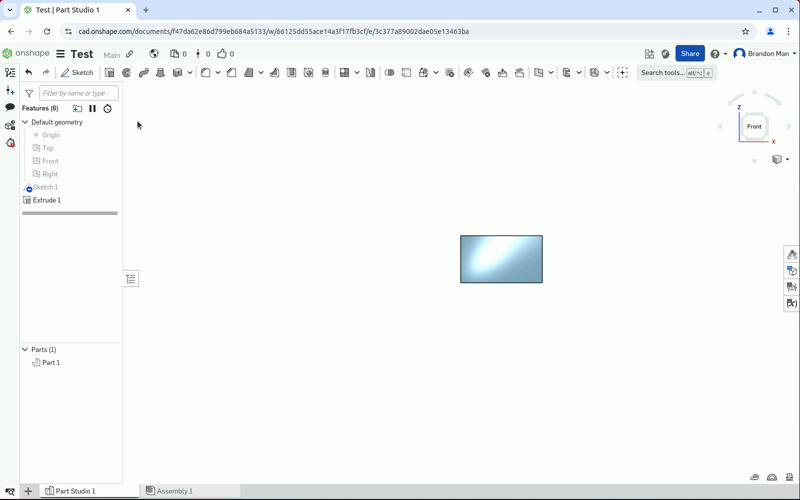
mouse_move(73, 189)
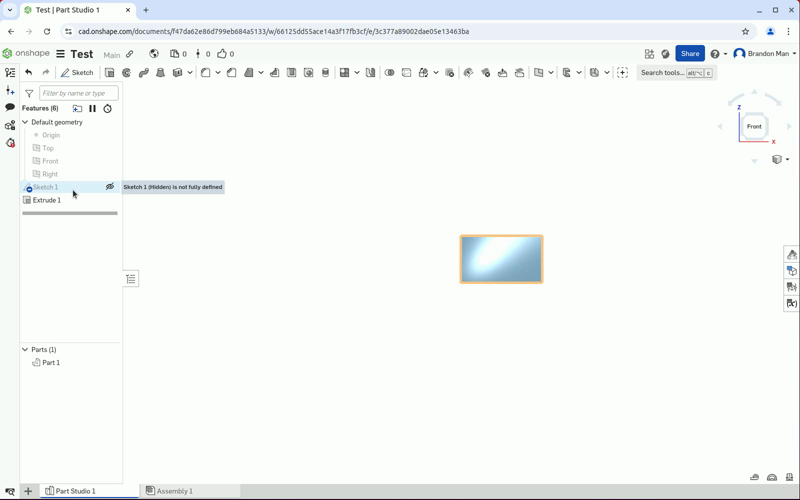
click(73, 189)
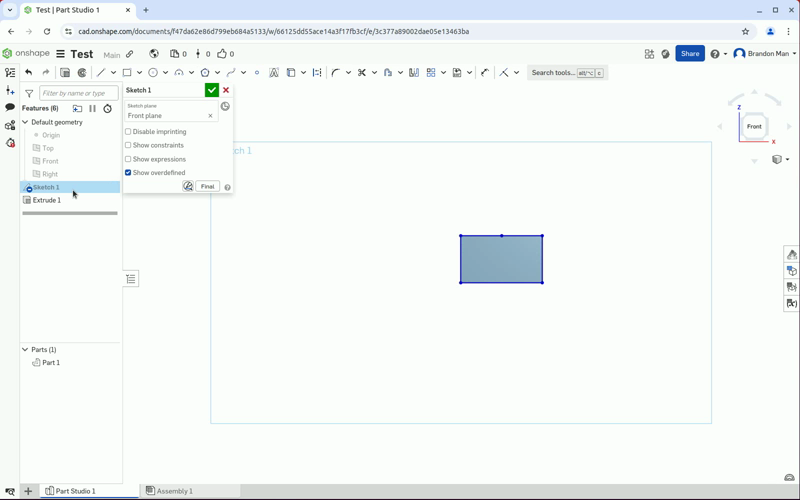
mouse_move(229, 92)
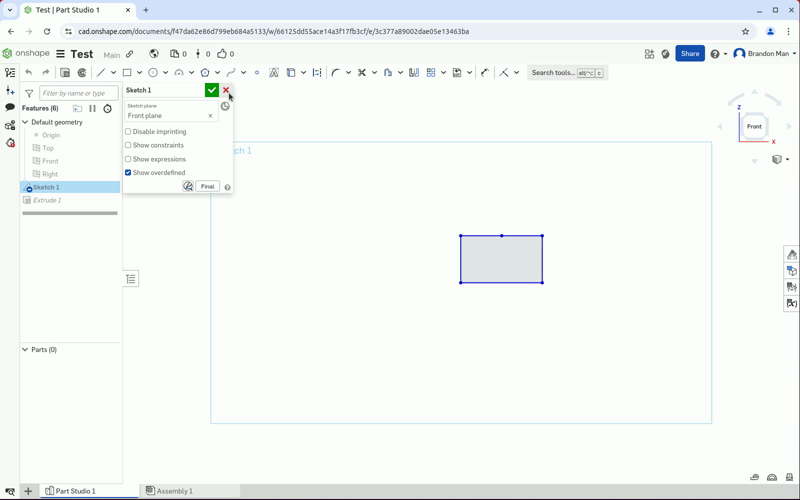
click(229, 92)
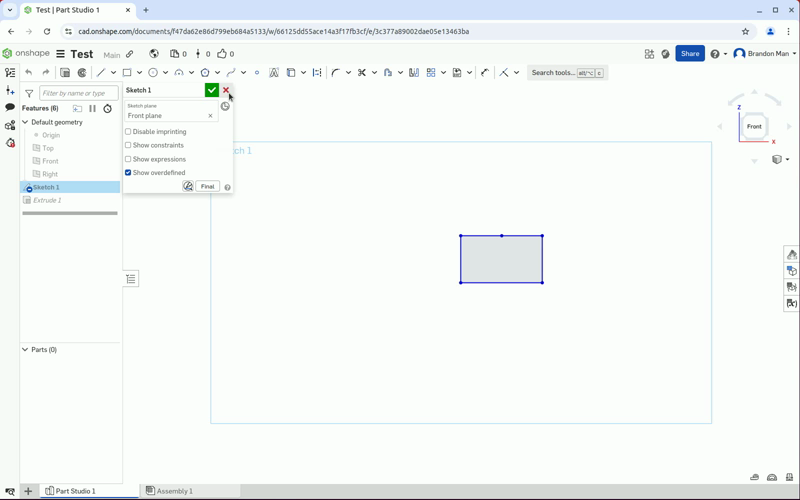
key(shift+s)
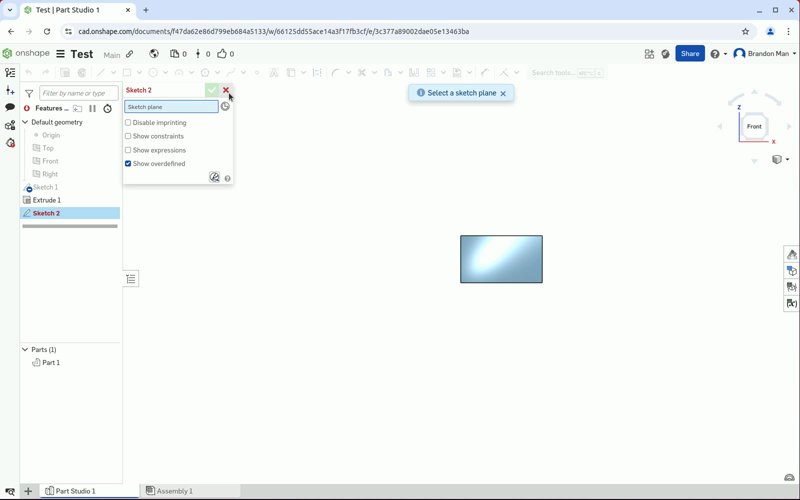
mouse_move(73, 163)
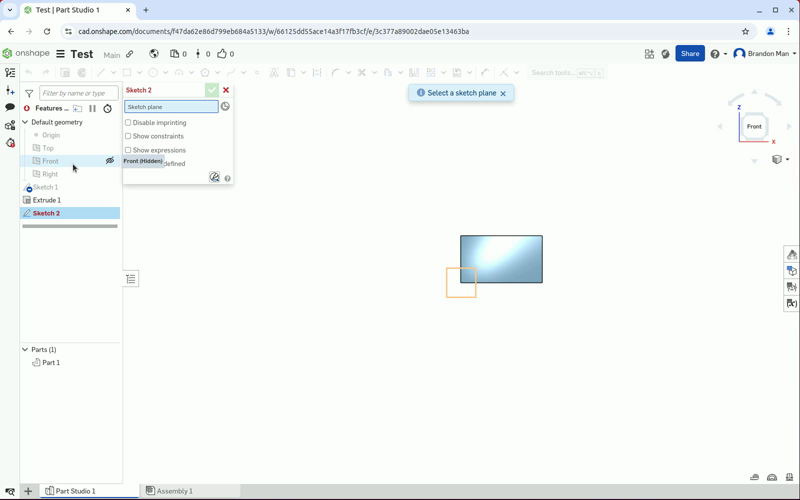
click(73, 163)
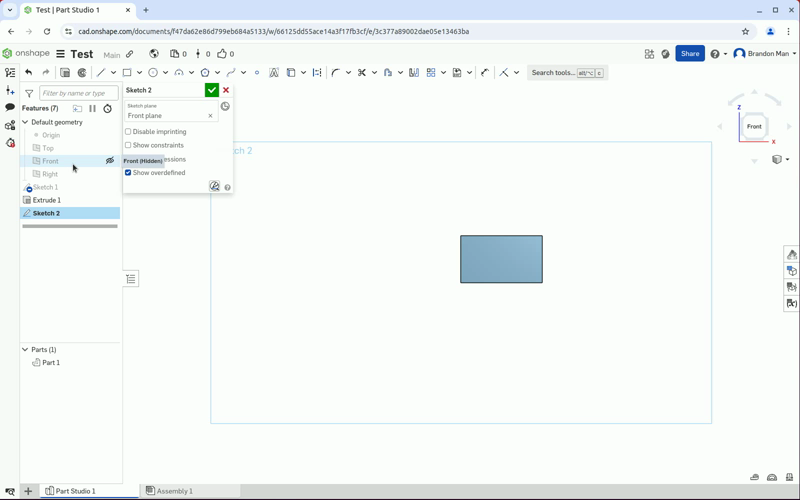
mouse_move(73, 352)
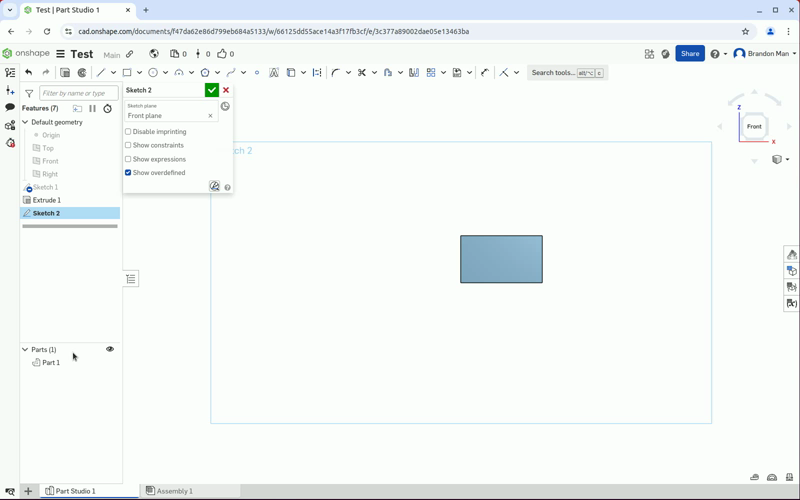
key(y)
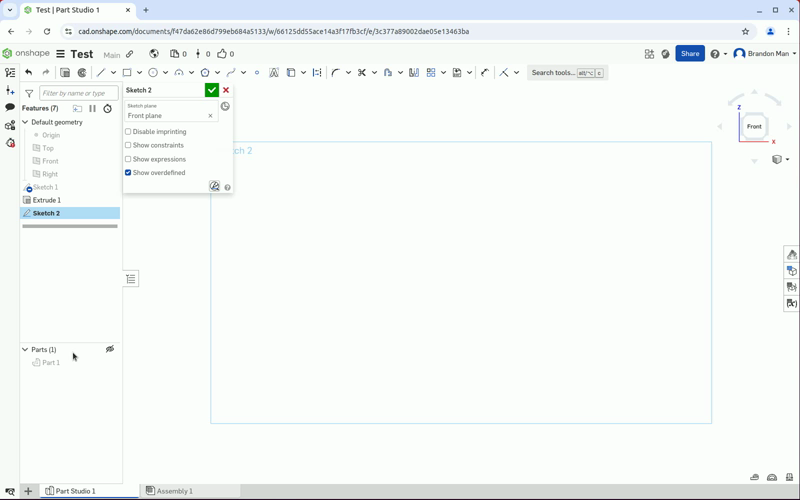
key(l)
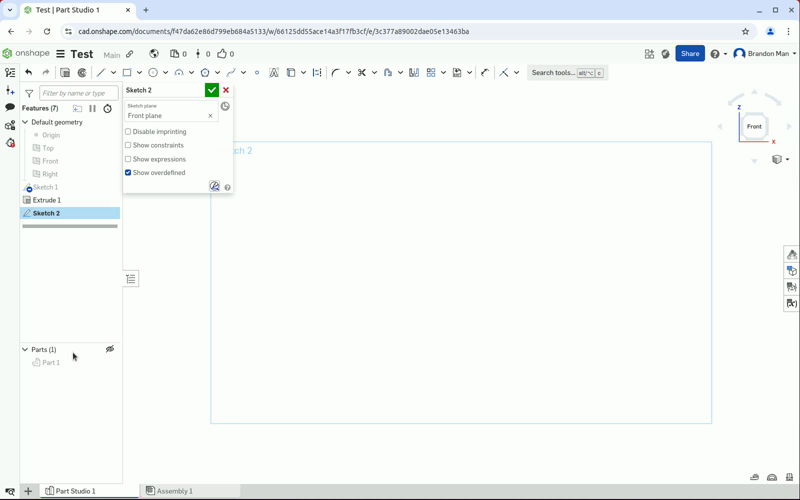
key_down(shift)
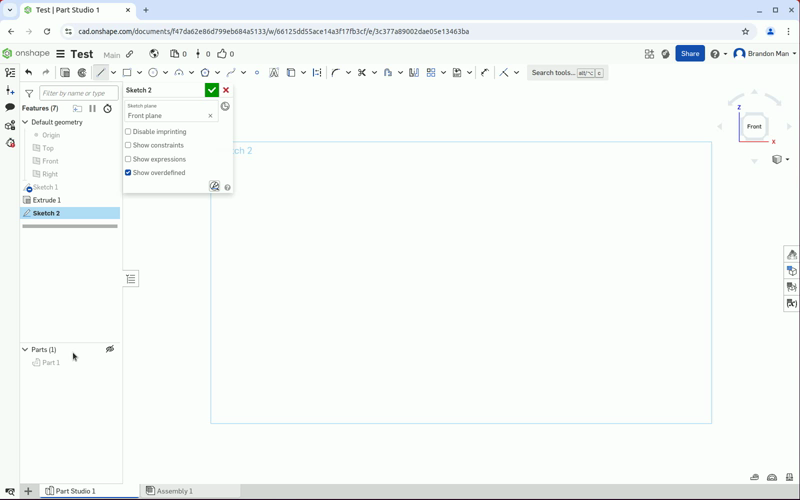
mouse_move(460, 236)
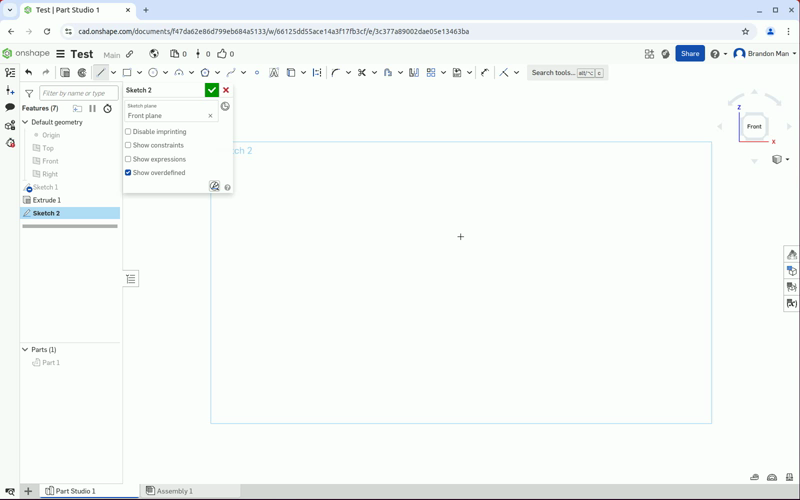
click(460, 236)
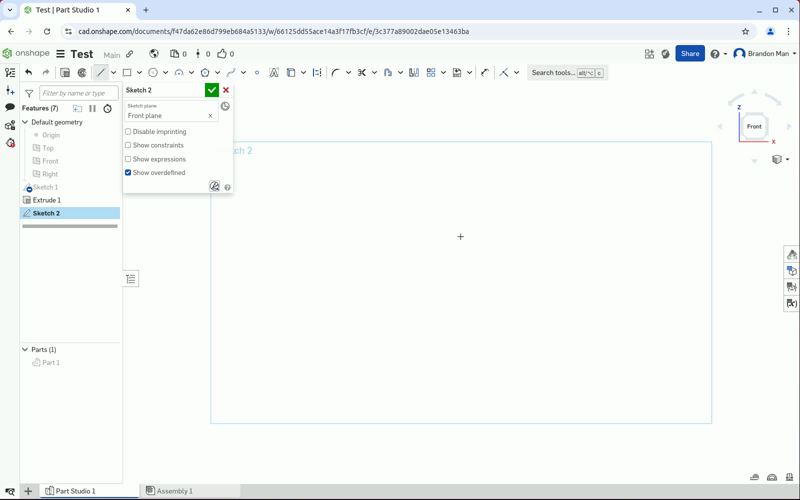
key_up(shift)
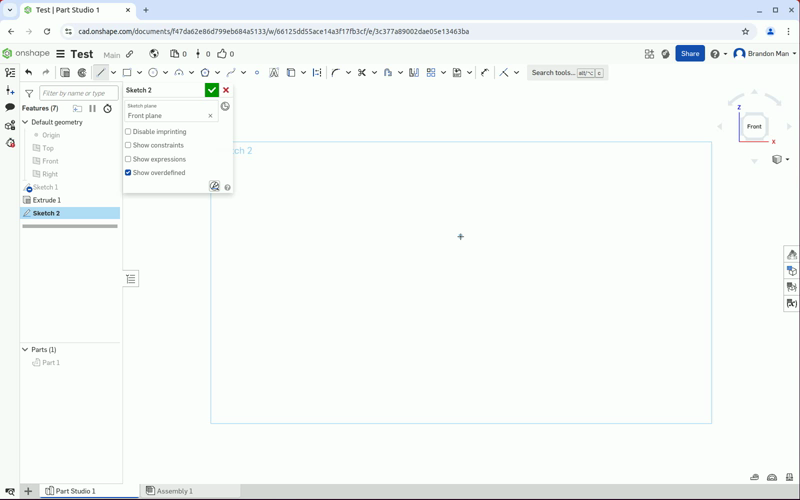
key_down(shift)
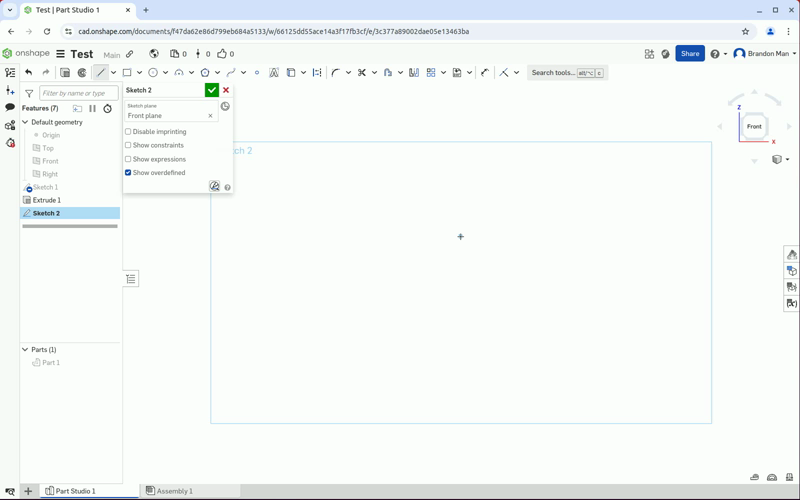
mouse_move(490, 236)
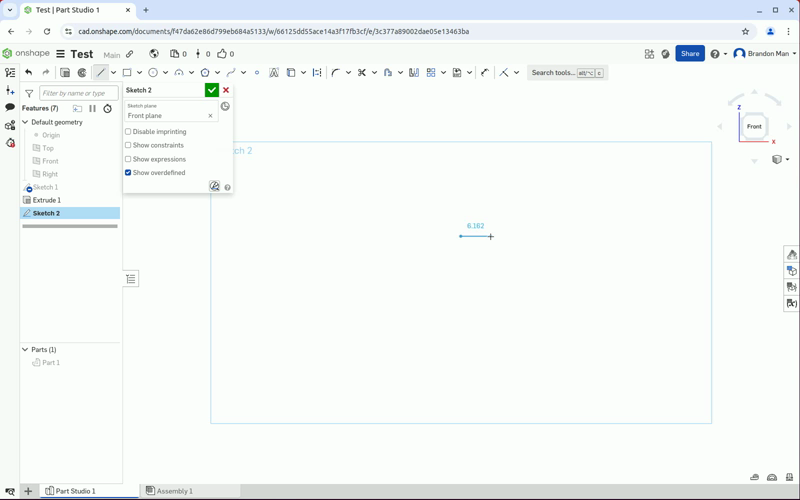
mouse_move(501, 236)
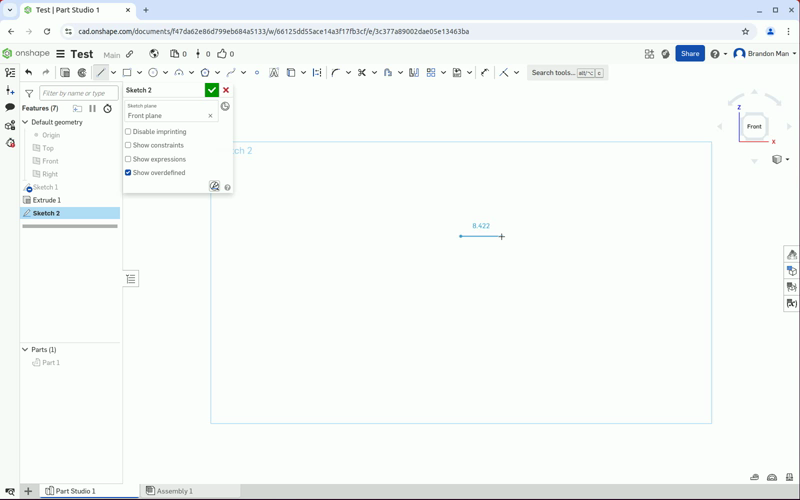
click(501, 236)
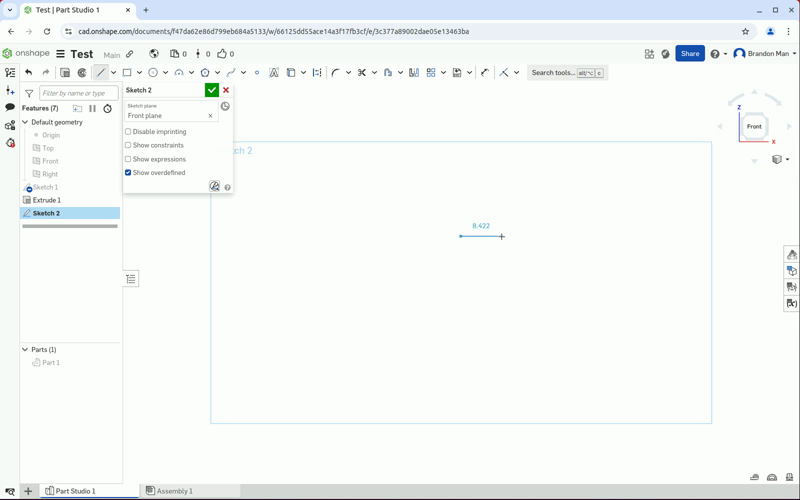
key_up(shift)
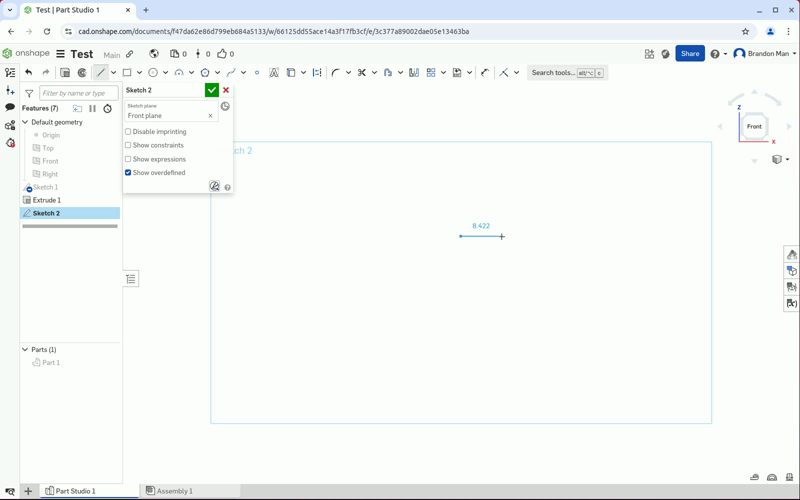
key_down(shift)
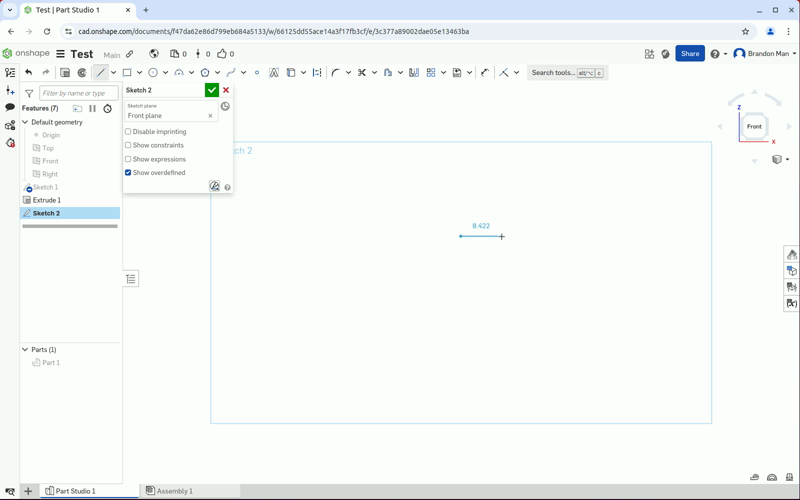
mouse_move(531, 236)
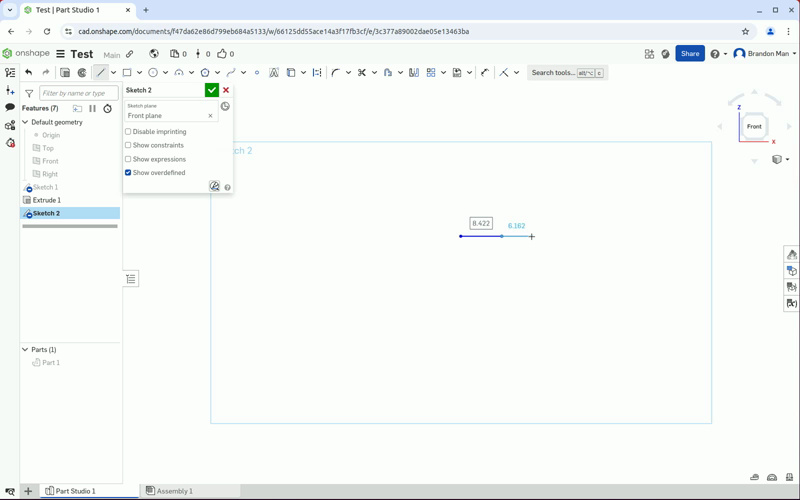
mouse_move(542, 236)
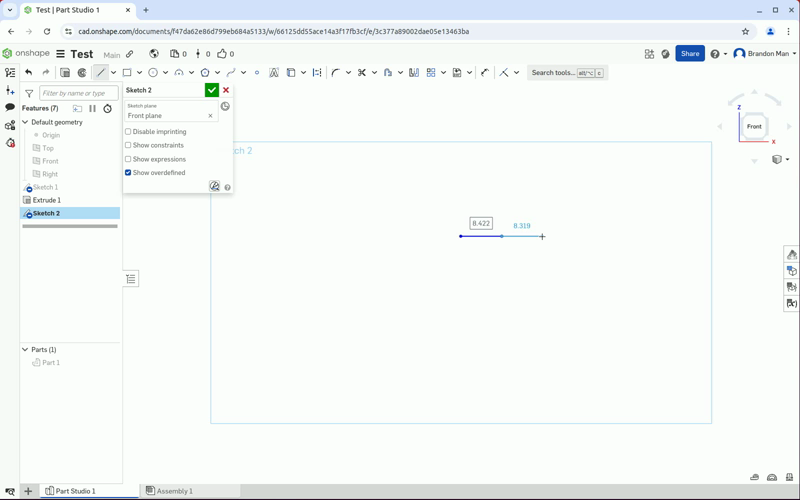
click(542, 236)
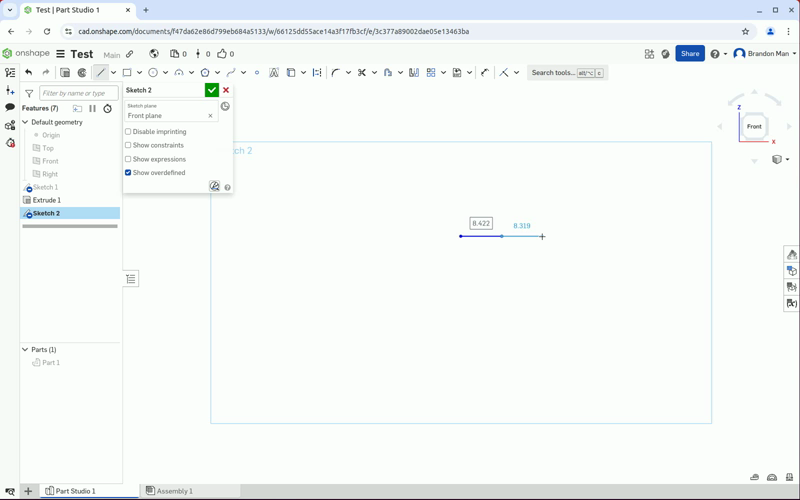
key_up(shift)
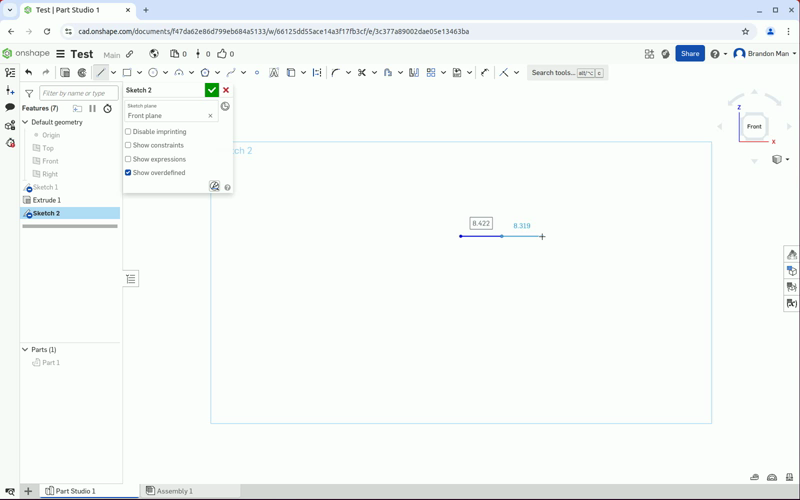
key_down(shift)
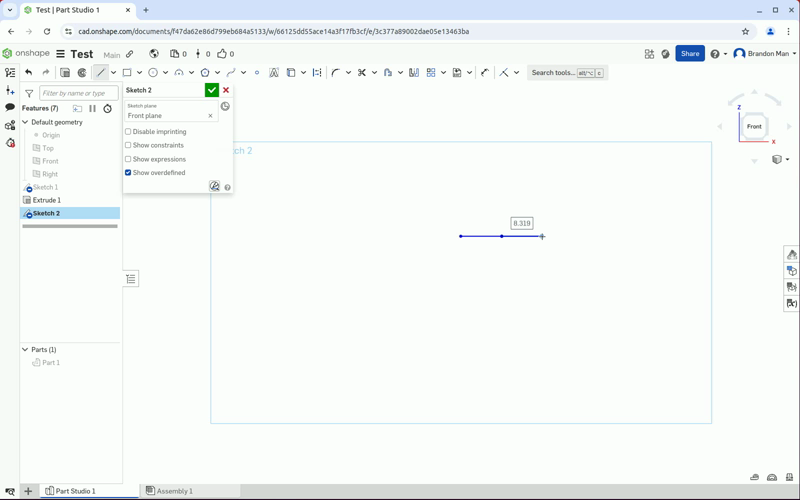
mouse_move(572, 236)
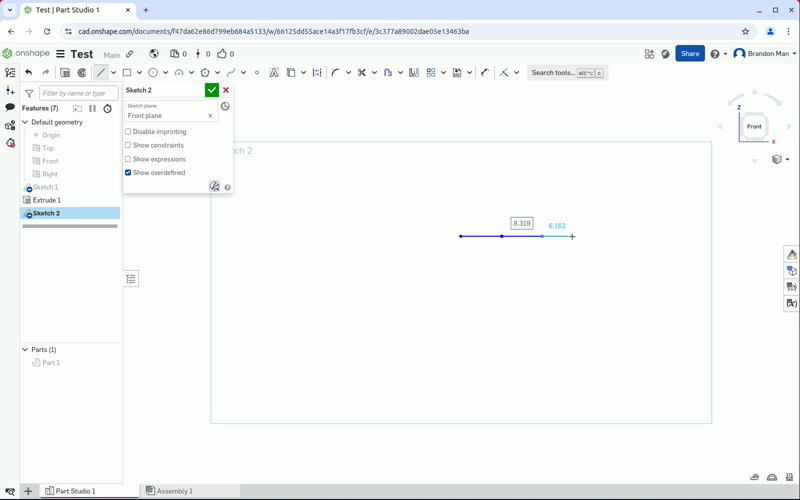
mouse_move(501, 192)
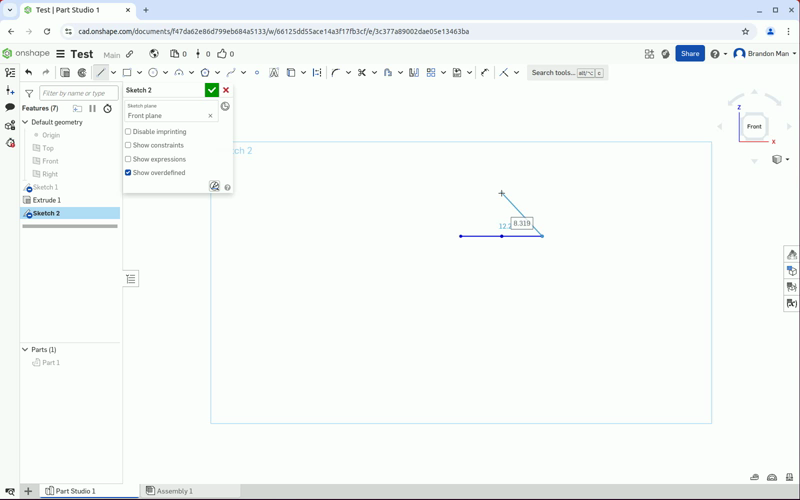
click(501, 192)
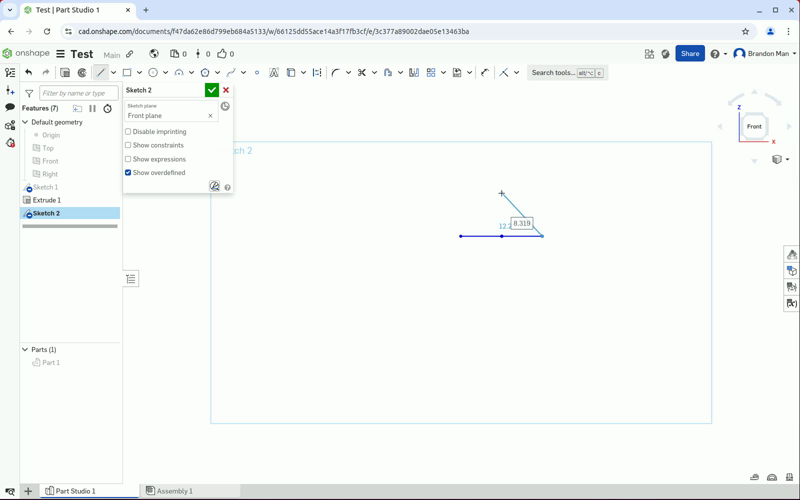
key_up(shift)
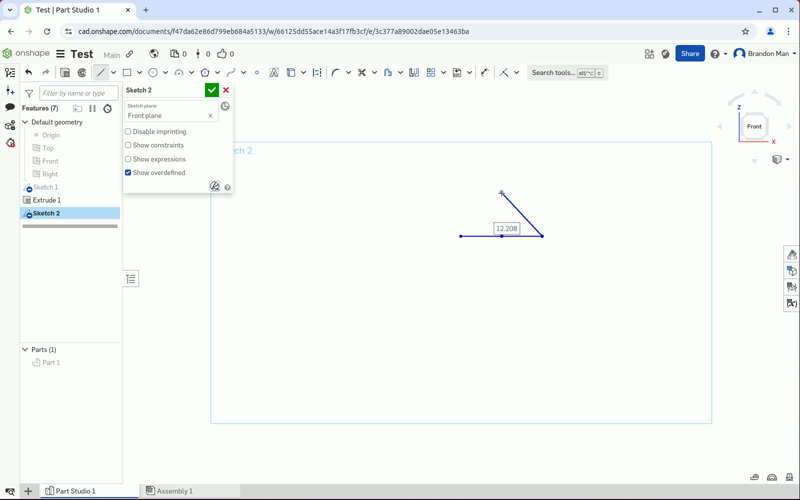
mouse_move(531, 192)
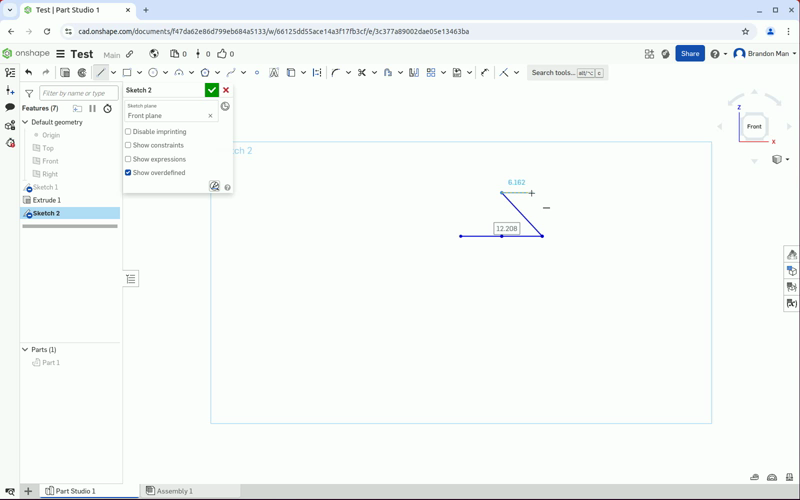
key_down(shift)
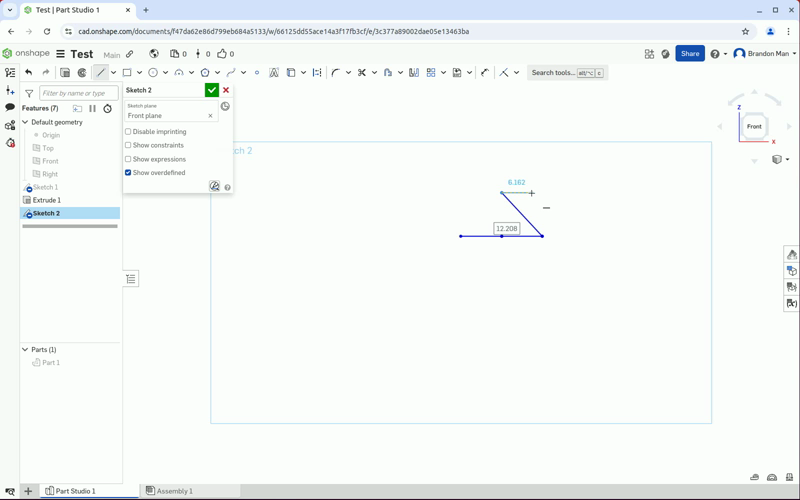
mouse_move(460, 236)
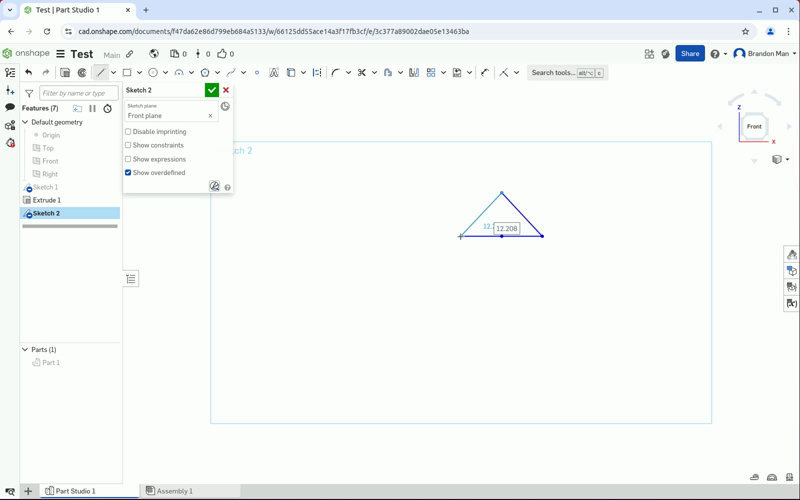
key_up(shift)
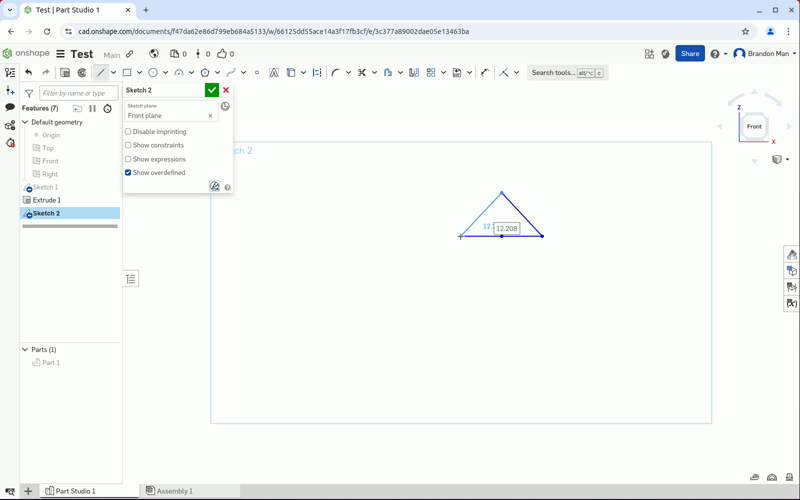
click(460, 236)
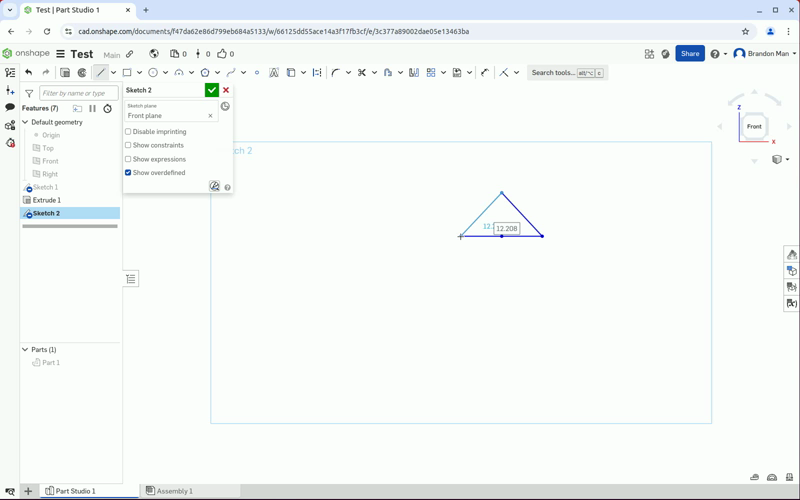
key(esc)
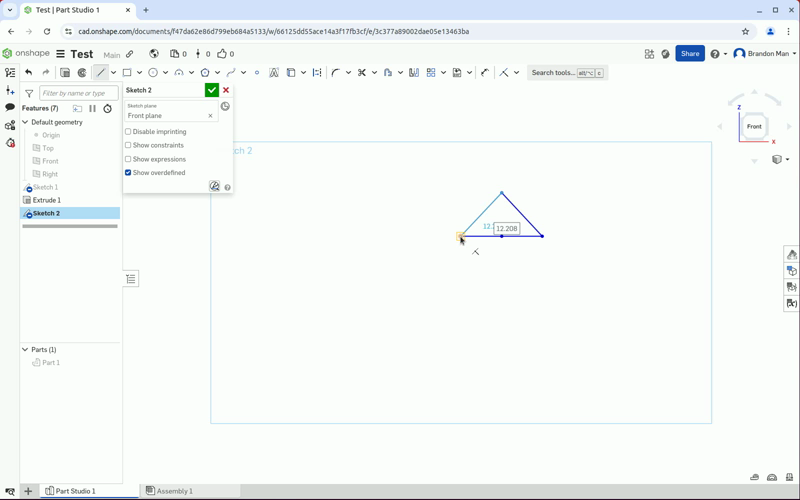
mouse_move(518, 215)
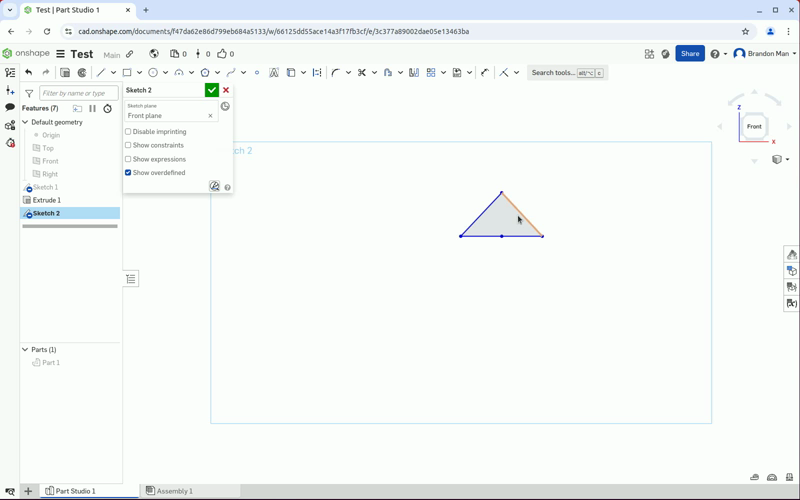
scroll(6)
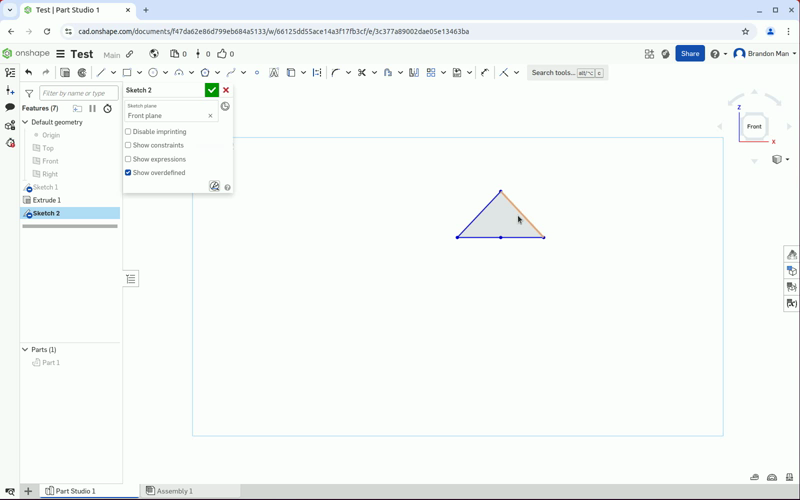
scroll(6)
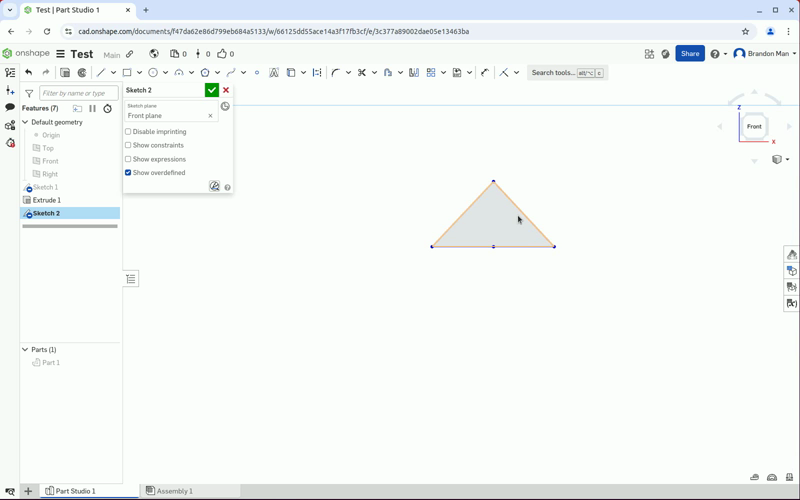
scroll(6)
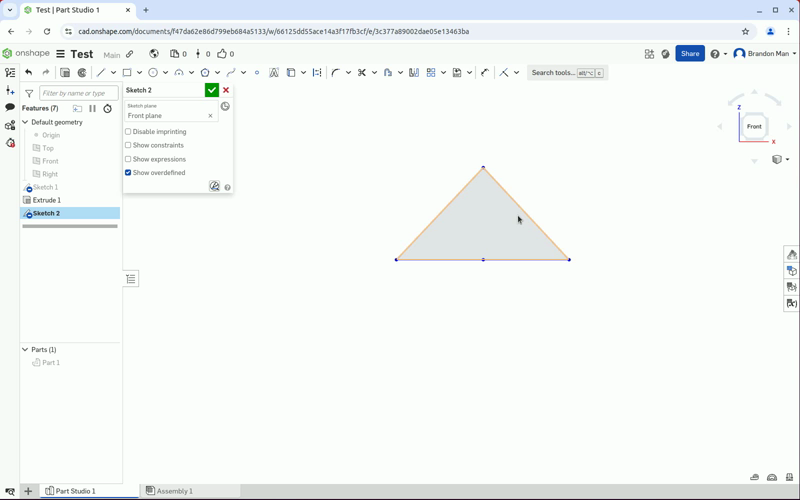
scroll(6)
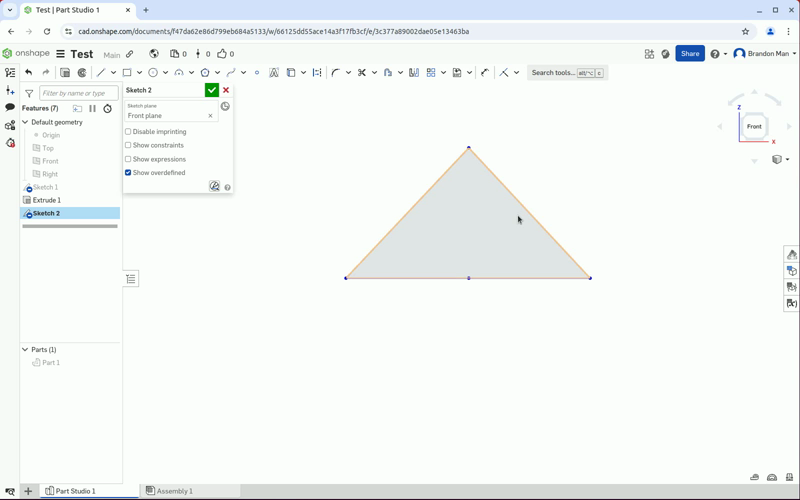
scroll(6)
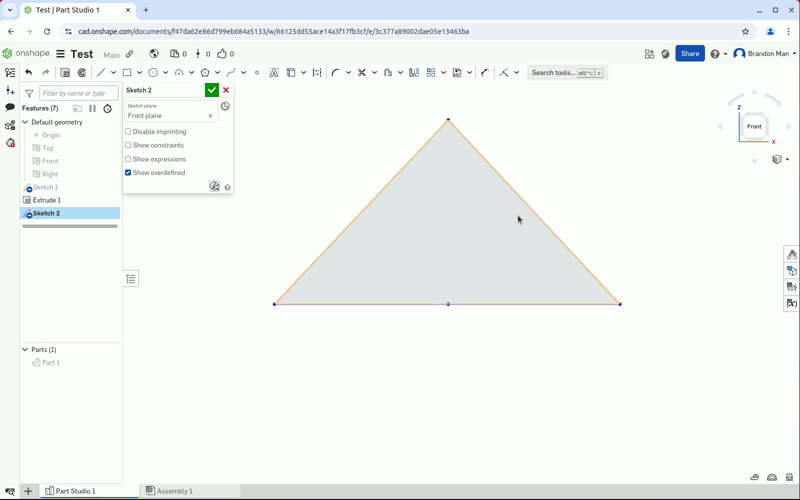
scroll(6)
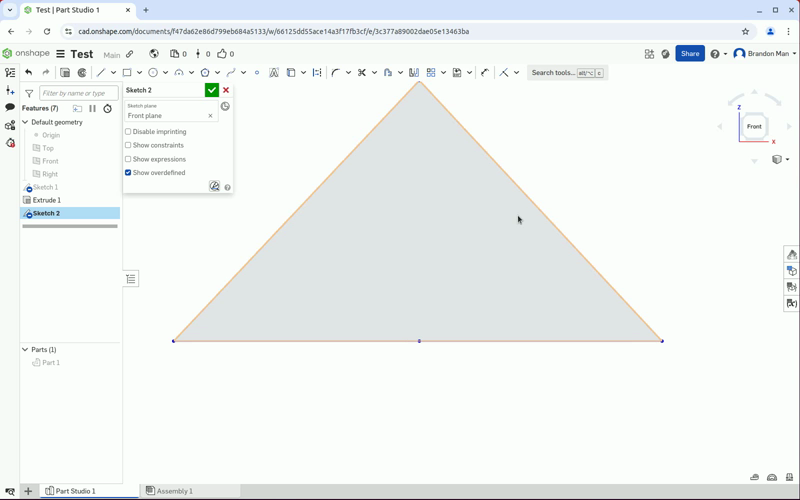
scroll(6)
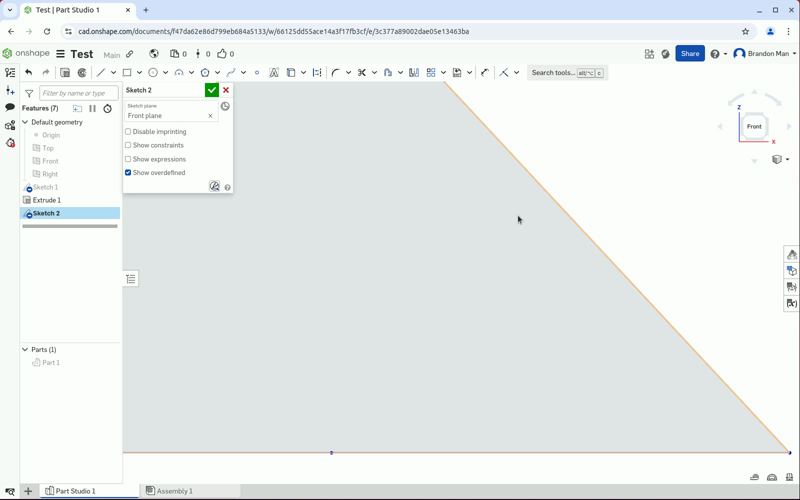
click(518, 215)
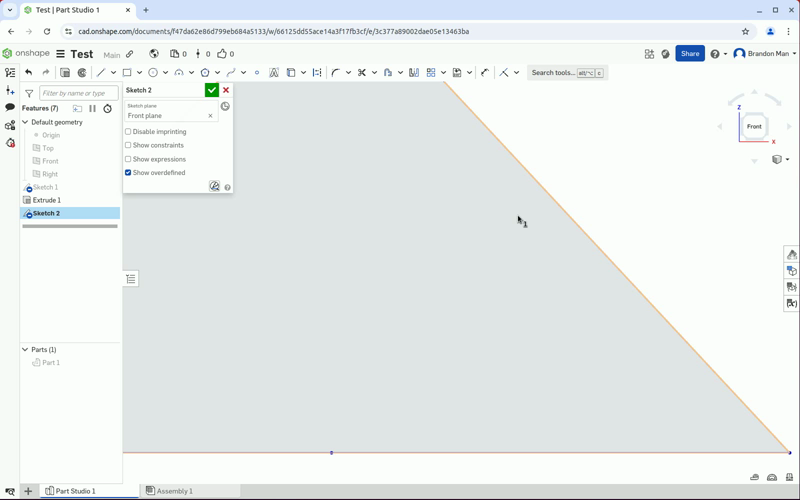
scroll(-6)
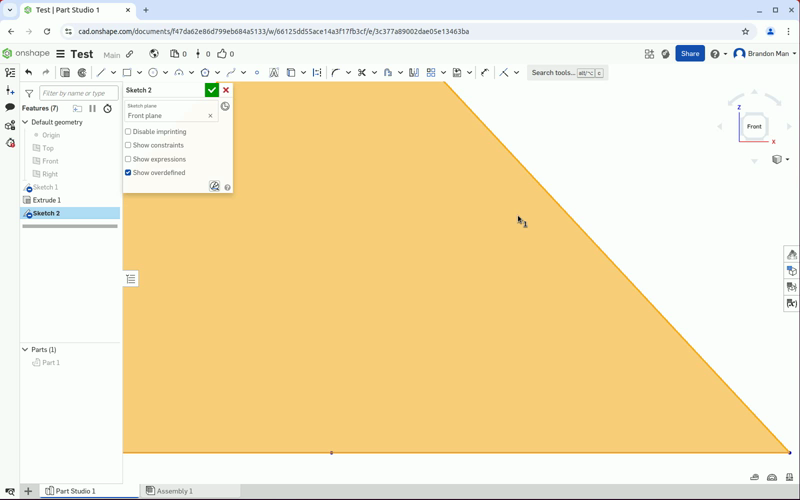
scroll(-6)
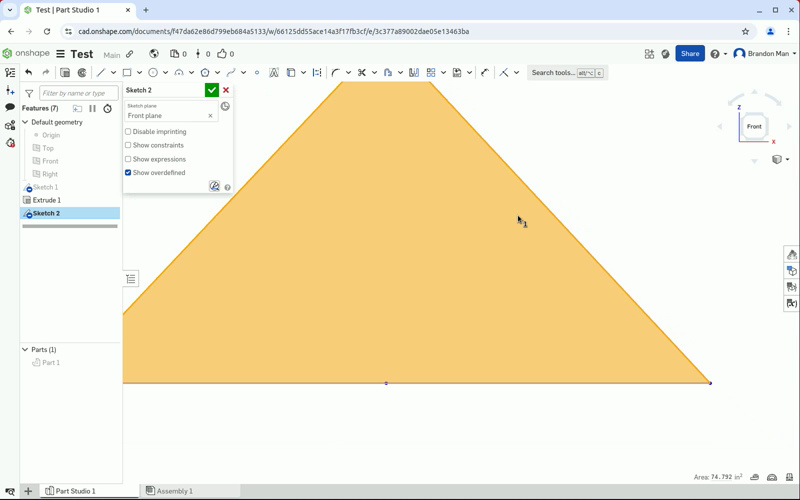
scroll(-6)
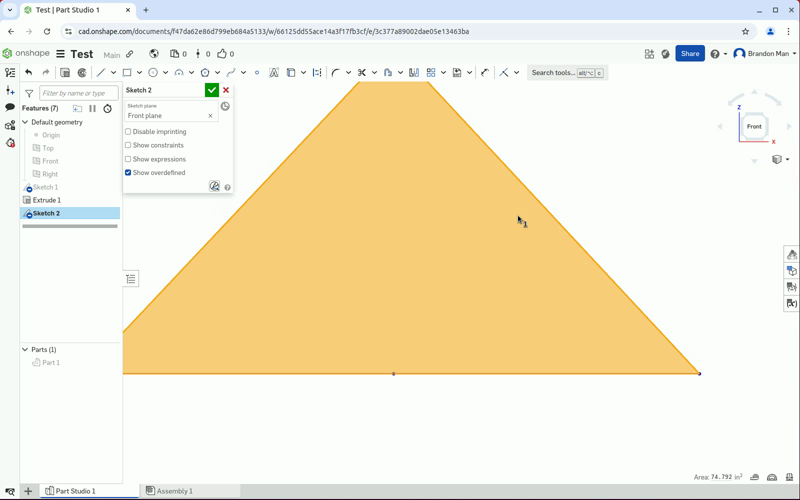
scroll(-6)
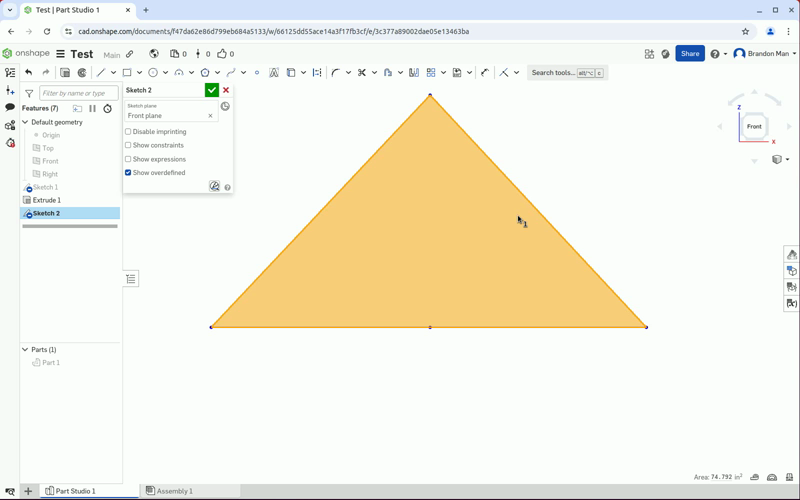
scroll(-6)
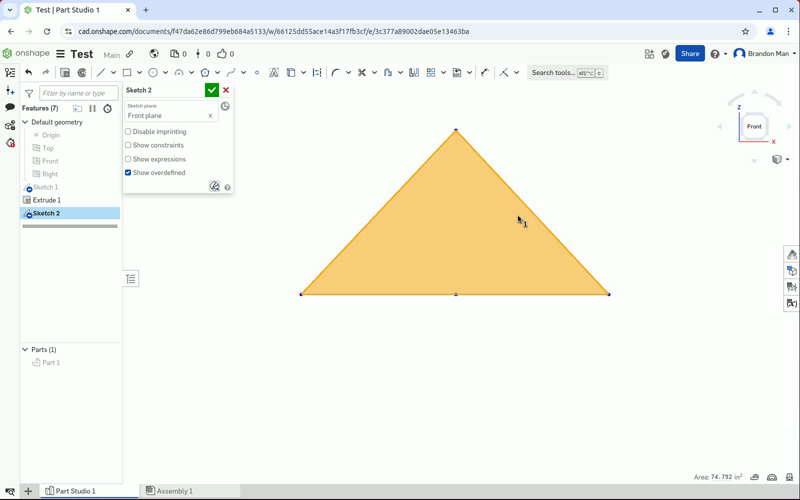
scroll(-6)
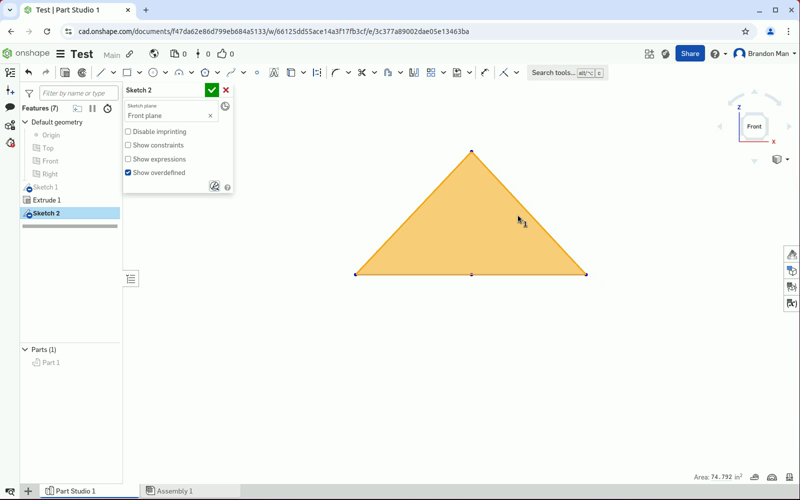
scroll(-6)
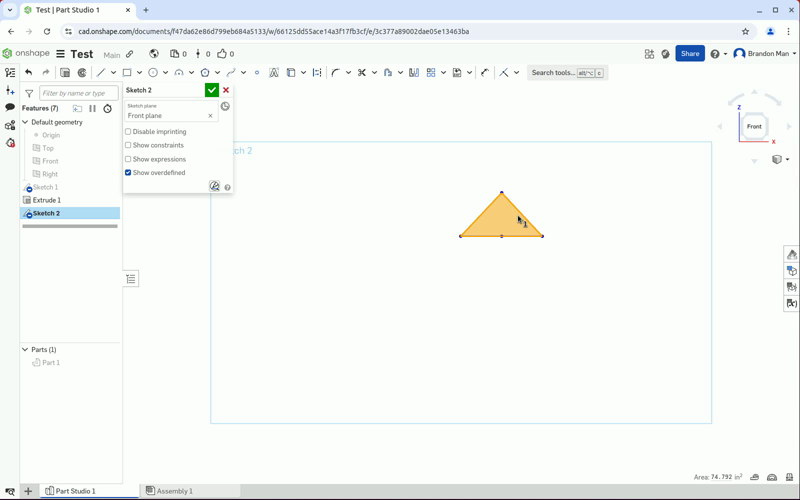
mouse_move(73, 352)
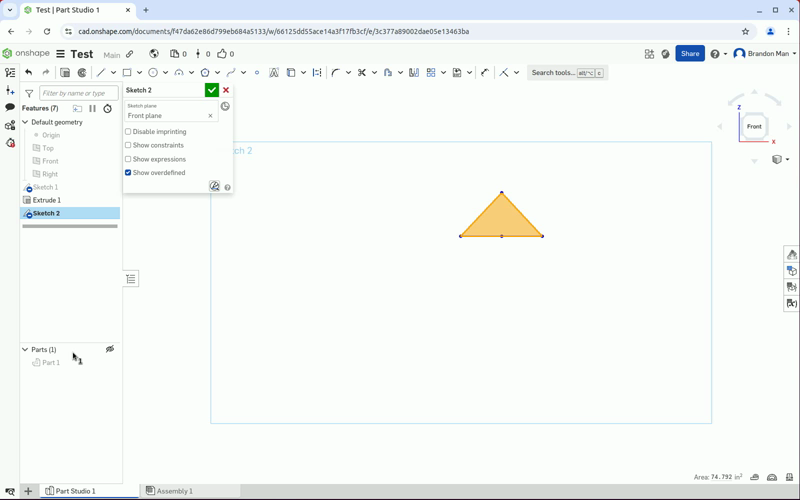
key(shift+y)
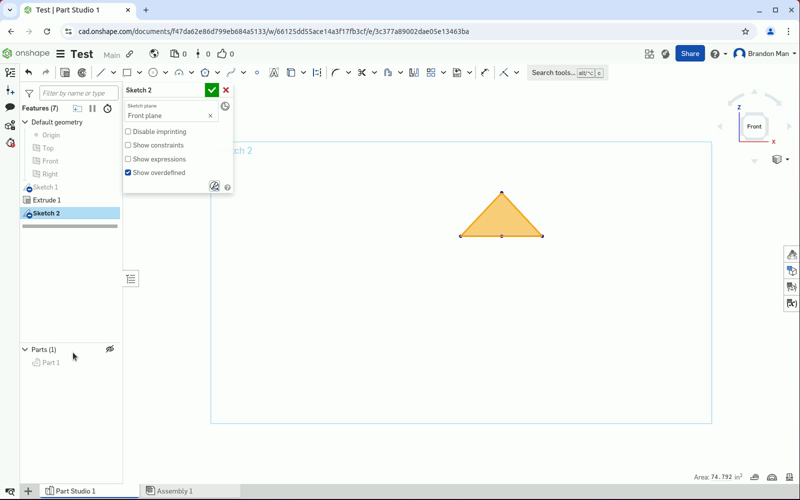
key(shift+e)
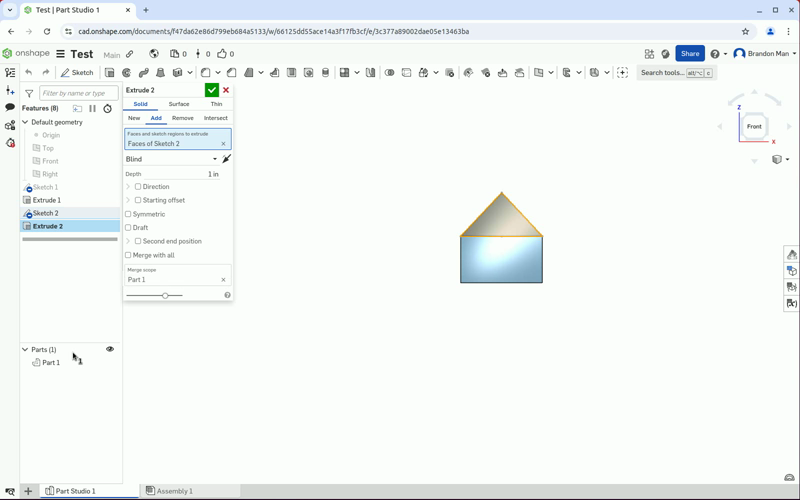
mouse_move(143, 106)
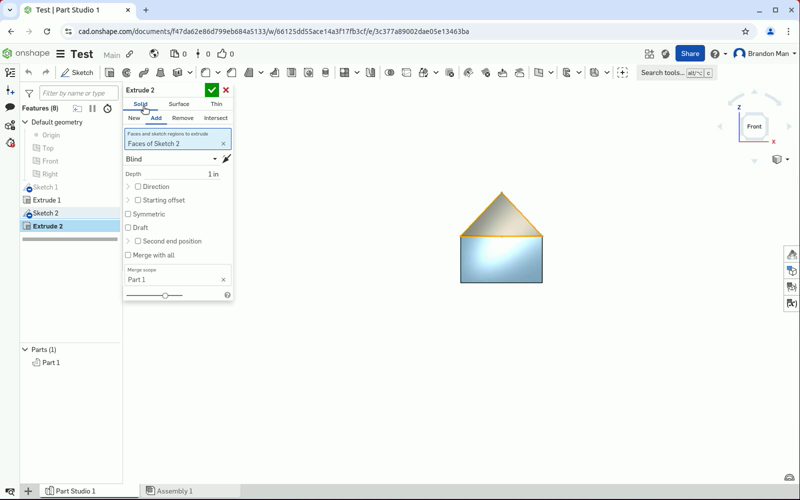
click(143, 106)
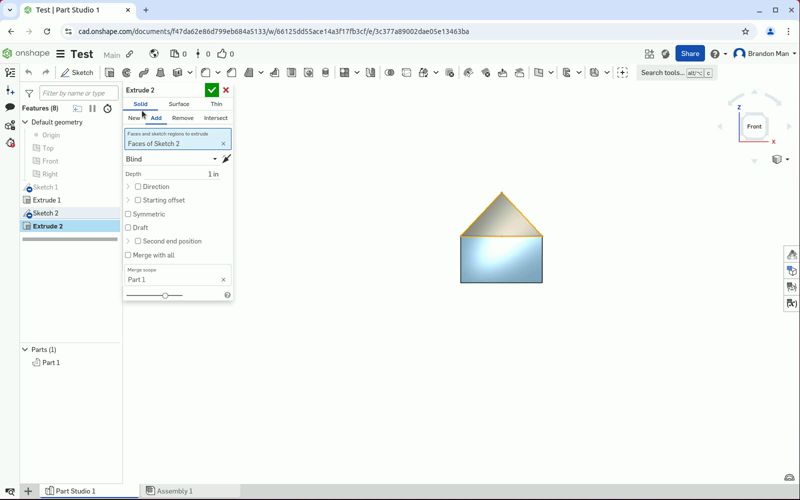
mouse_move(137, 120)
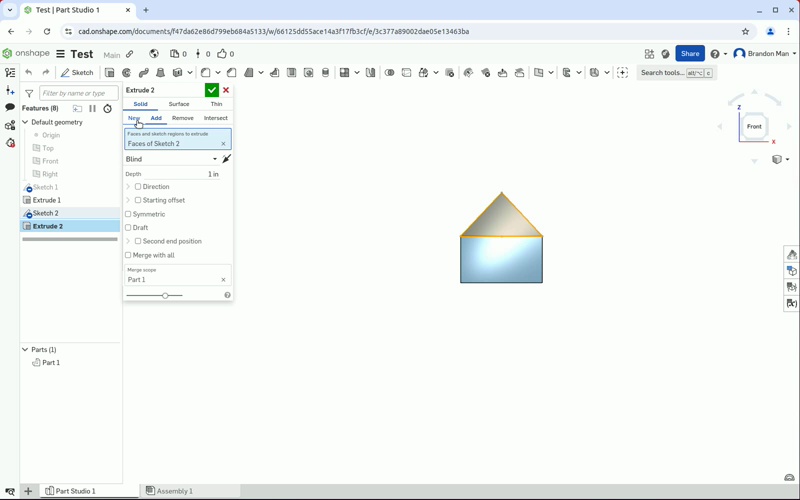
click(137, 120)
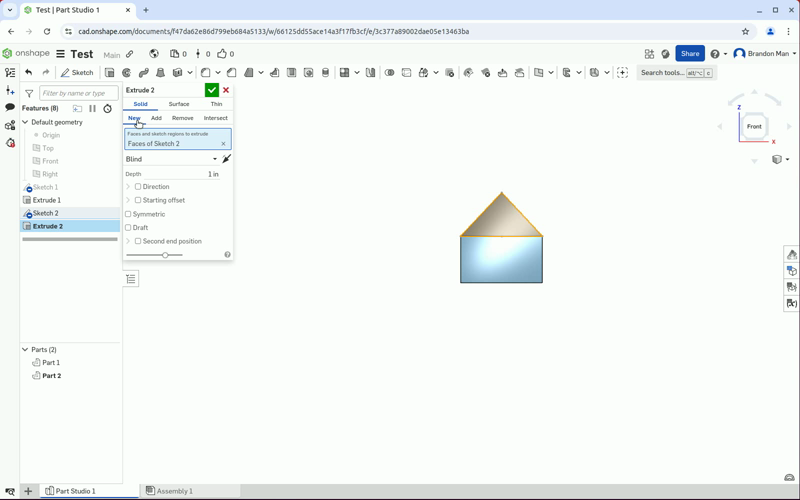
key(tab, 4)
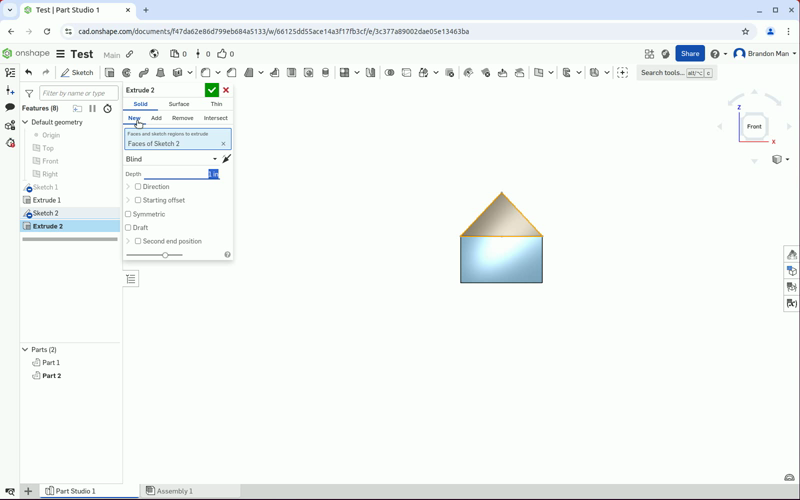
text(-23.108)
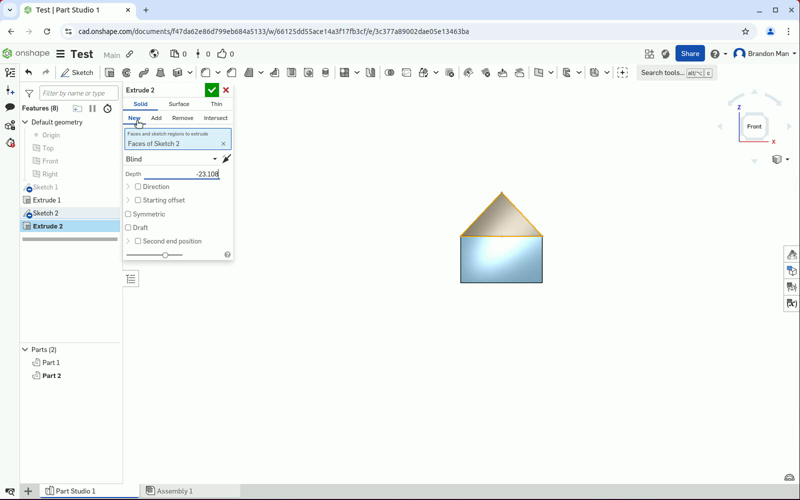
key(enter)
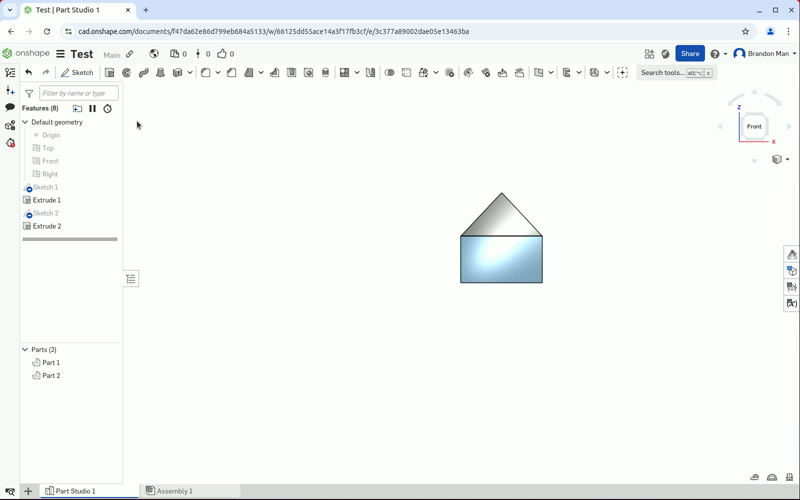
key(shift+h)
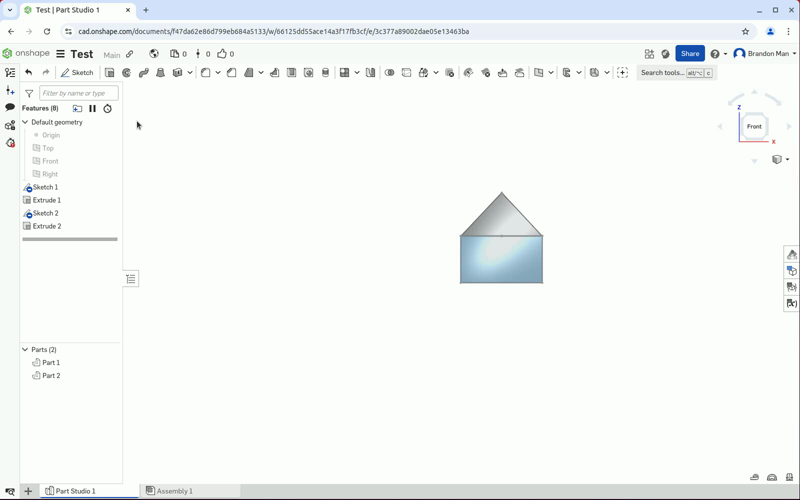
key(shift+h)
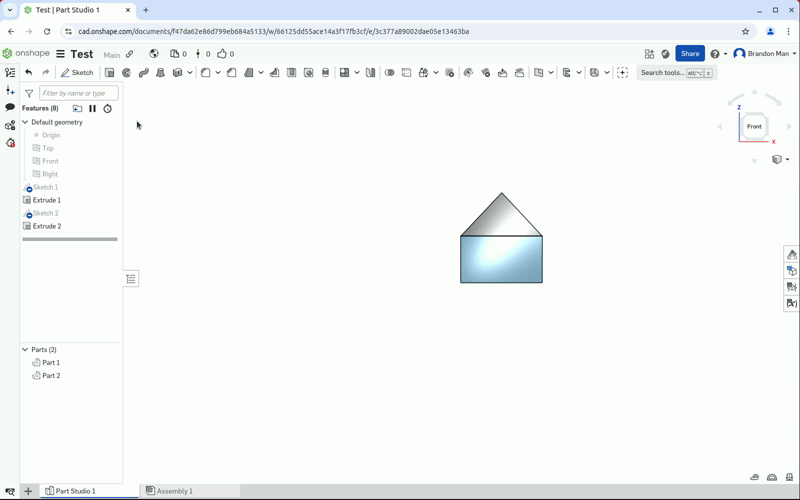
mouse_move(73, 189)
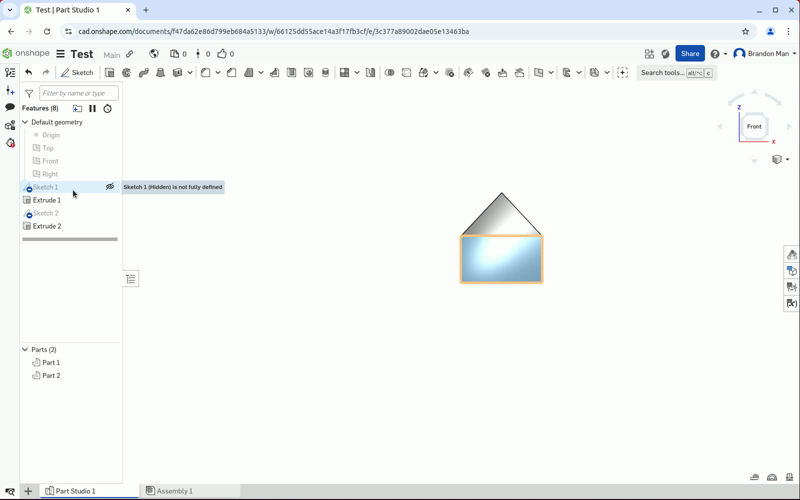
click(73, 189)
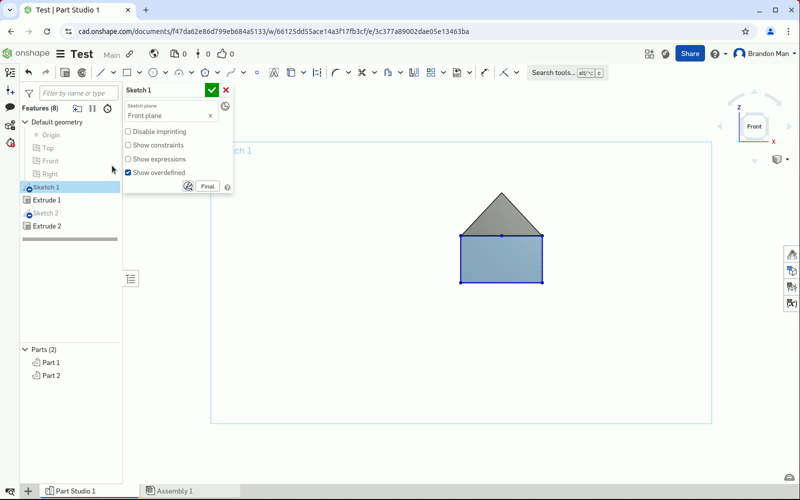
mouse_move(229, 92)
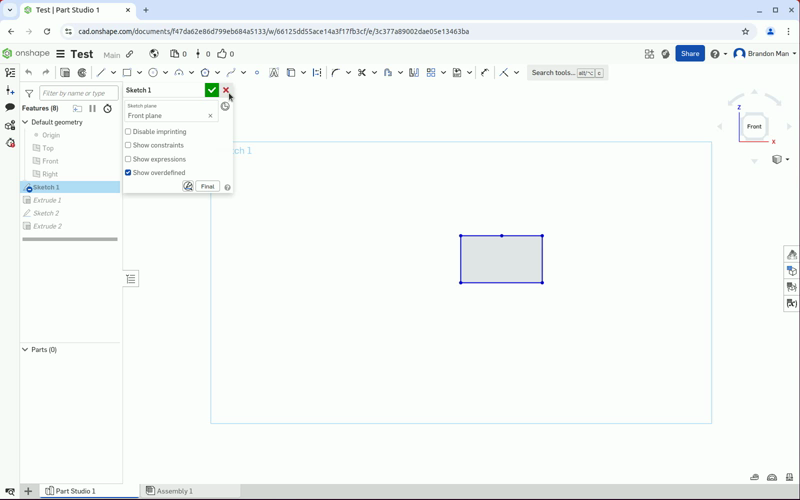
click(229, 92)
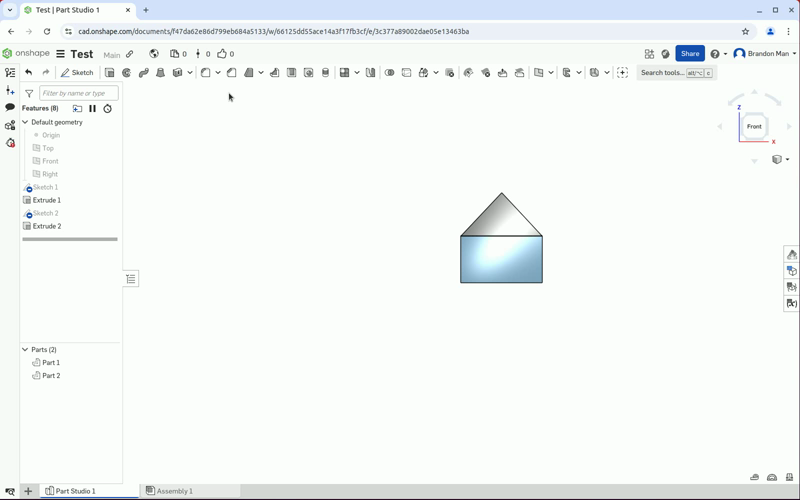
mouse_move(73, 352)
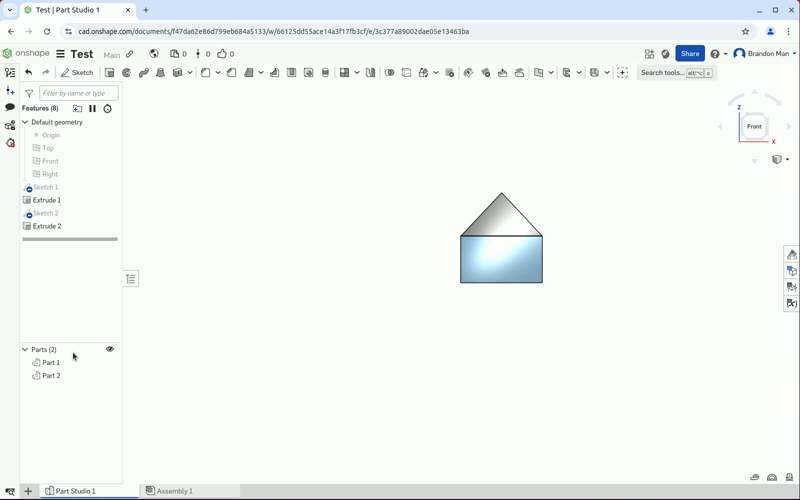
key(y)
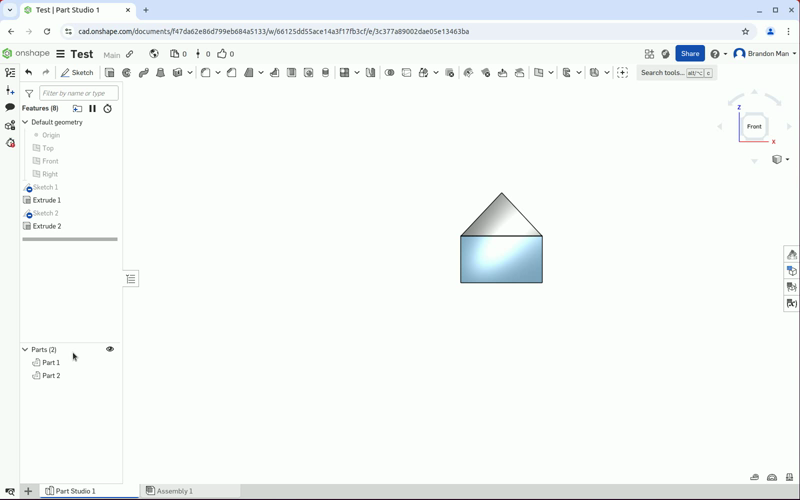
key(shift+p)
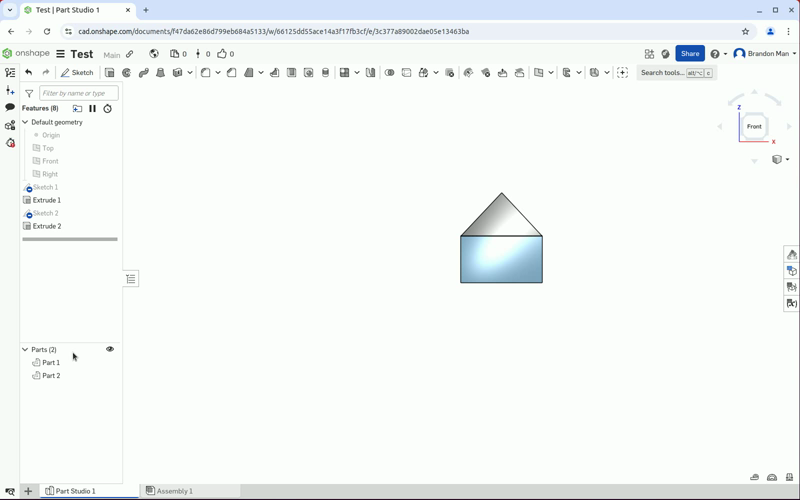
key(space)
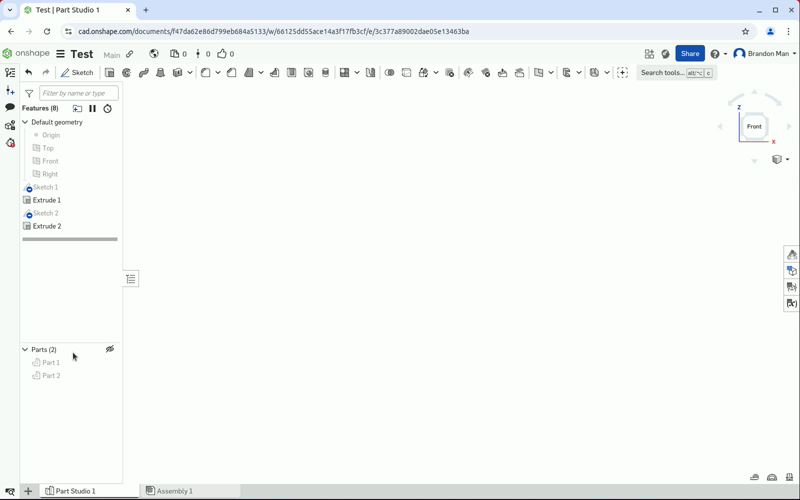
key_down(shift)
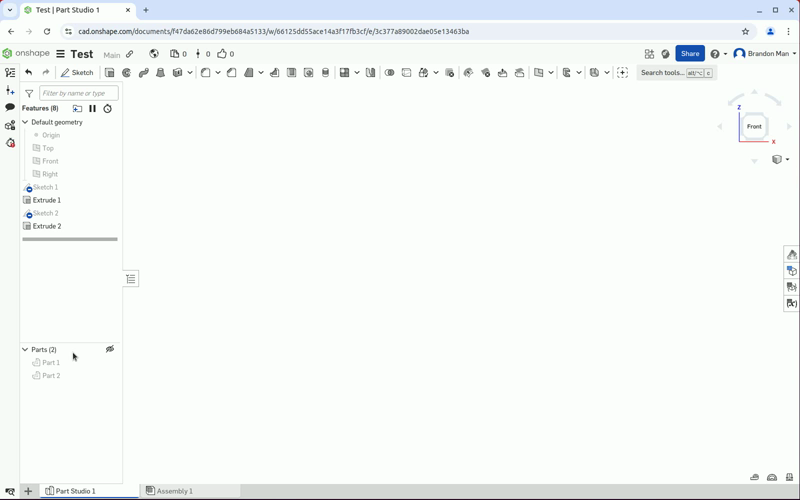
key(left)
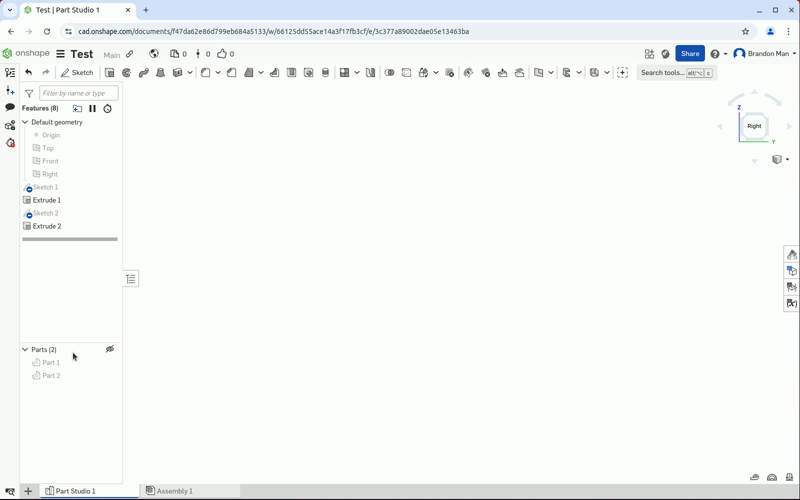
key_up(shift)
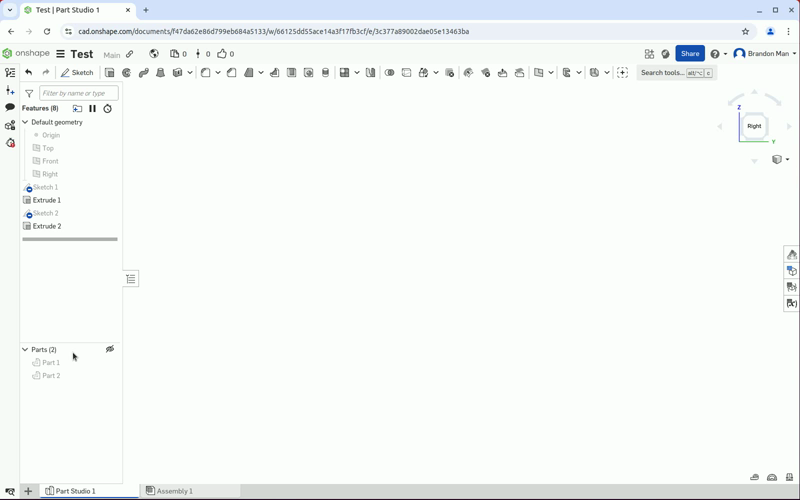
mouse_move(73, 352)
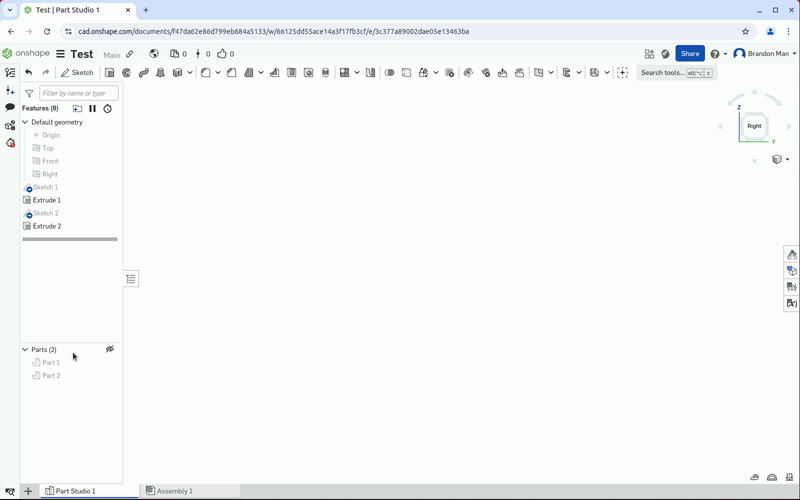
key(shift+y)
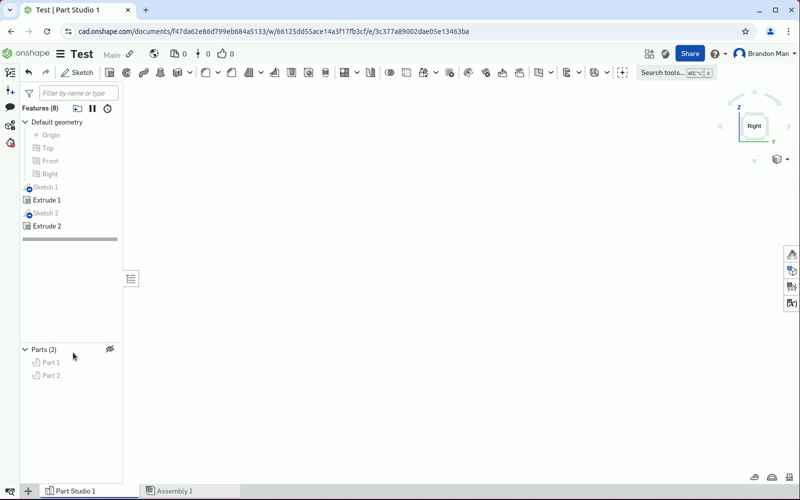
key(shift+s)
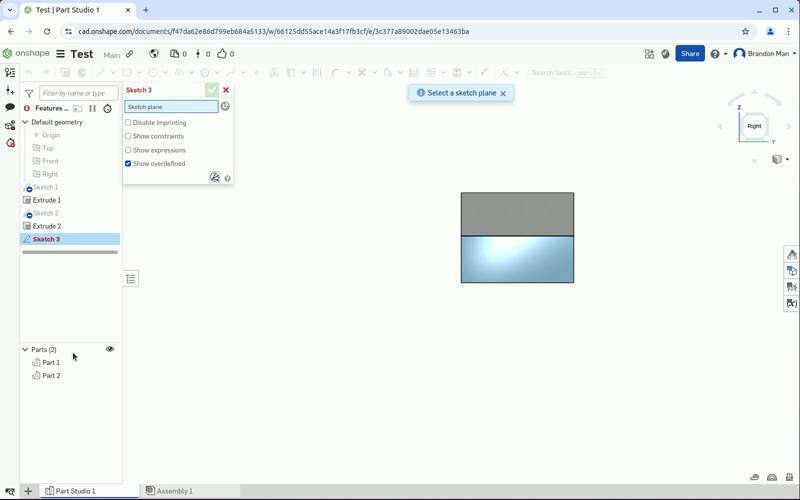
mouse_move(73, 176)
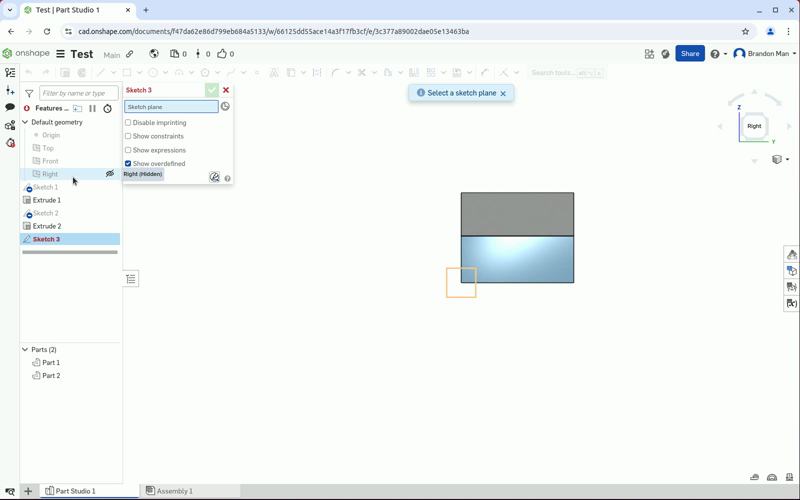
click(73, 176)
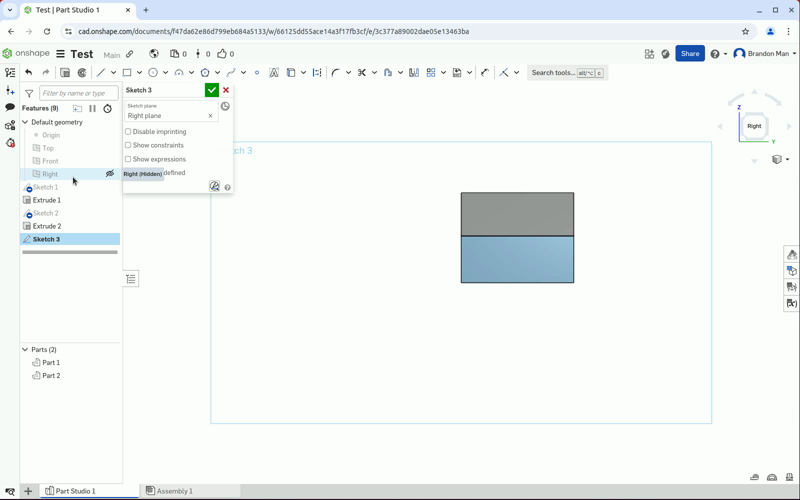
mouse_move(73, 352)
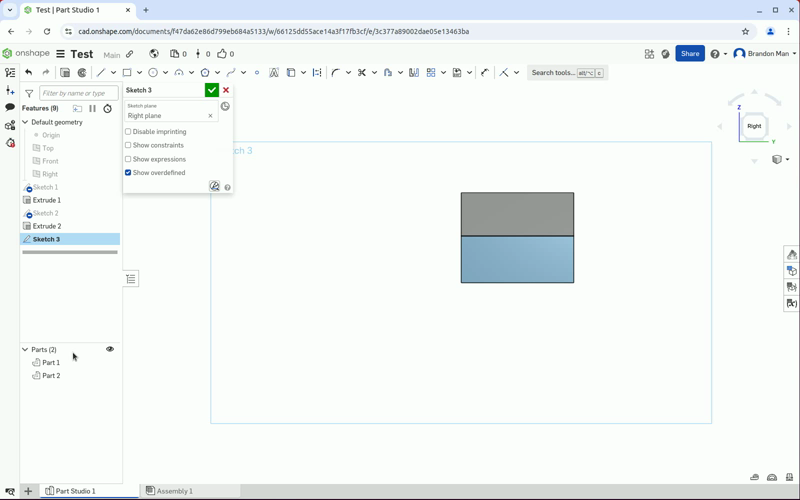
key(y)
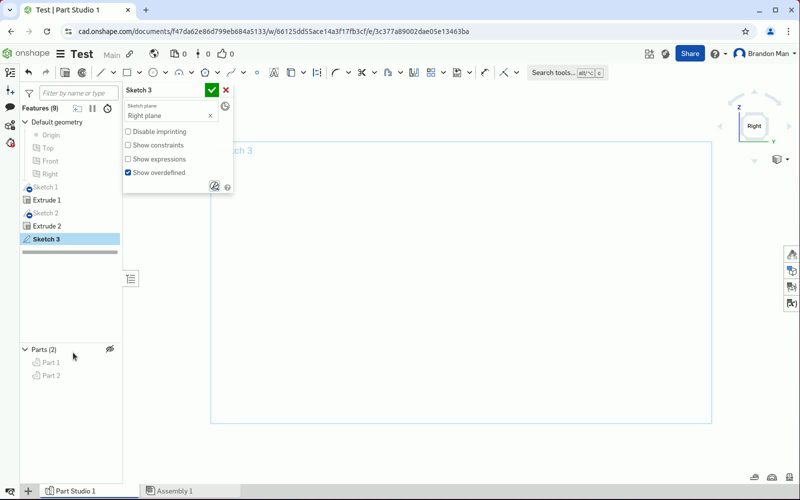
key(l)
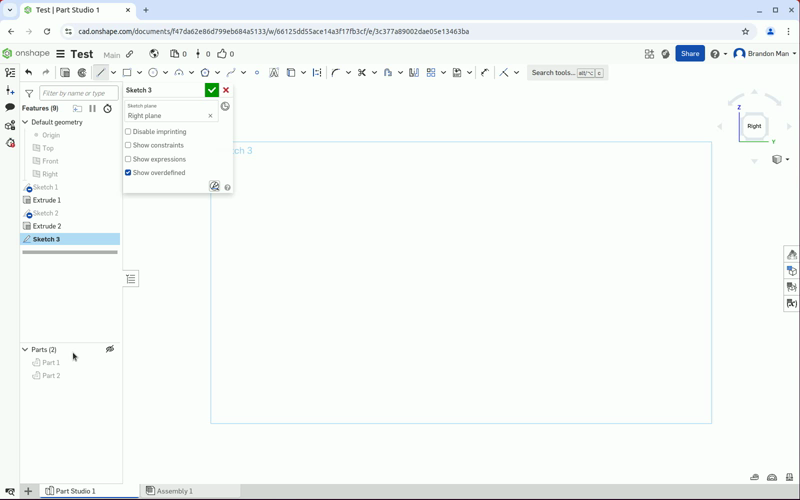
key_down(shift)
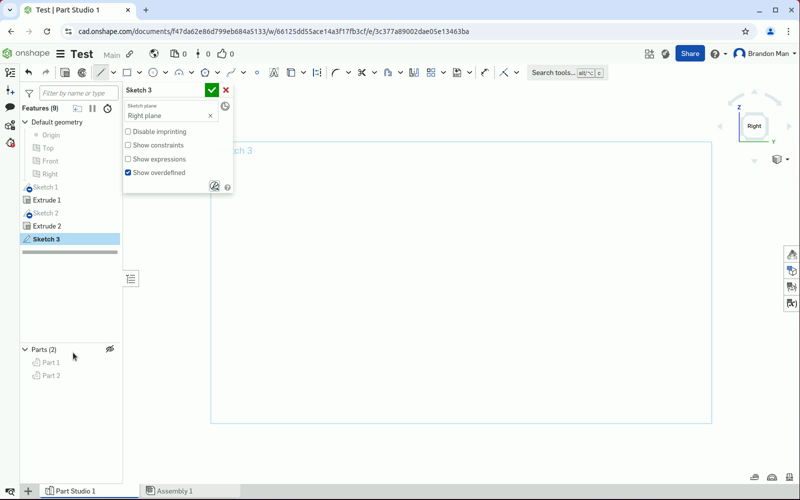
mouse_move(460, 282)
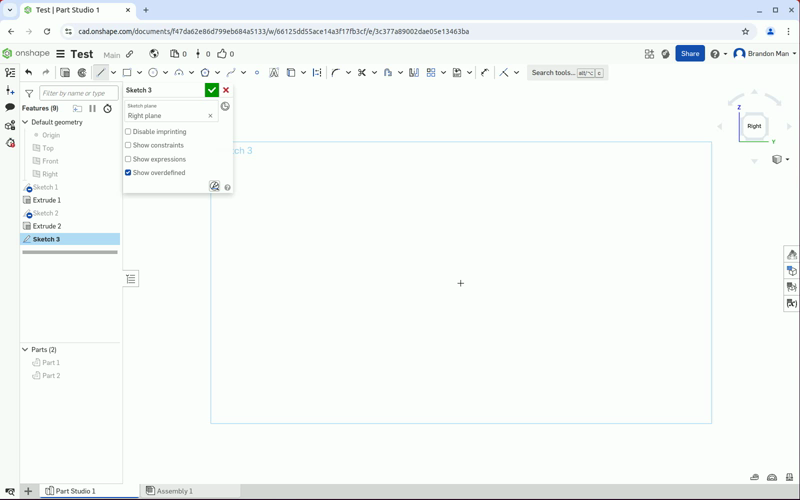
click(460, 282)
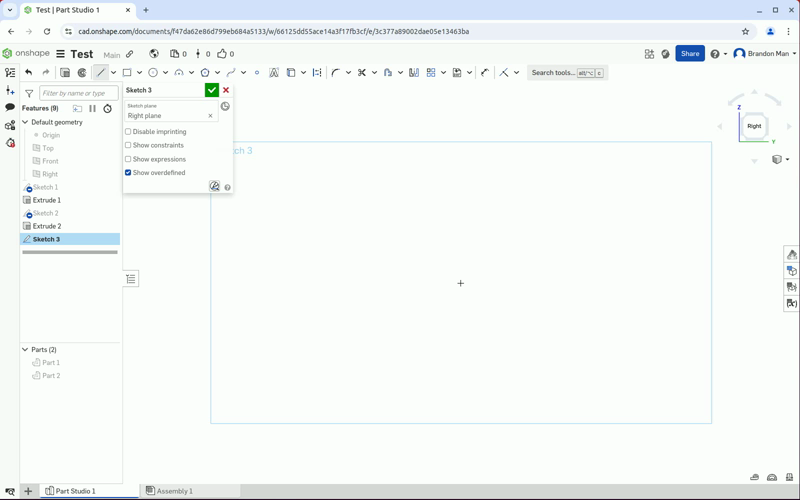
key_up(shift)
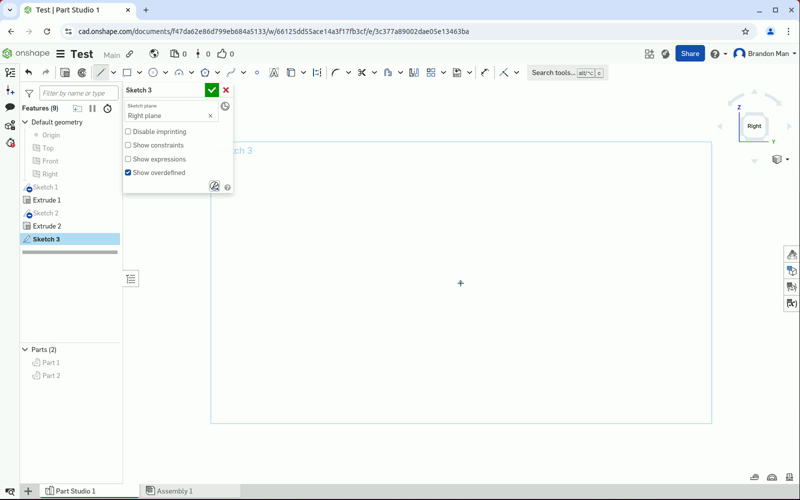
key_down(shift)
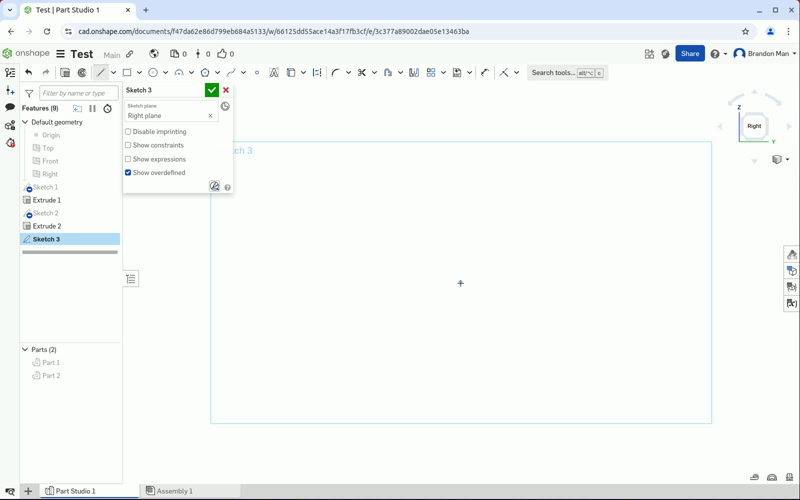
mouse_move(490, 282)
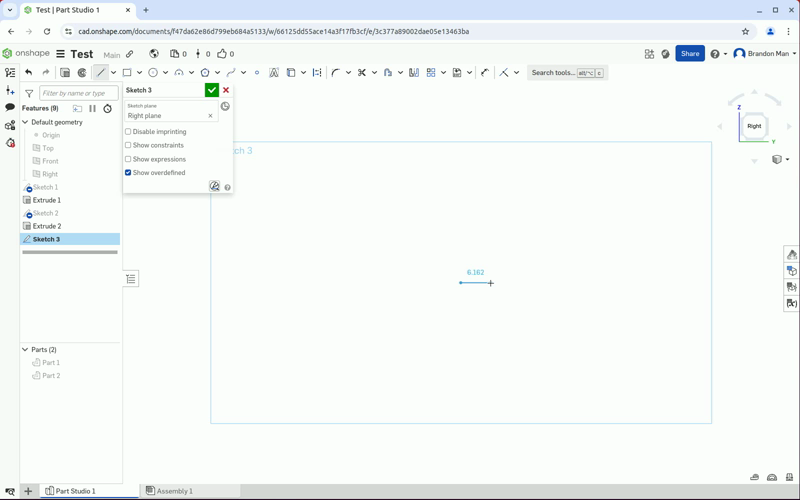
mouse_move(487, 282)
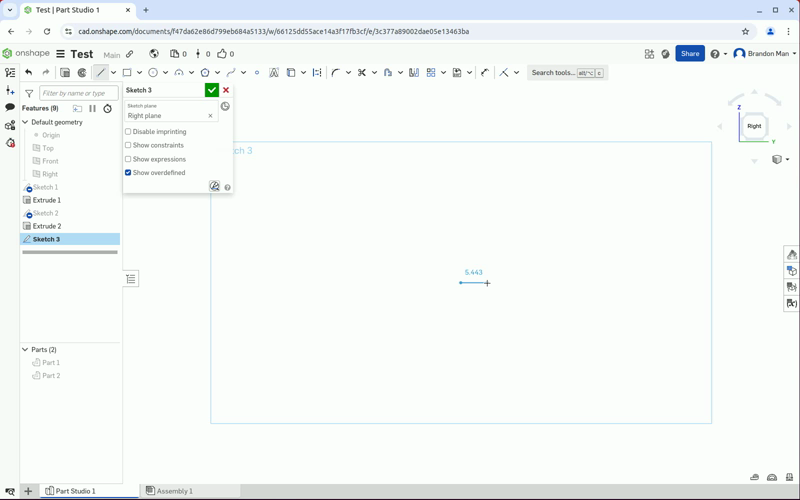
click(487, 282)
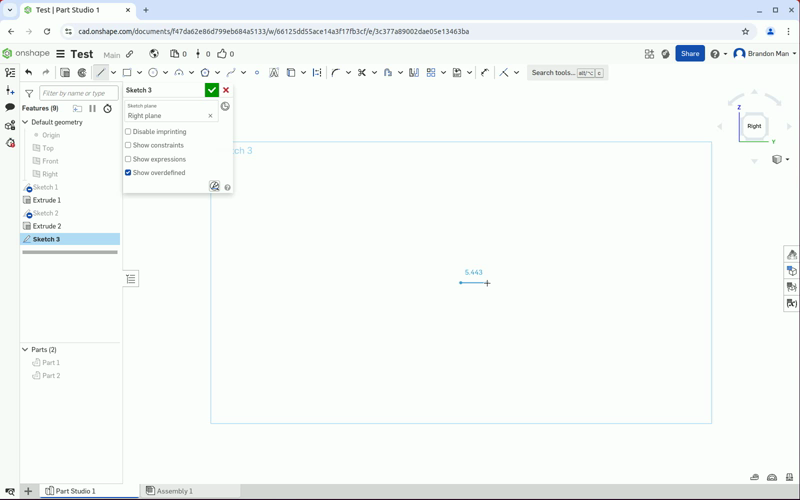
key_up(shift)
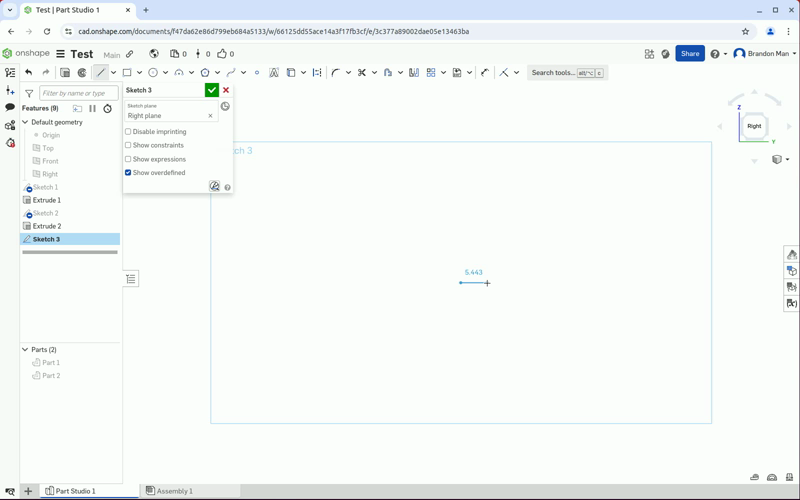
key_down(shift)
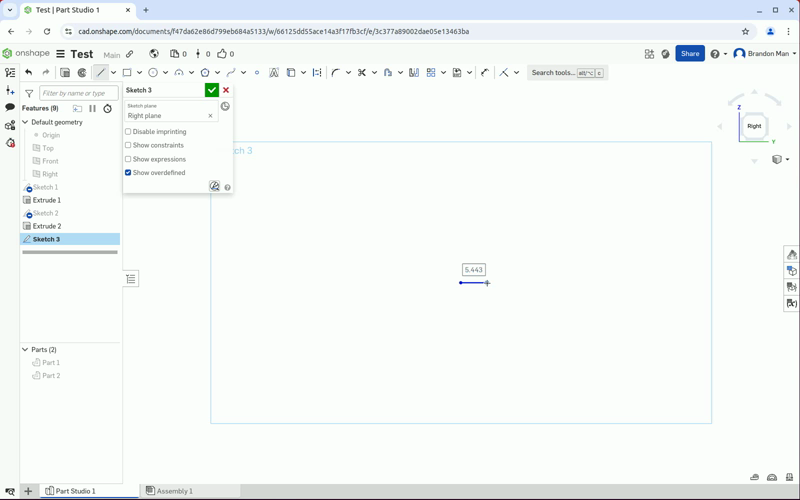
mouse_move(517, 282)
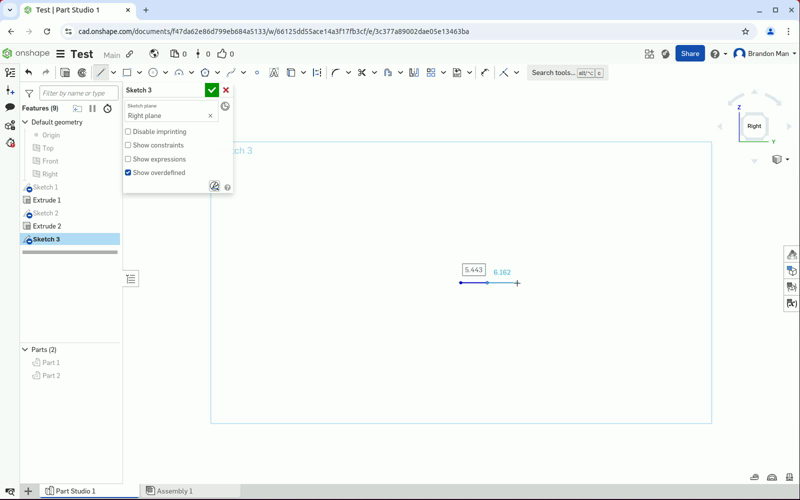
mouse_move(487, 251)
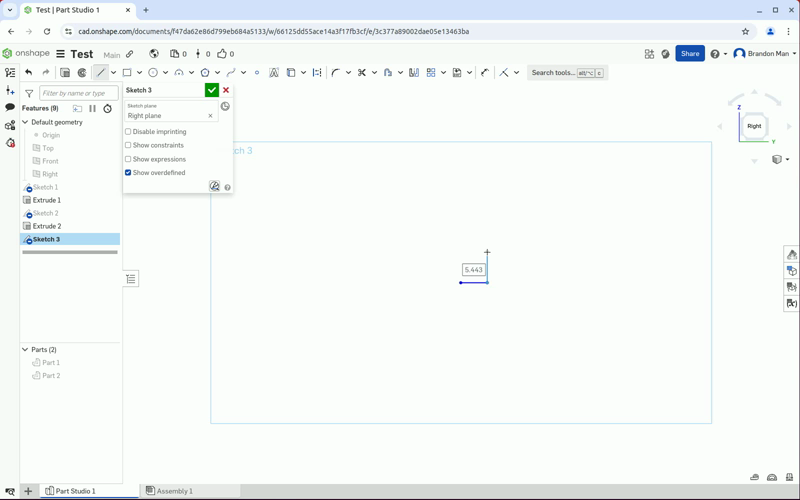
click(487, 251)
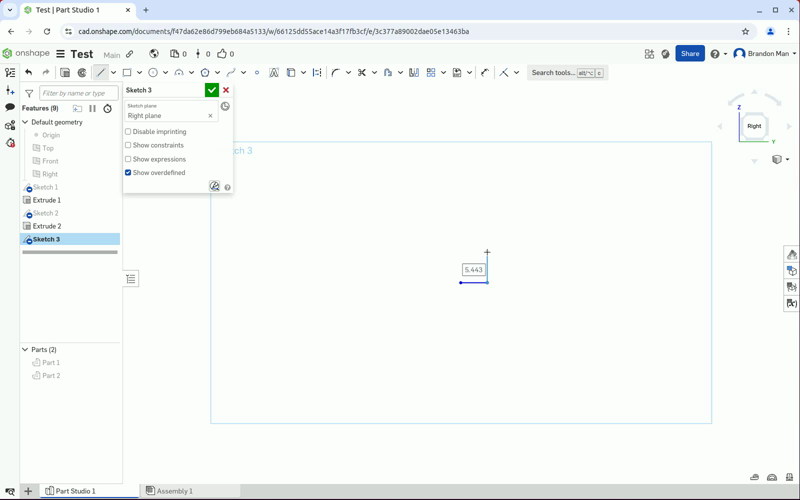
key_up(shift)
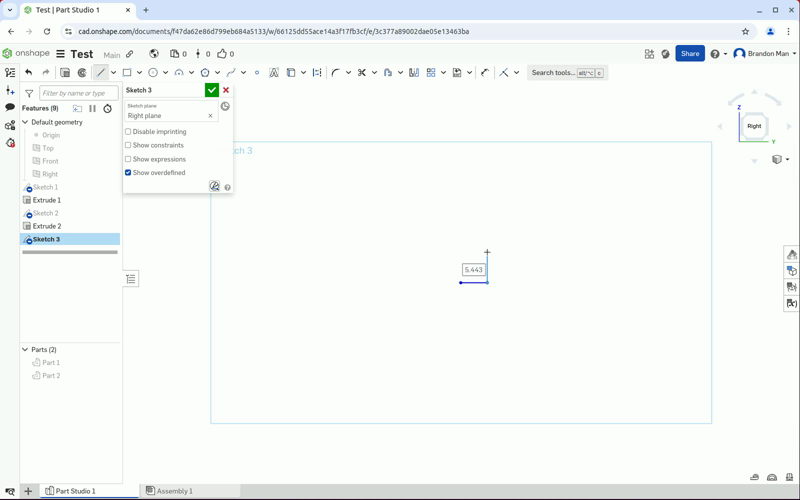
key_down(shift)
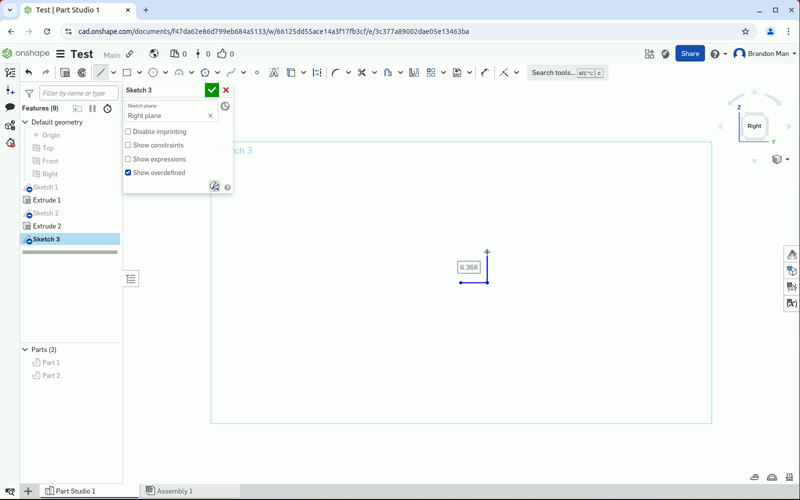
mouse_move(517, 251)
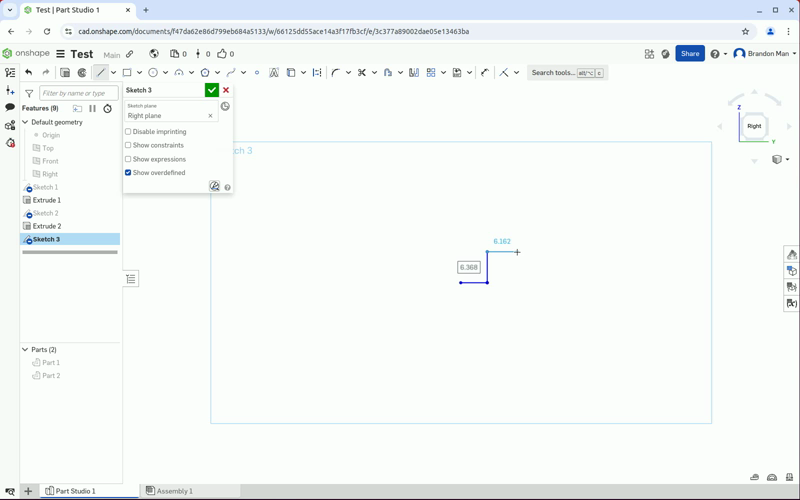
mouse_move(460, 251)
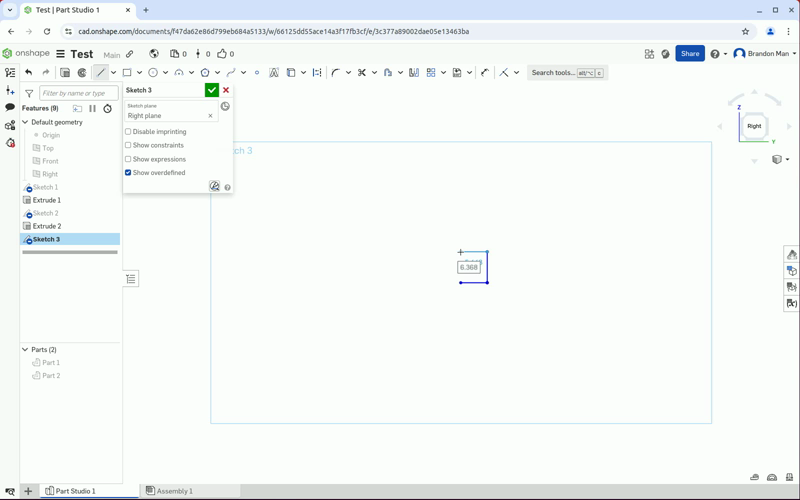
click(460, 251)
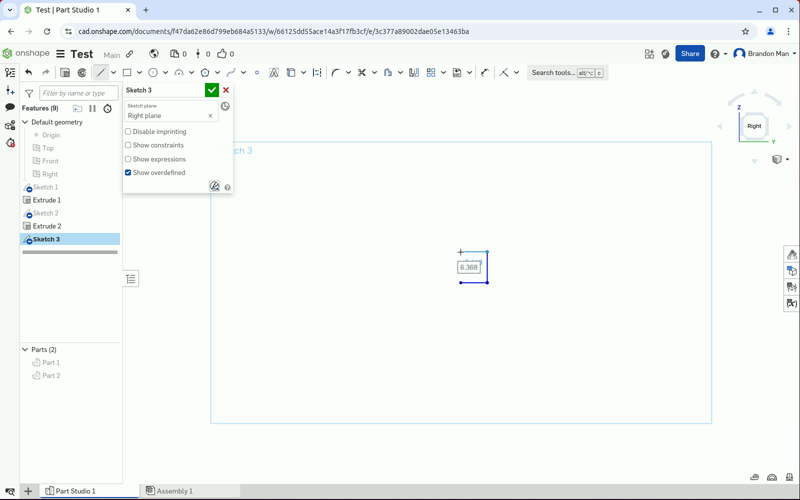
key_up(shift)
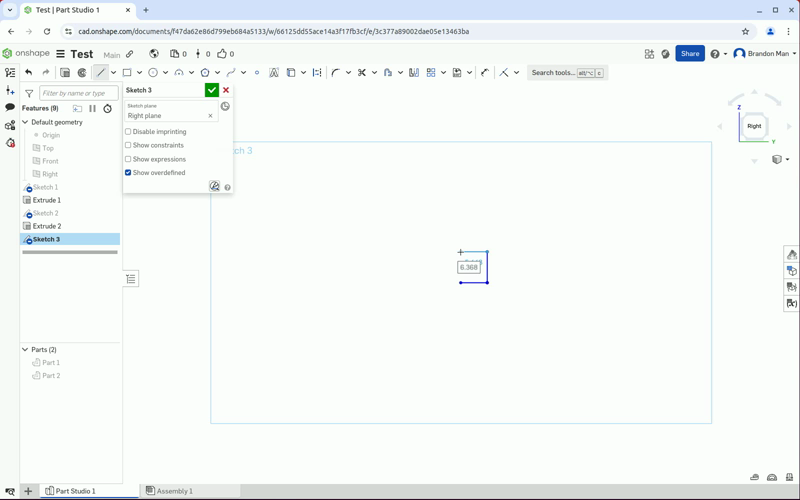
mouse_move(490, 251)
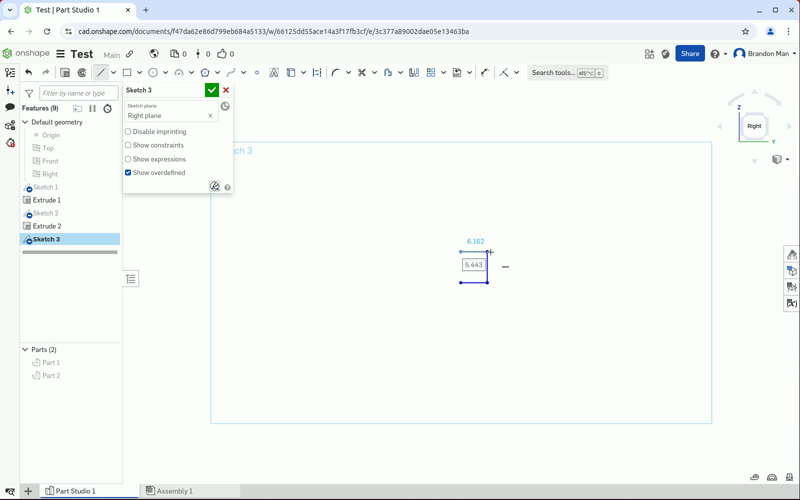
key_down(shift)
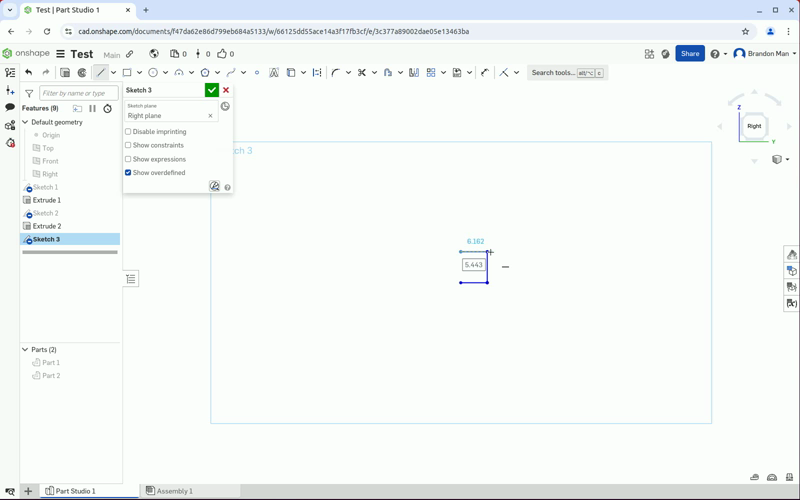
mouse_move(460, 282)
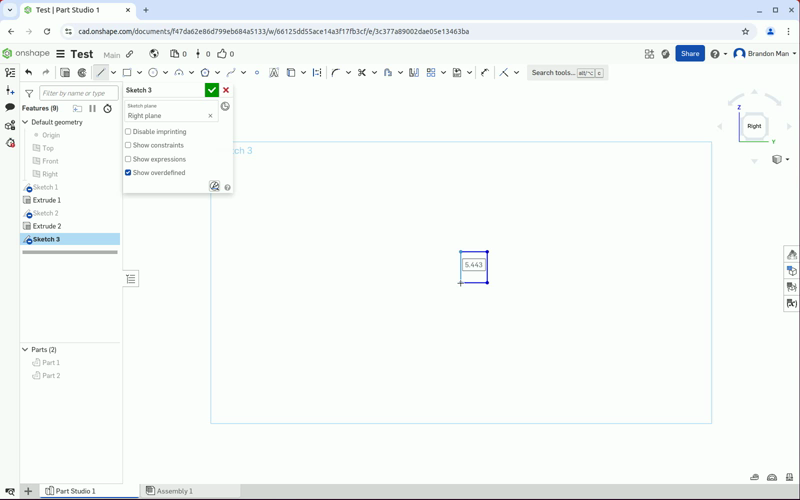
key_up(shift)
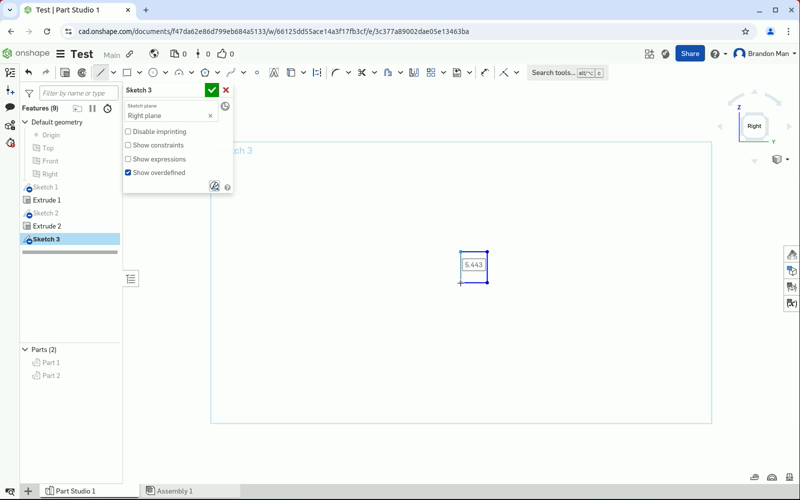
click(460, 282)
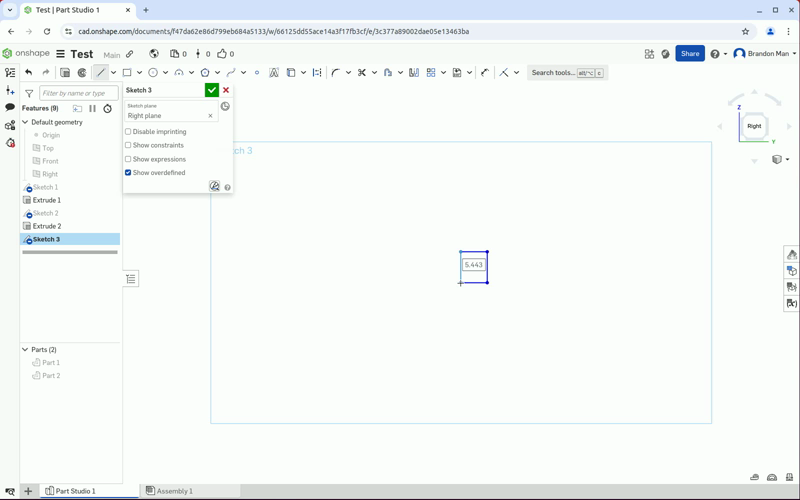
key(esc)
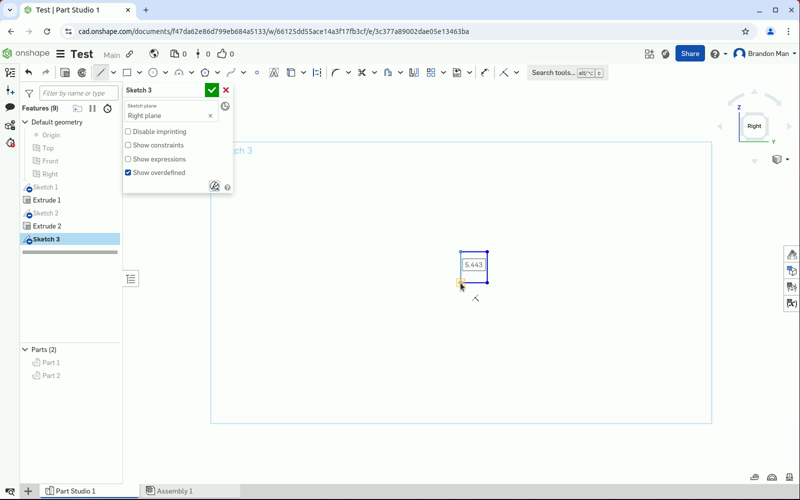
mouse_move(482, 257)
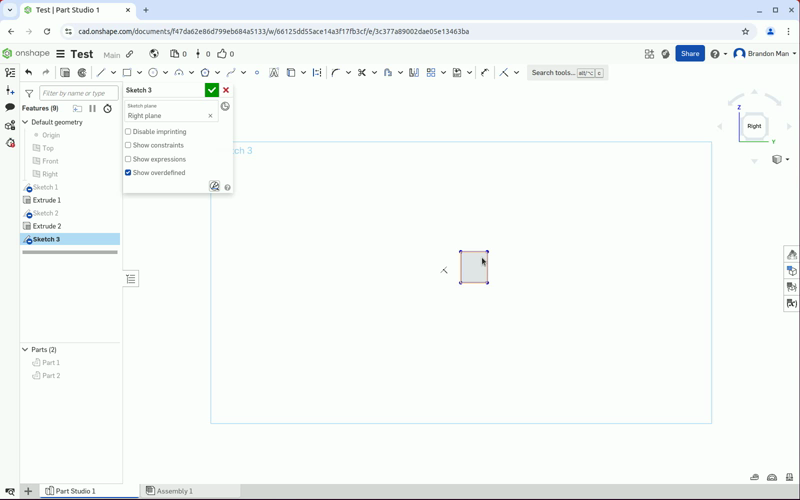
scroll(6)
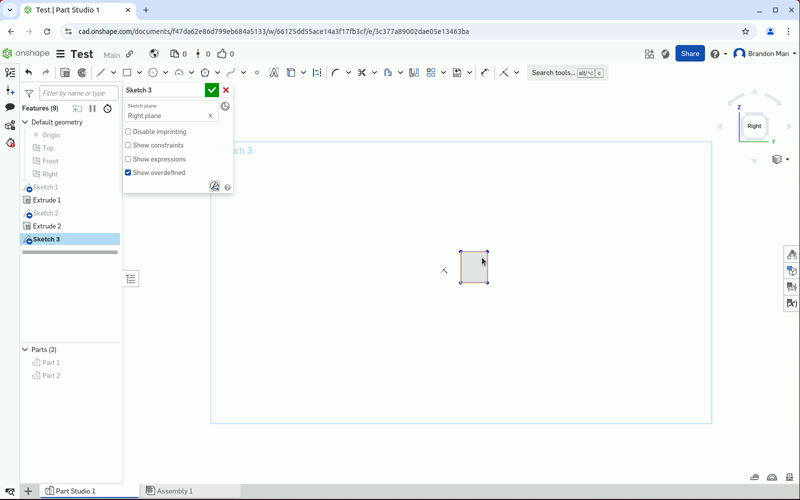
scroll(6)
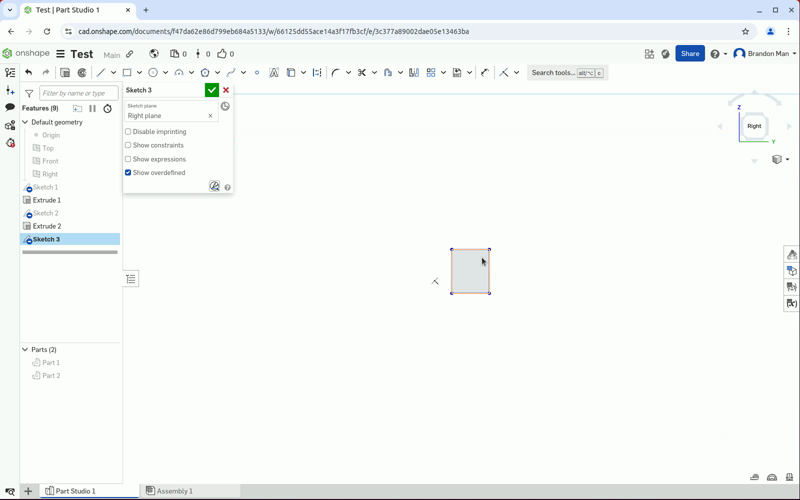
scroll(6)
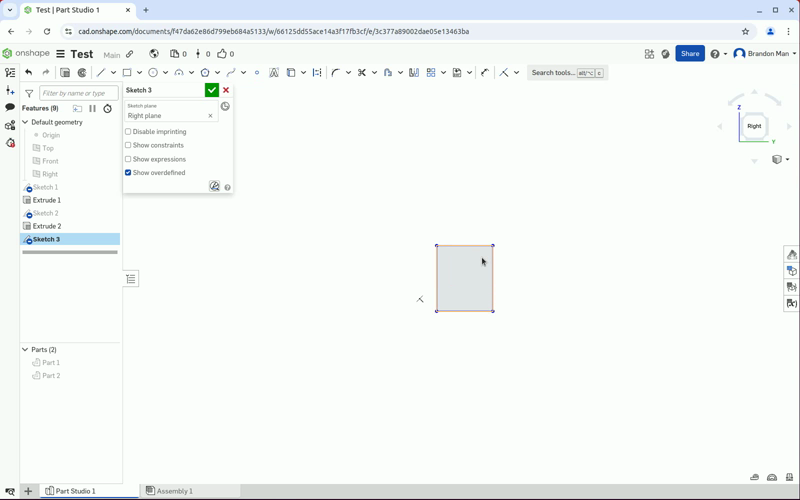
scroll(6)
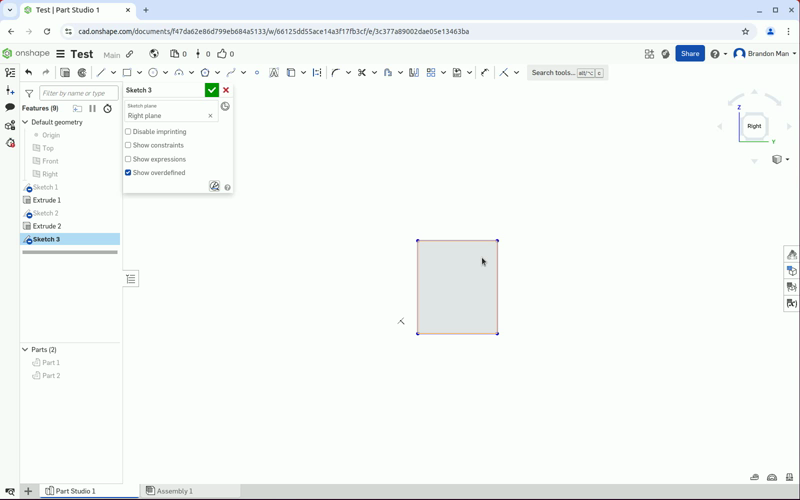
scroll(6)
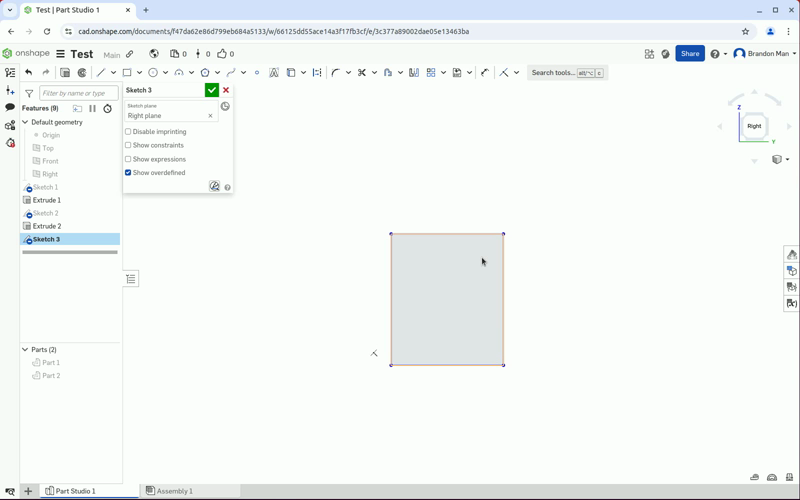
scroll(6)
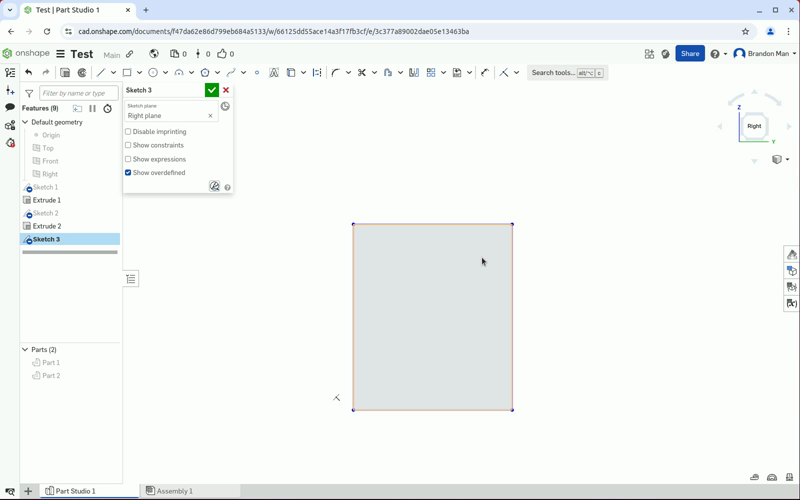
scroll(6)
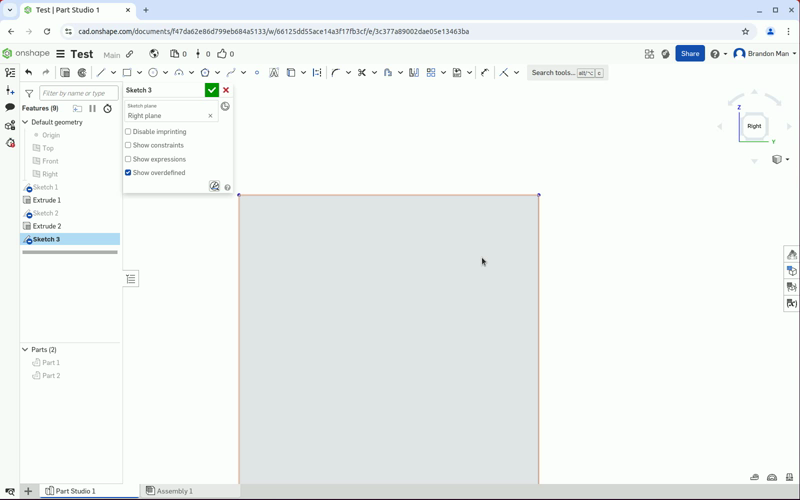
click(482, 257)
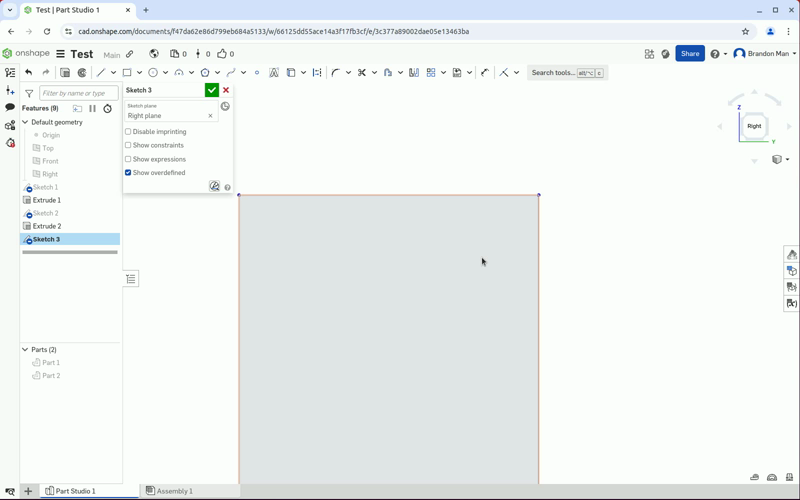
scroll(-6)
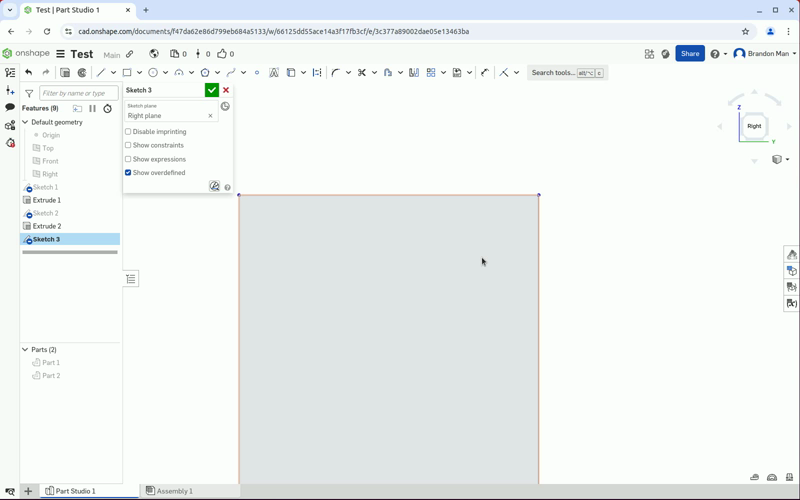
scroll(-6)
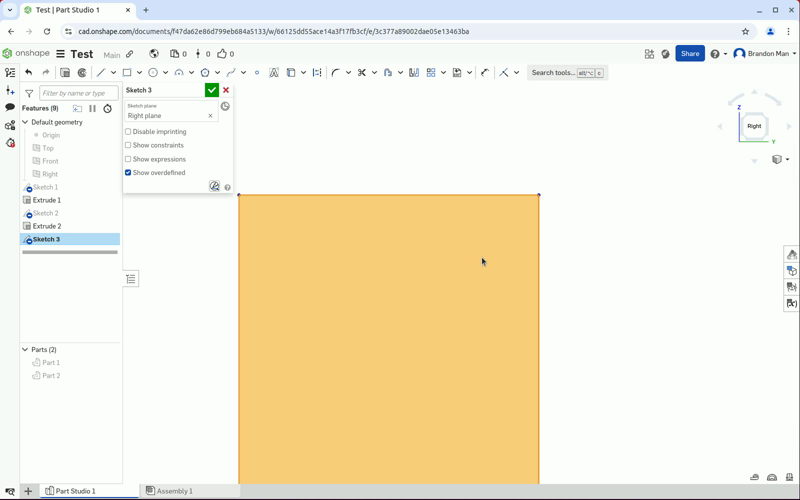
scroll(-6)
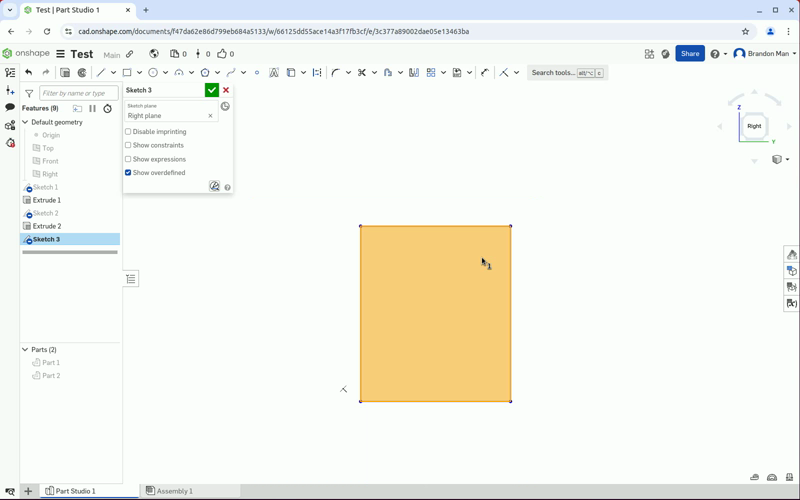
scroll(-6)
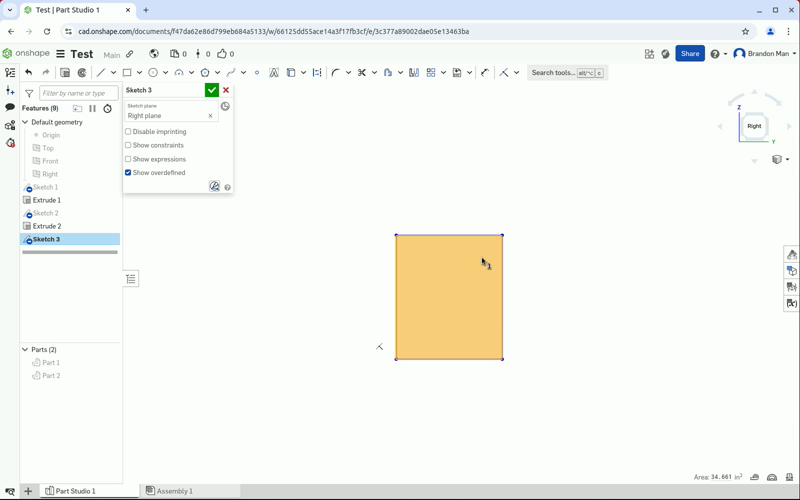
scroll(-6)
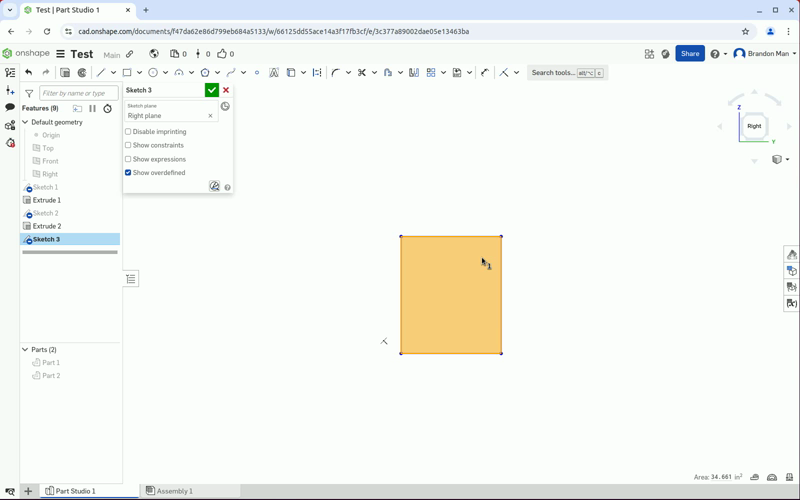
scroll(-6)
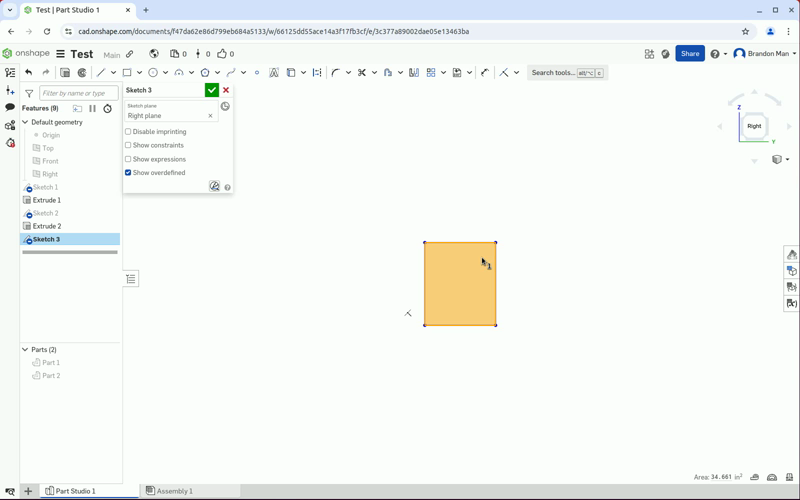
scroll(-6)
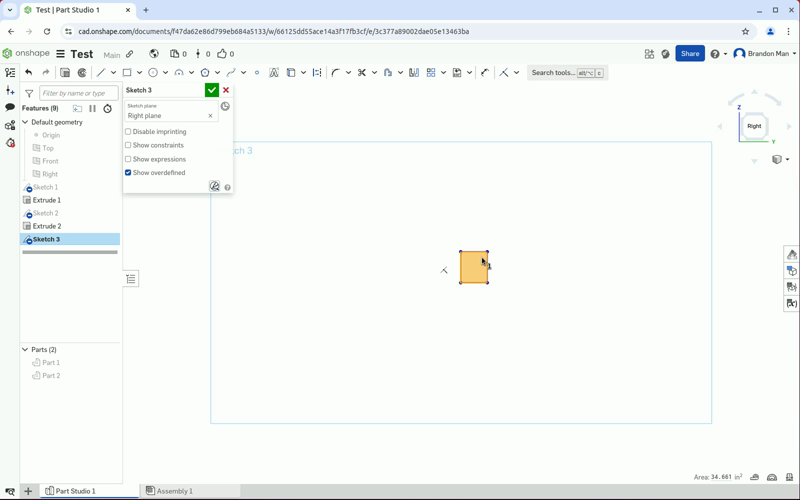
mouse_move(73, 352)
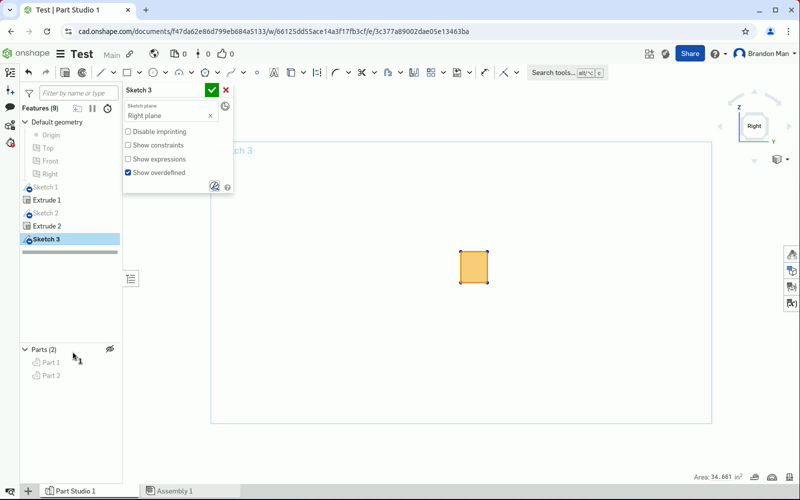
key(shift+y)
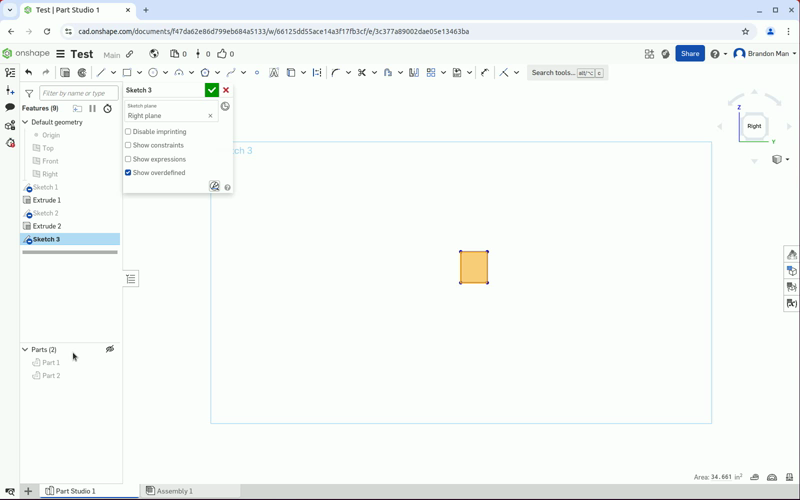
key(shift+e)
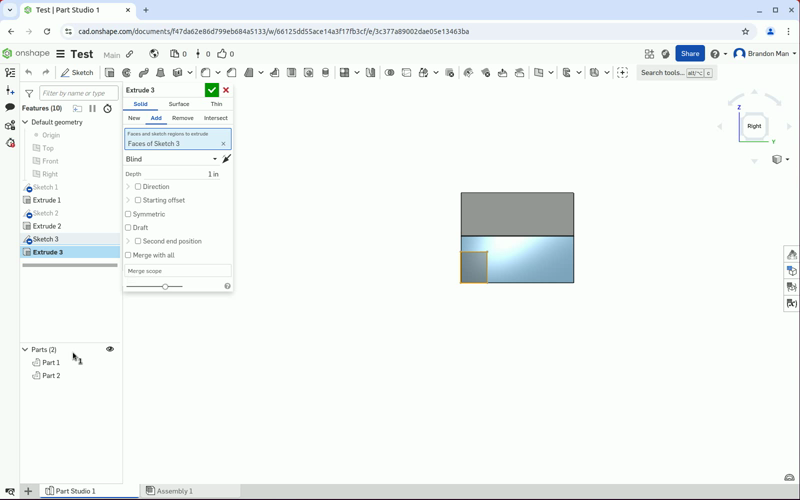
mouse_move(143, 106)
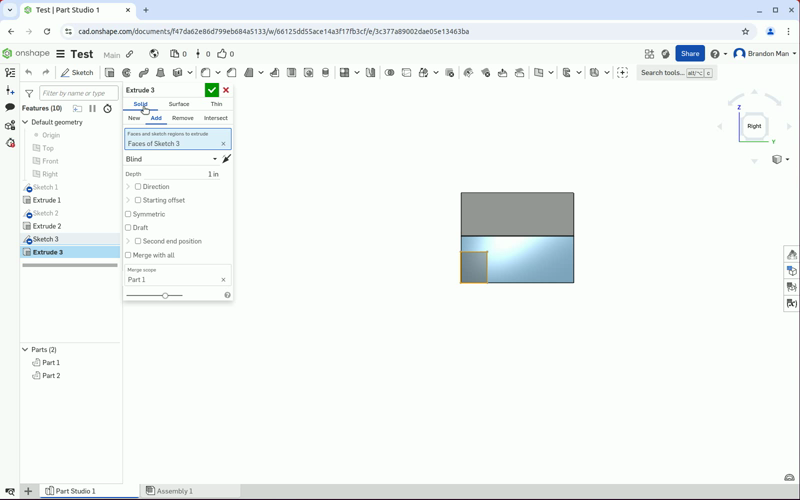
click(143, 106)
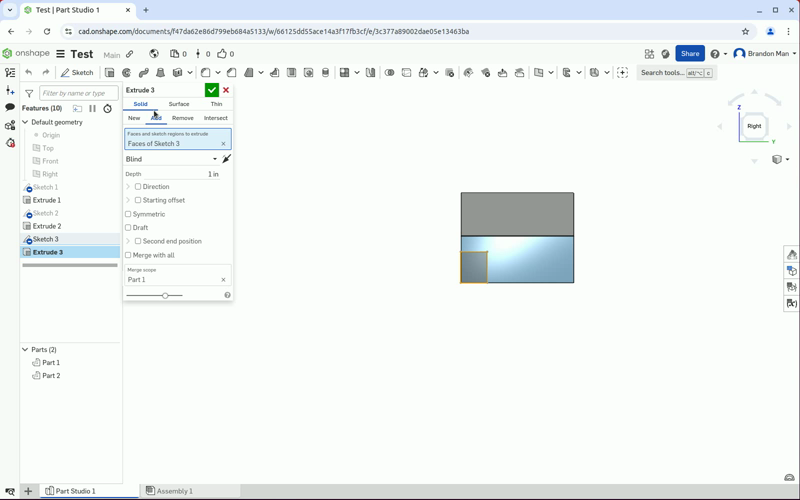
mouse_move(186, 120)
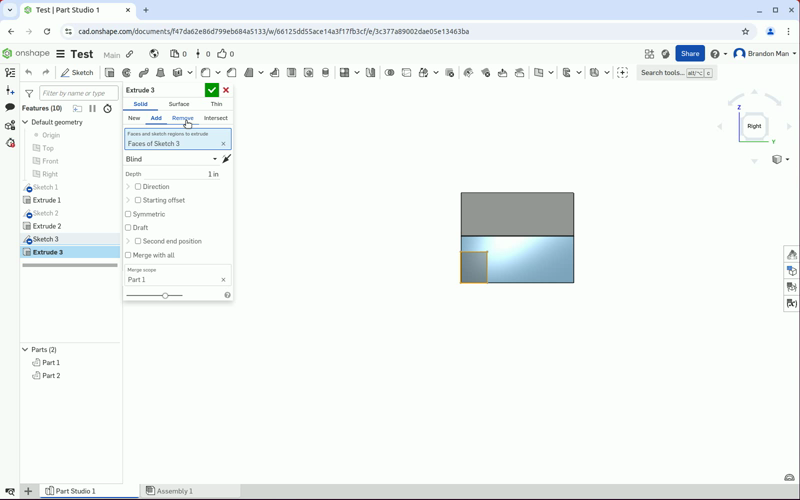
click(186, 120)
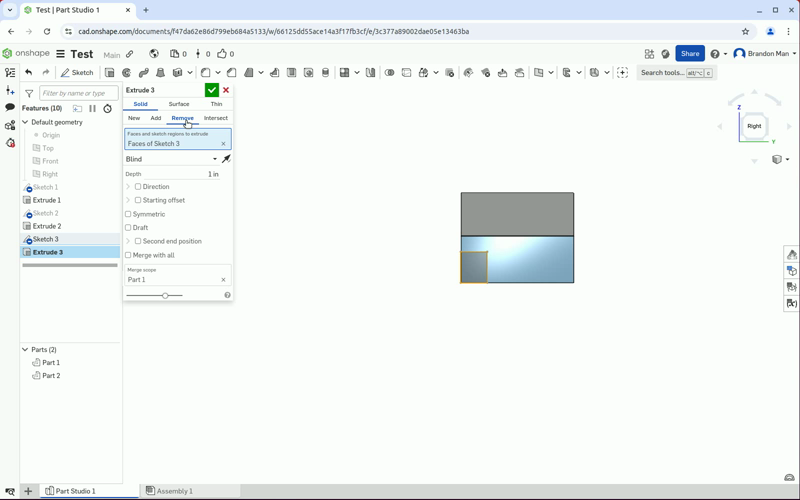
key(tab, 4)
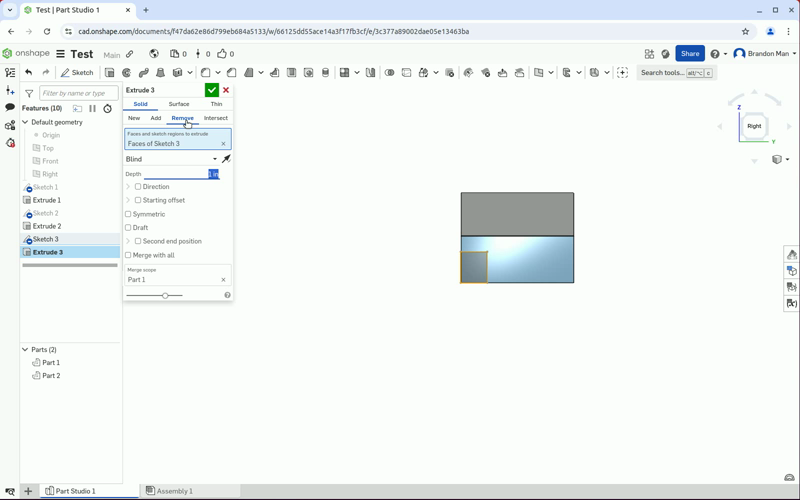
text(16.609)
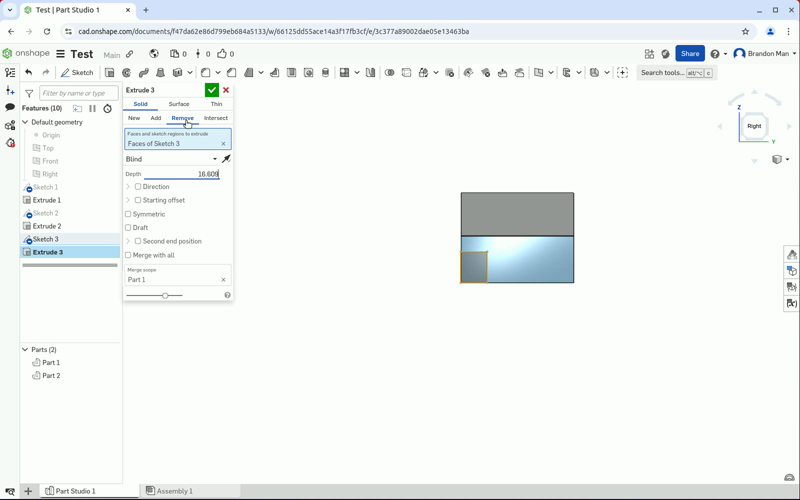
key(tab, 6)
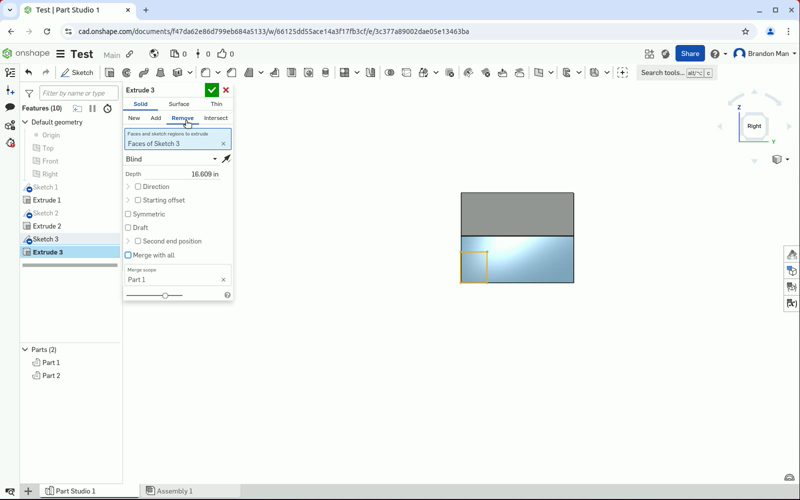
key(space)
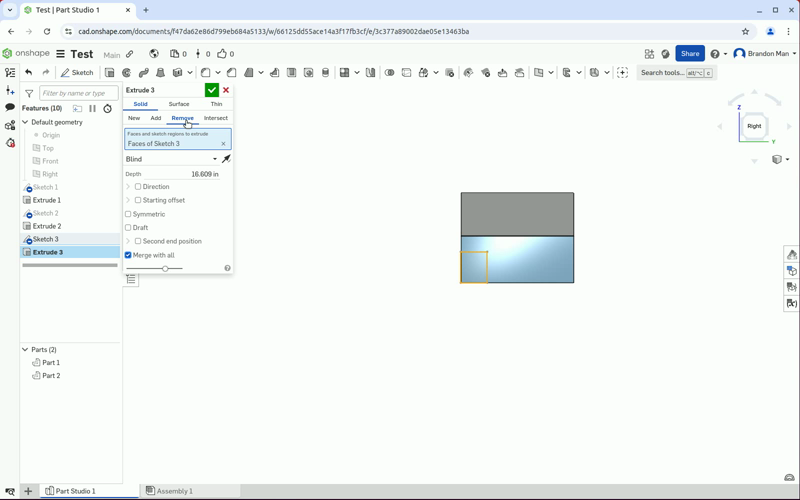
key(enter)
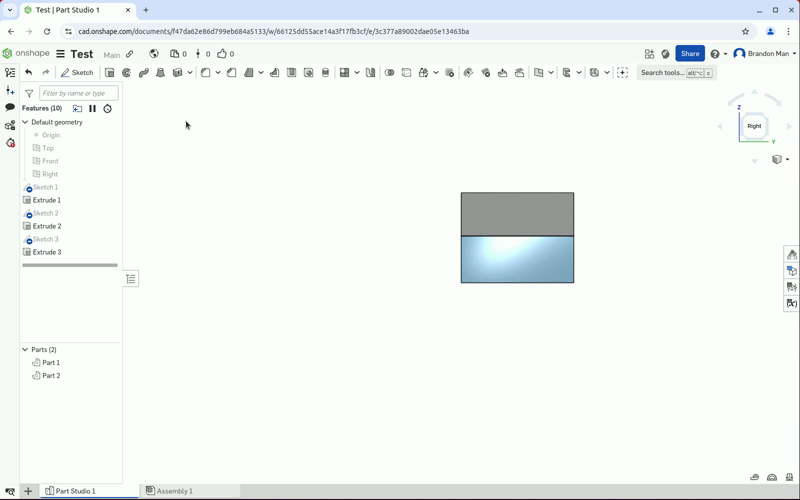
key(shift+h)
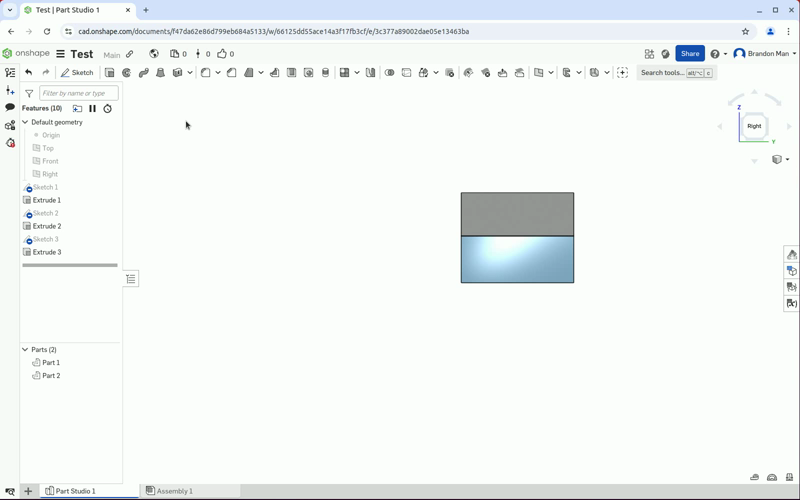
key(shift+h)
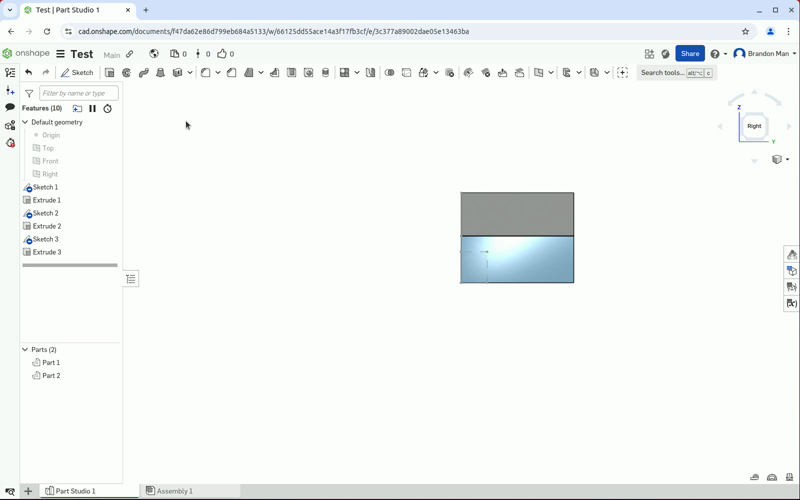
key(shift+7)
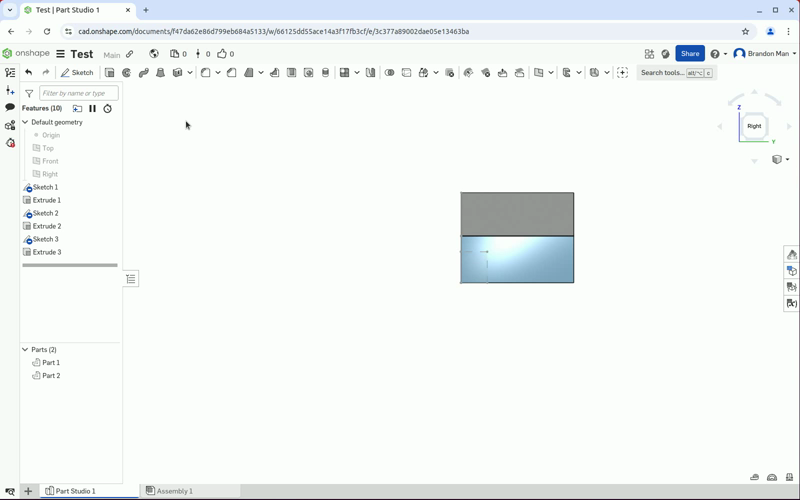
key(right, 2)
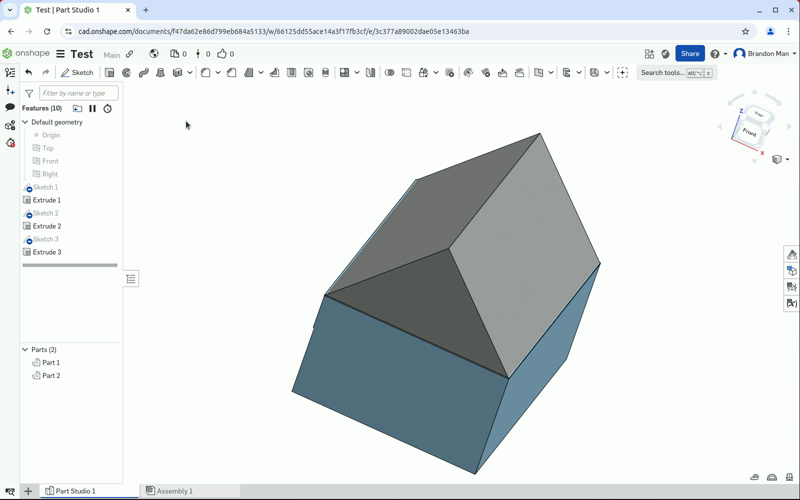
key(down, 2)
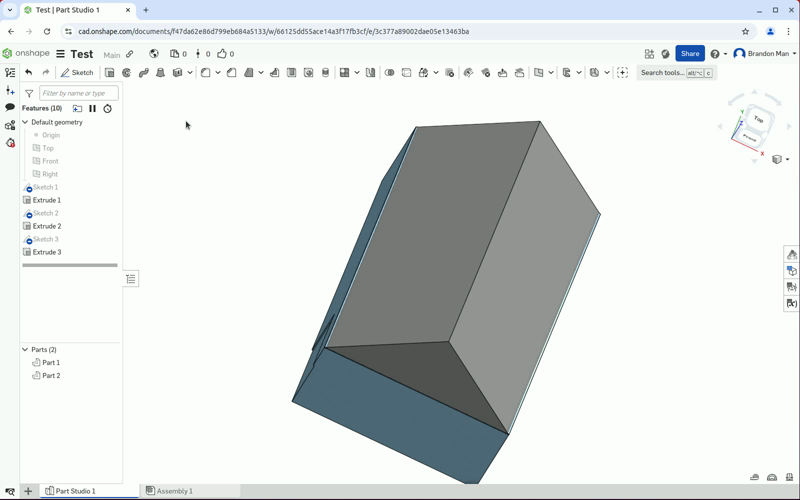
key(up, 2)
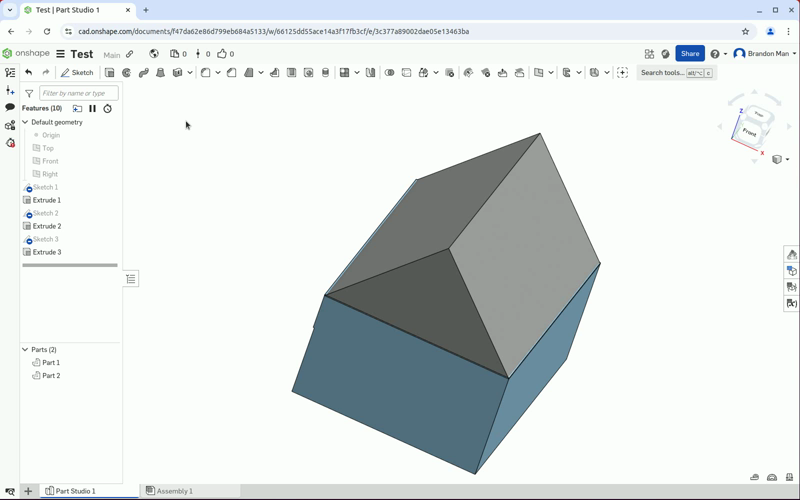
key(left, 2)
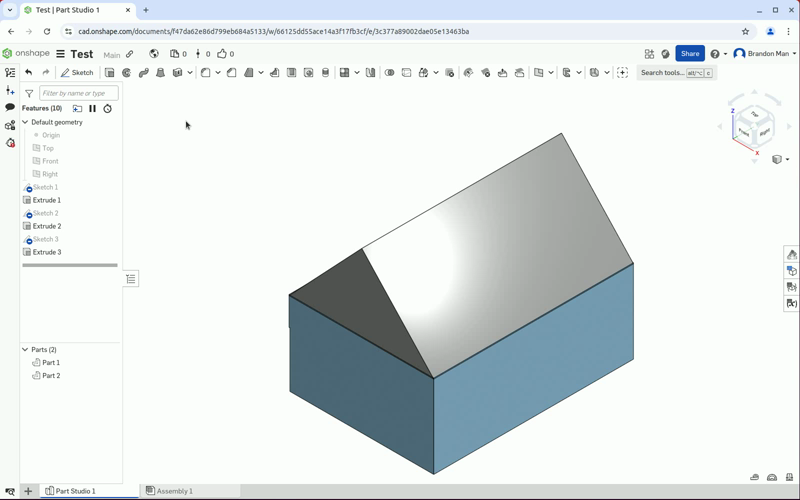
mouse_move(73, 189)
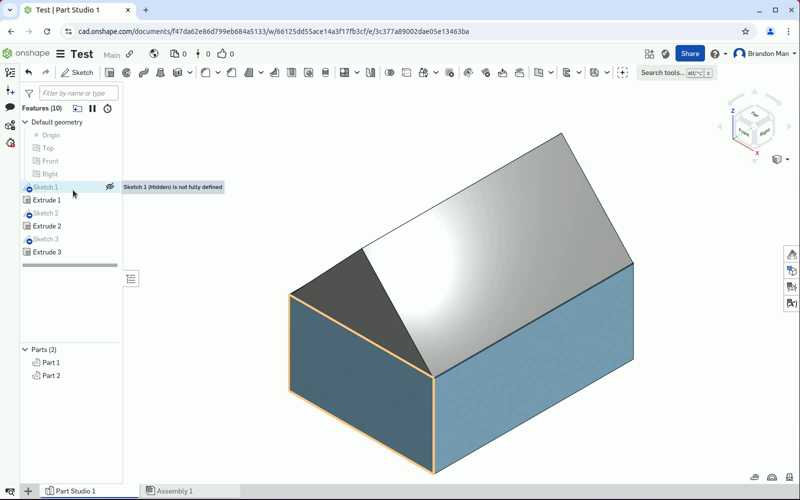
click(73, 189)